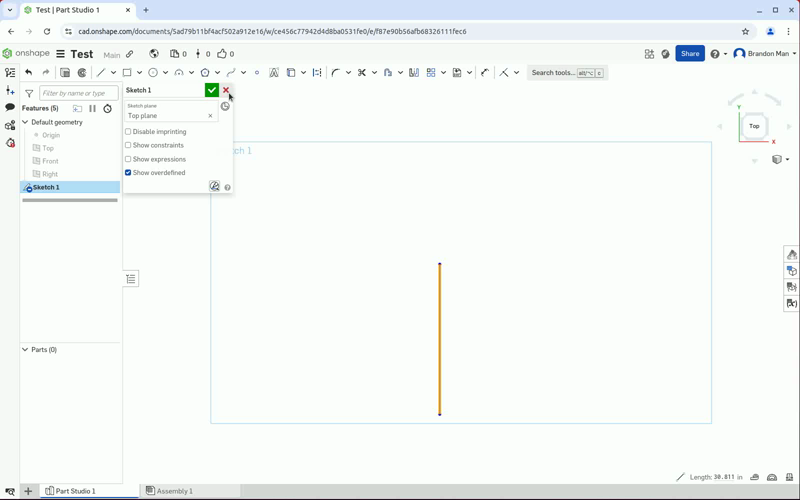
key(shift+h)
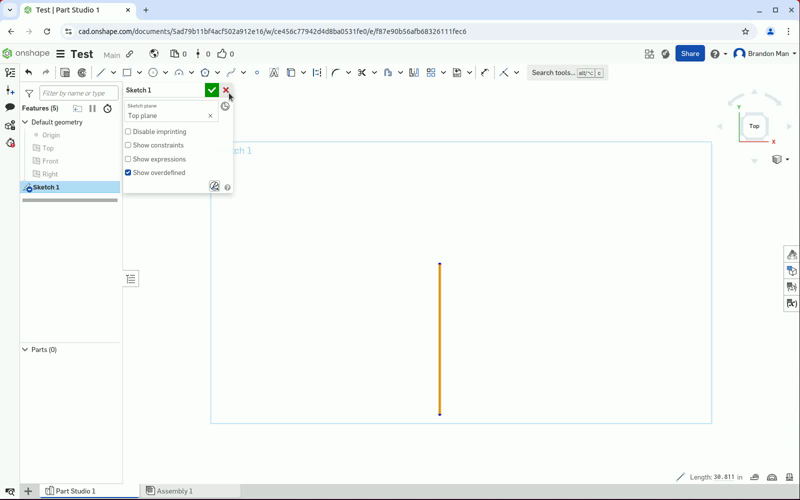
key(shift+s)
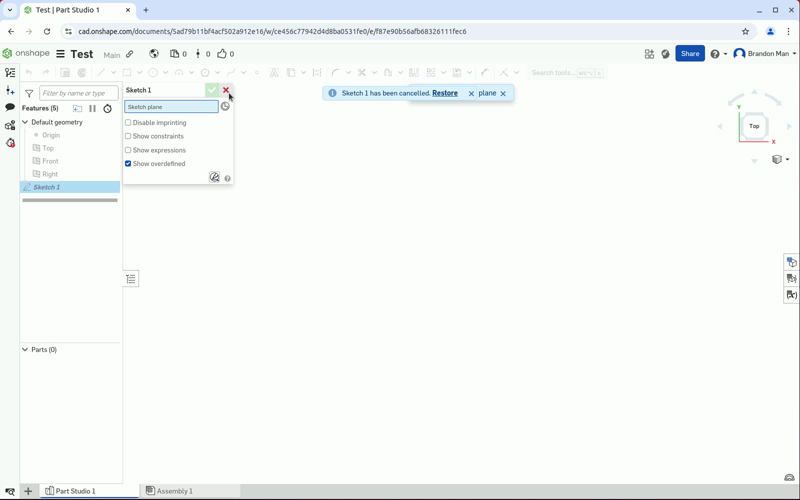
mouse_move(73, 150)
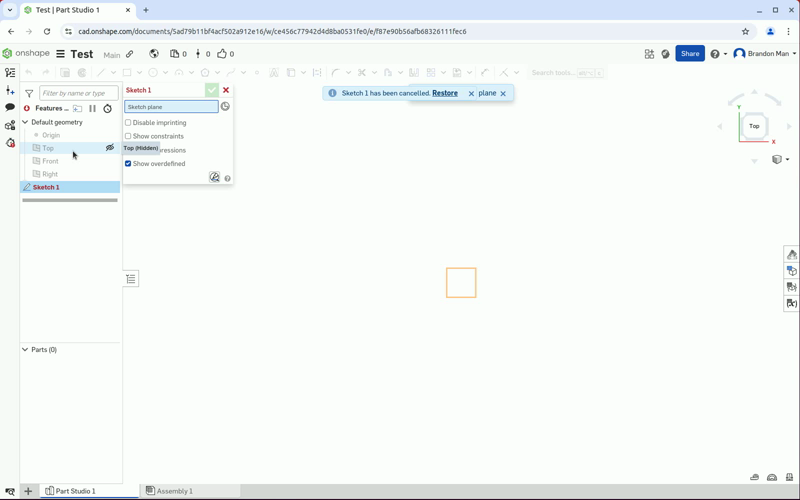
click(73, 150)
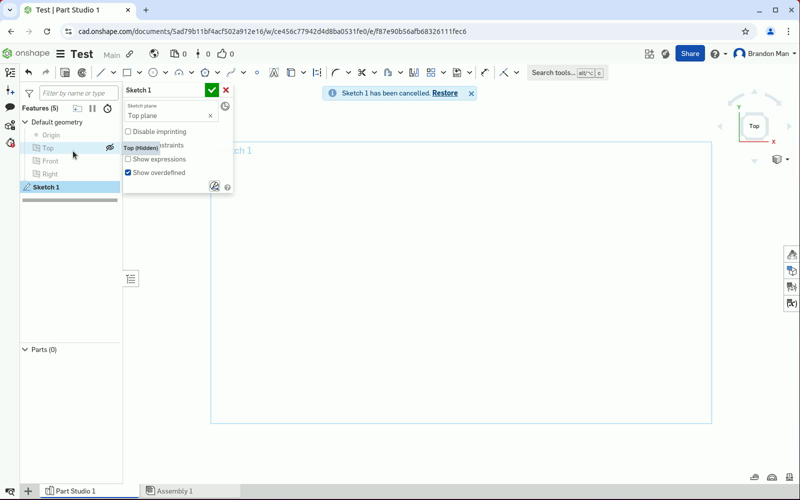
mouse_move(73, 352)
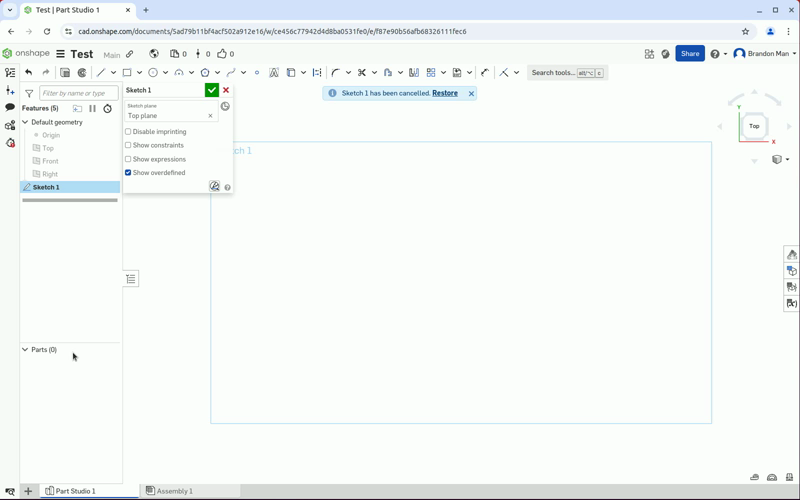
key(y)
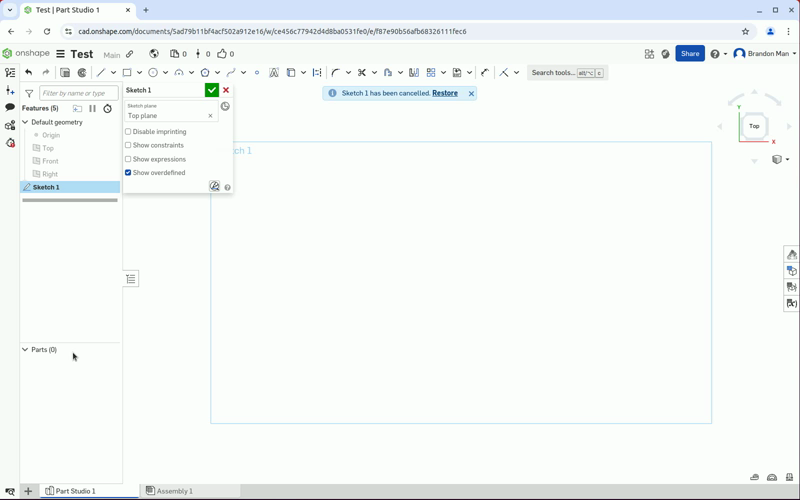
key(l)
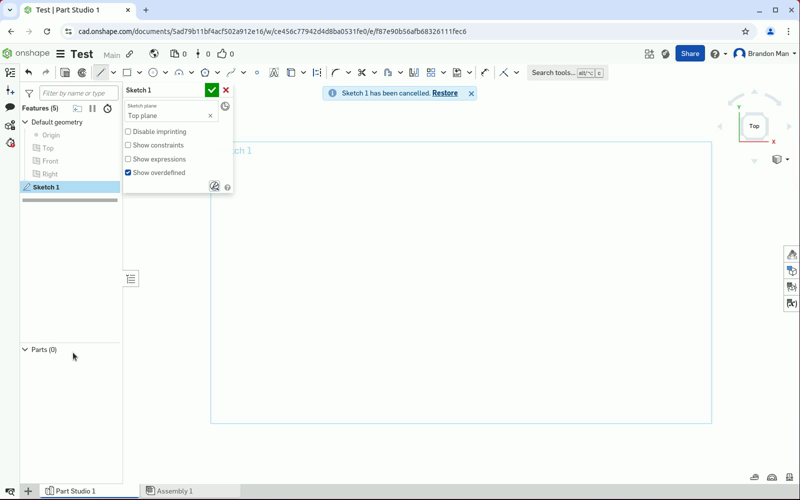
key_down(shift)
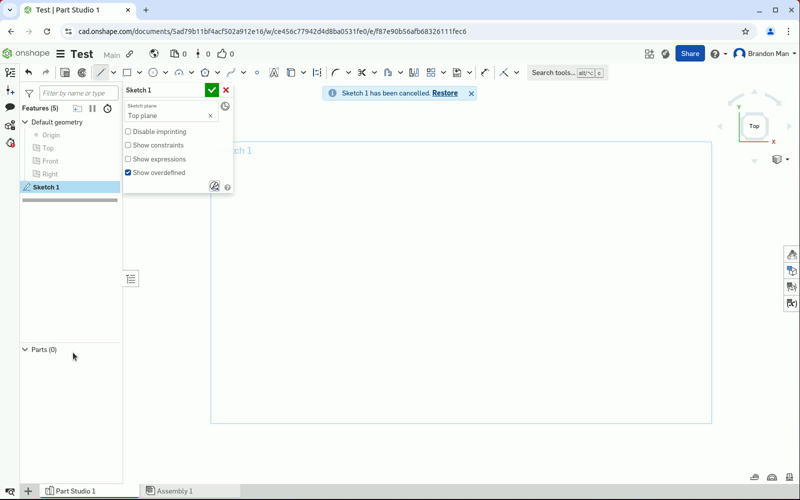
mouse_move(370, 325)
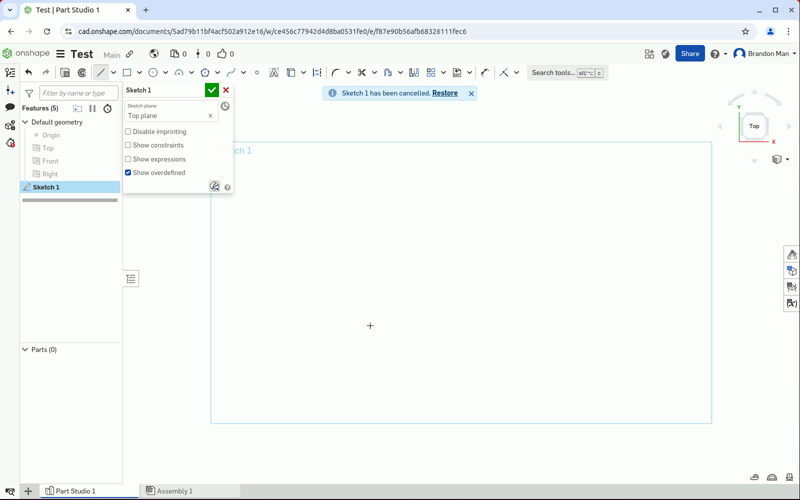
click(370, 325)
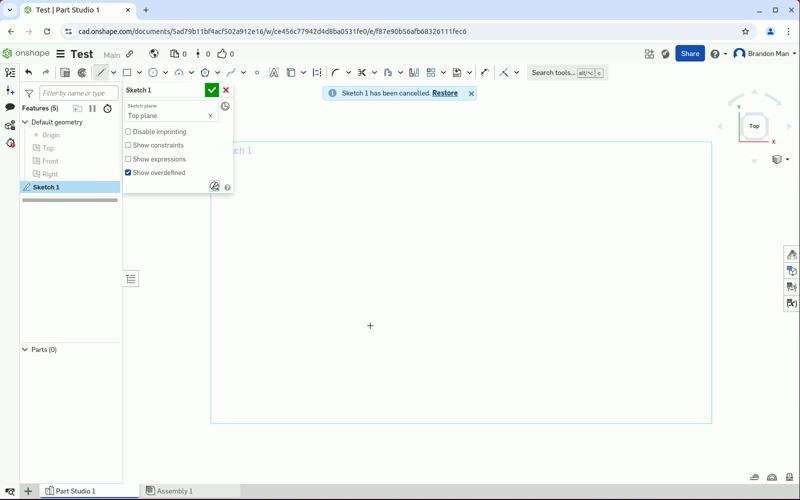
key_up(shift)
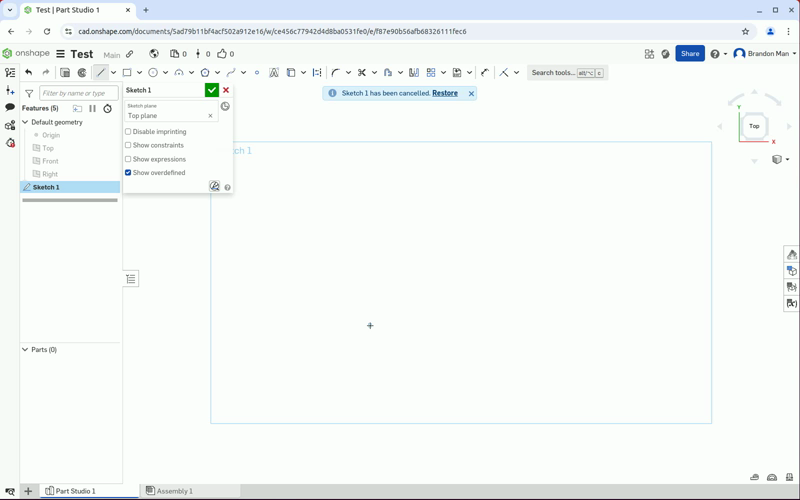
key_down(shift)
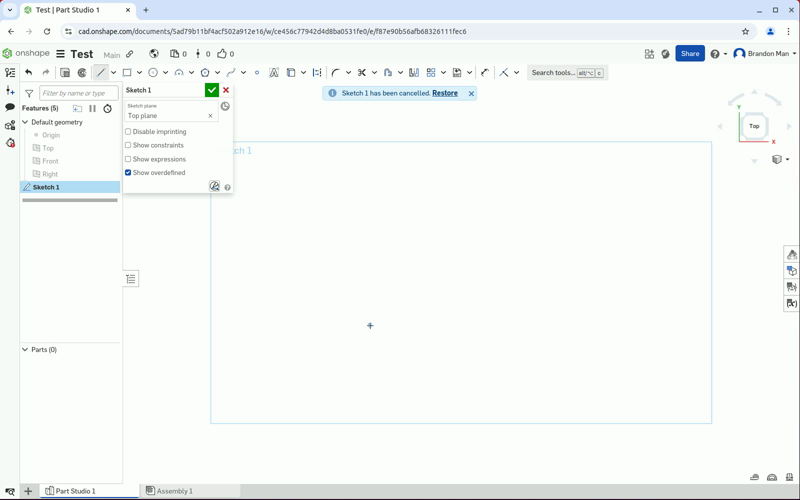
mouse_move(550, 325)
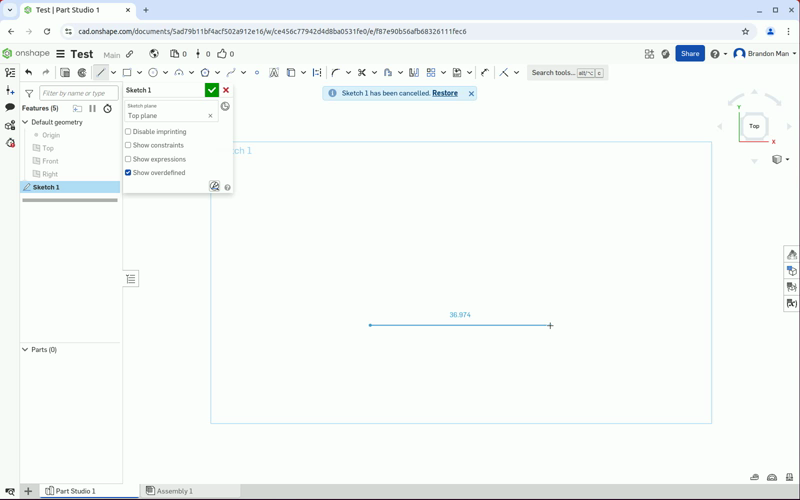
click(550, 325)
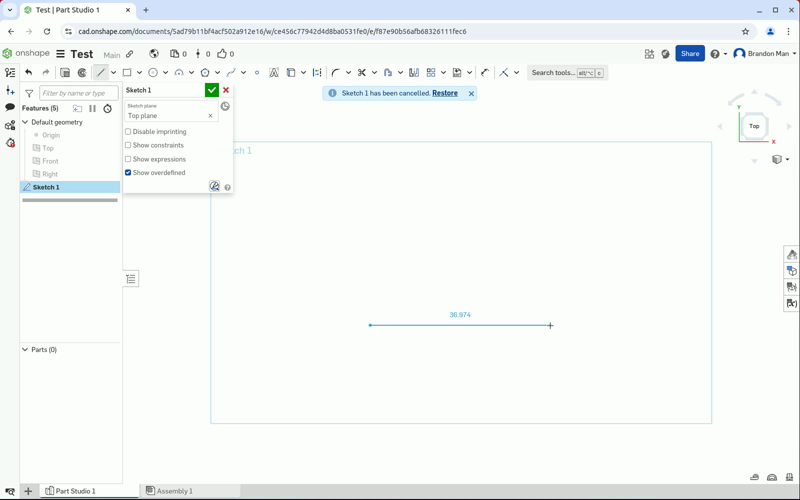
key_up(shift)
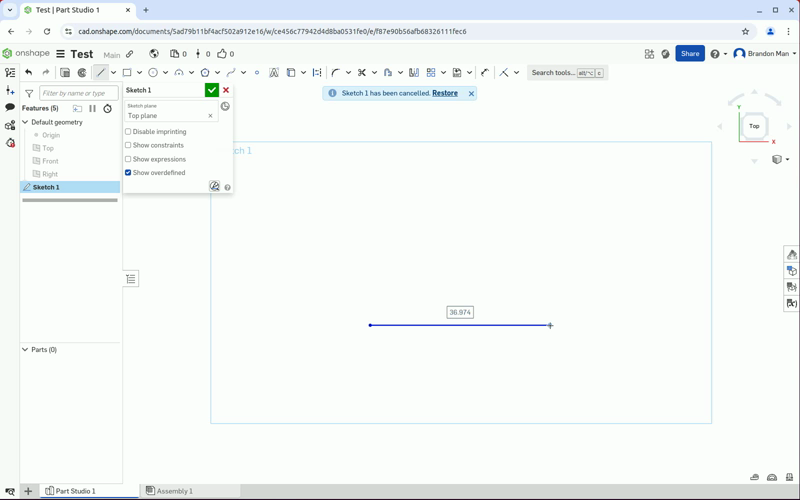
key_down(shift)
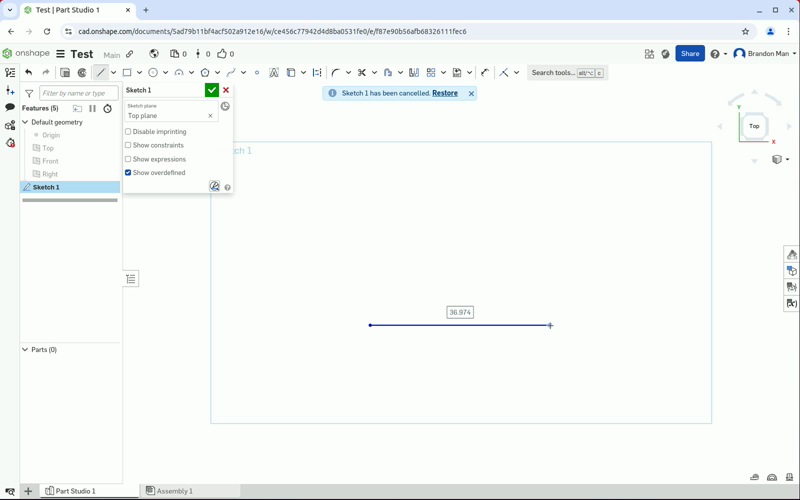
mouse_move(550, 241)
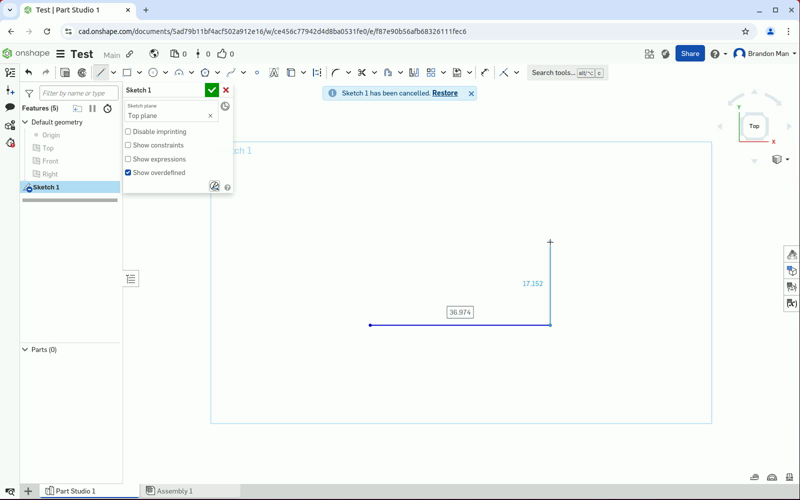
click(550, 241)
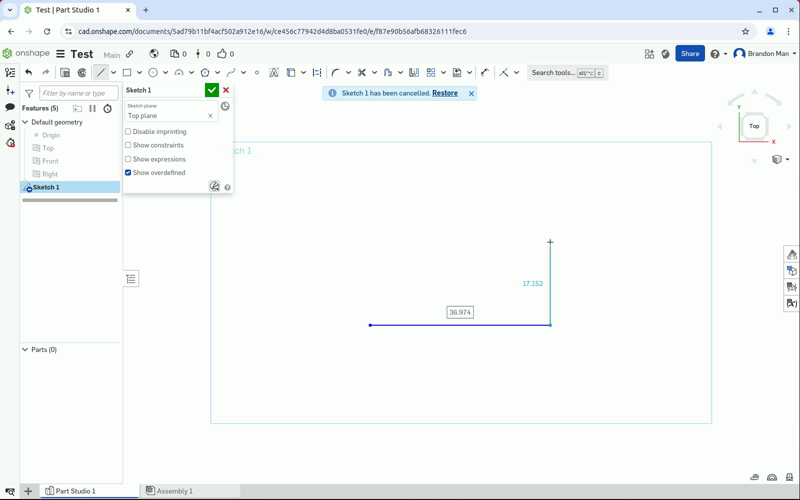
key_up(shift)
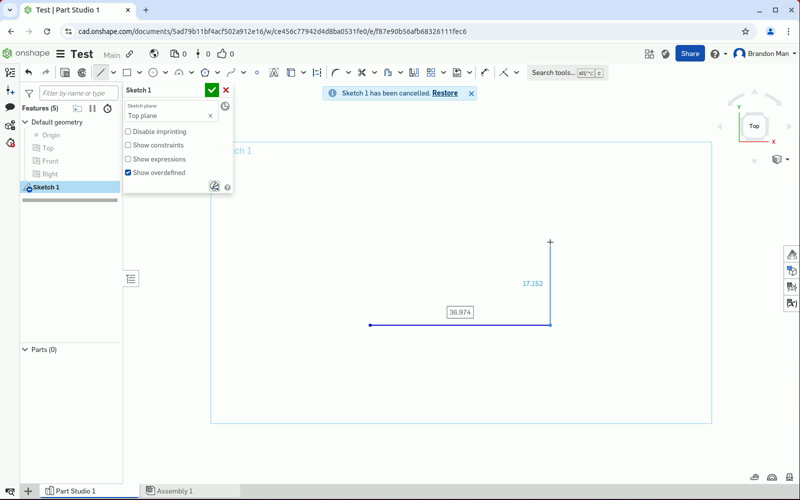
key_down(shift)
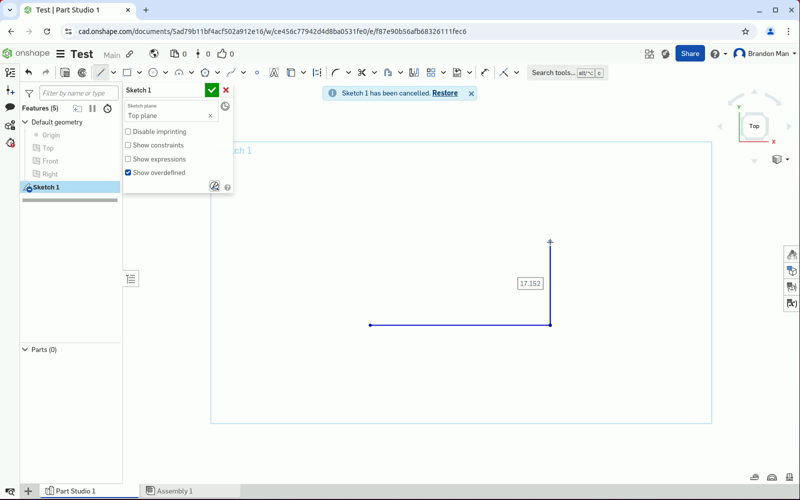
mouse_move(370, 241)
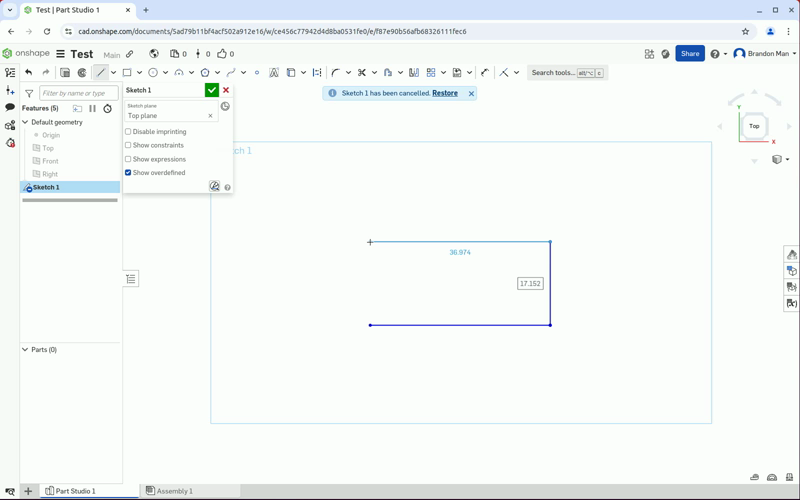
click(370, 241)
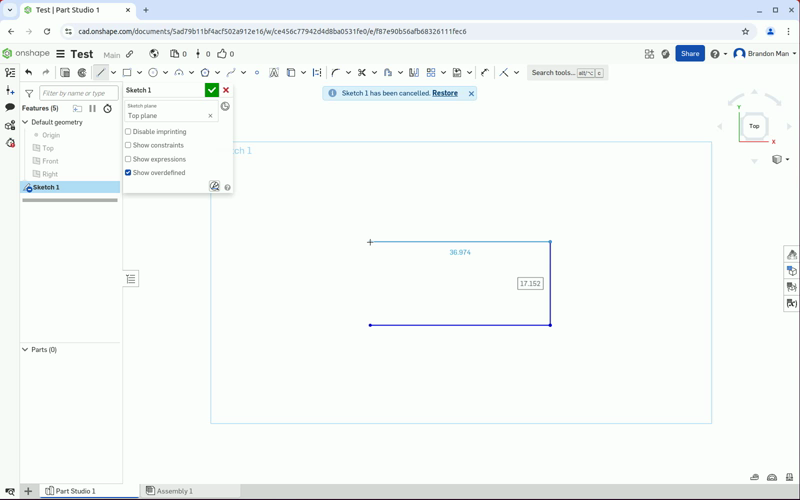
key_up(shift)
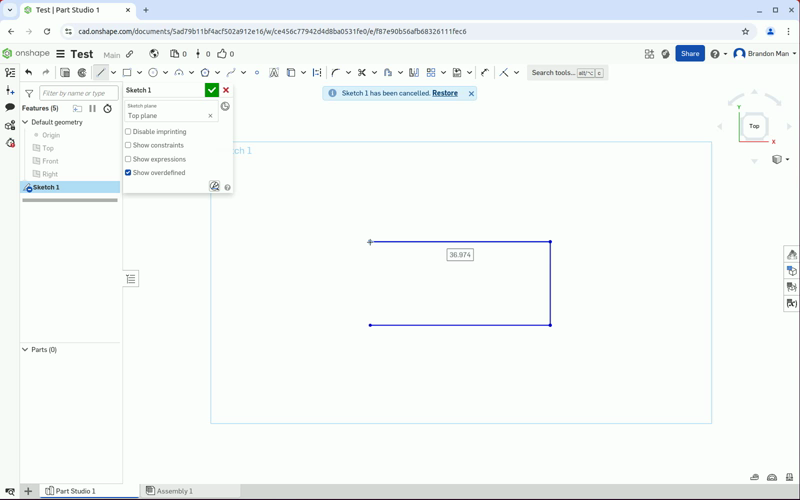
key_down(shift)
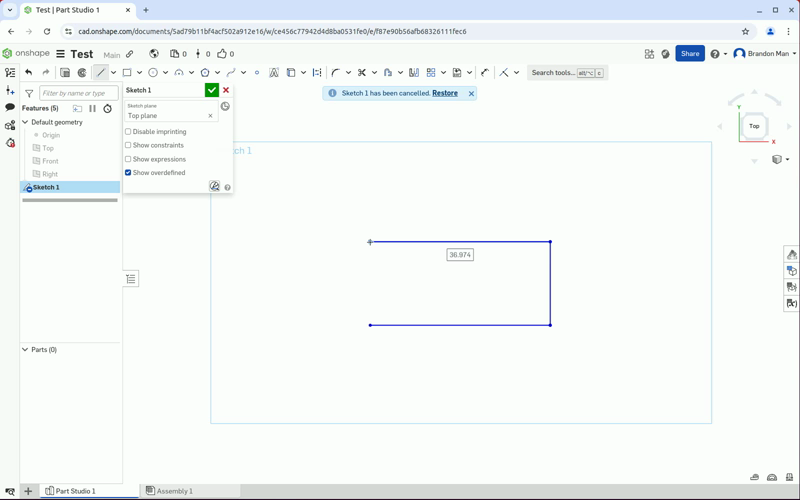
mouse_move(370, 325)
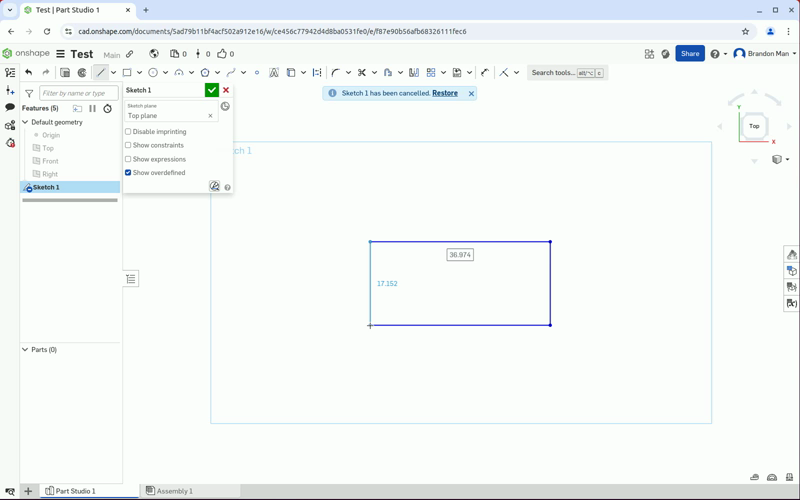
key_up(shift)
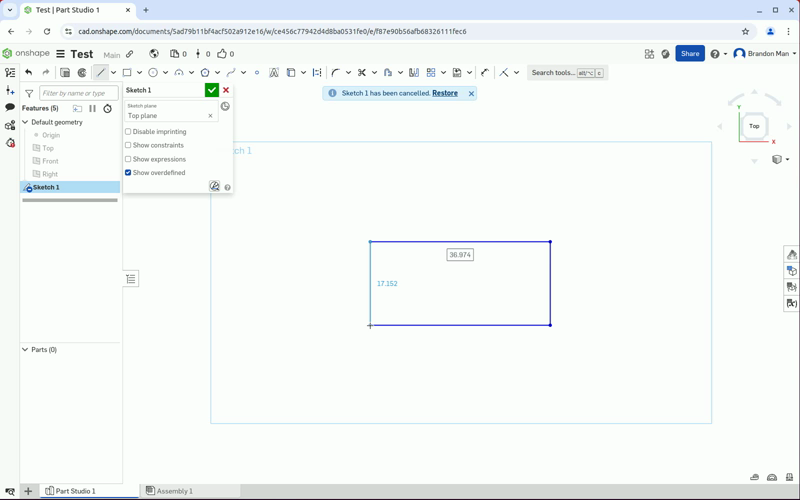
click(370, 325)
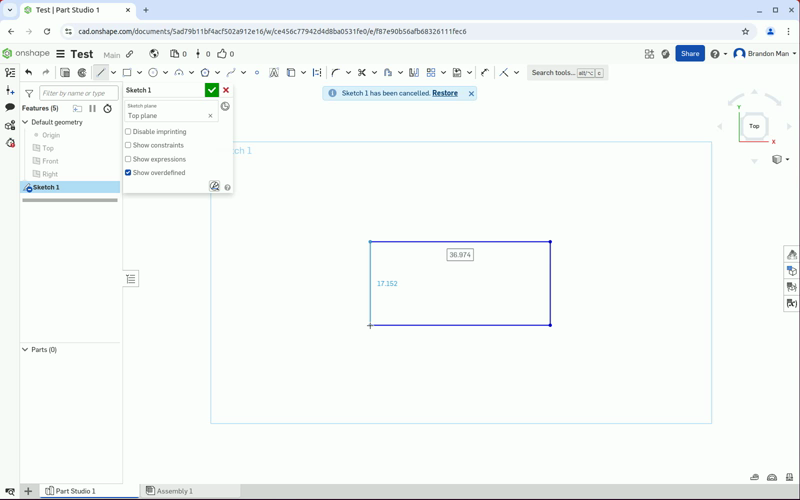
key(esc)
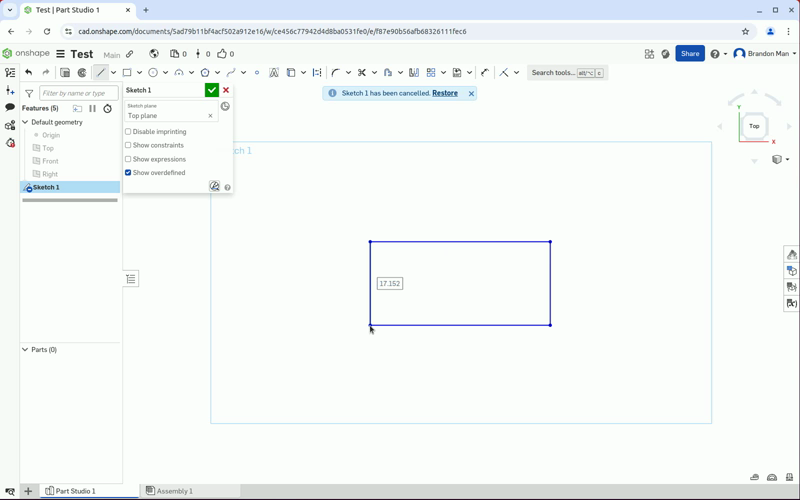
key(l)
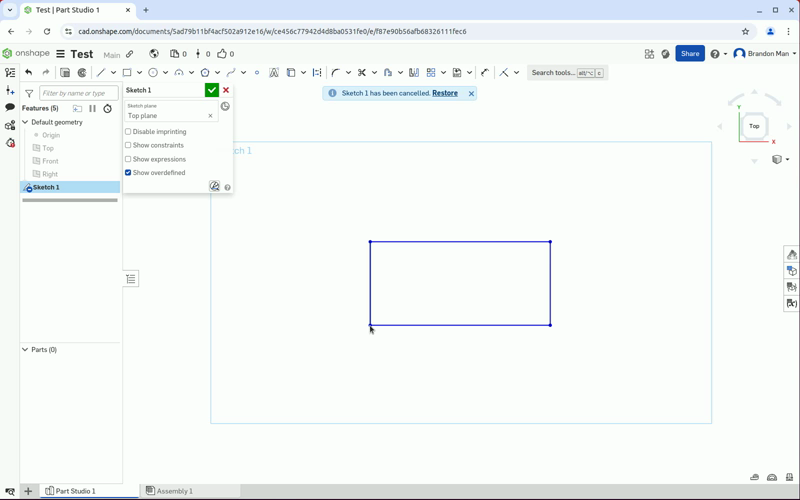
key_down(shift)
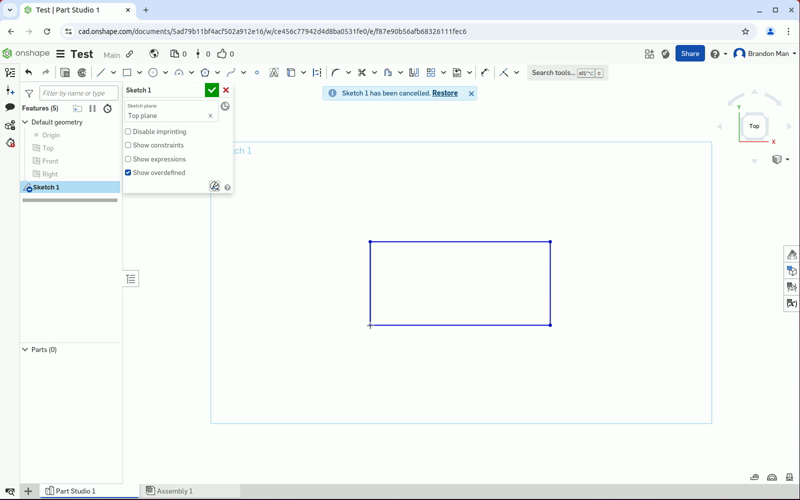
mouse_move(402, 292)
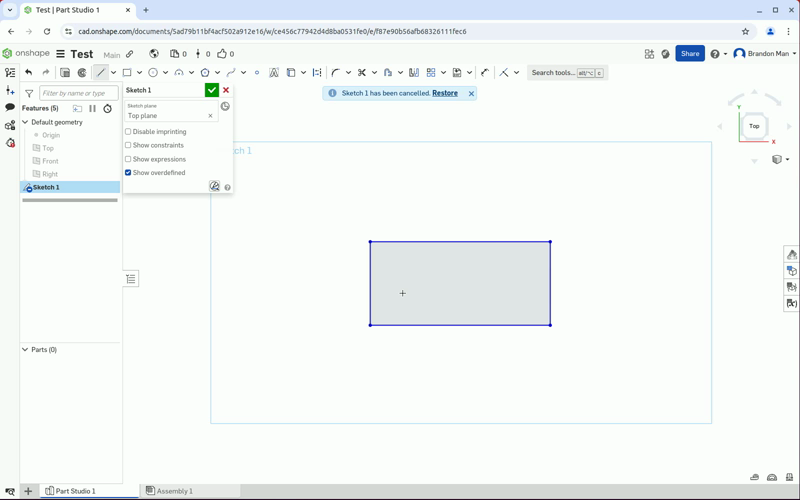
click(402, 292)
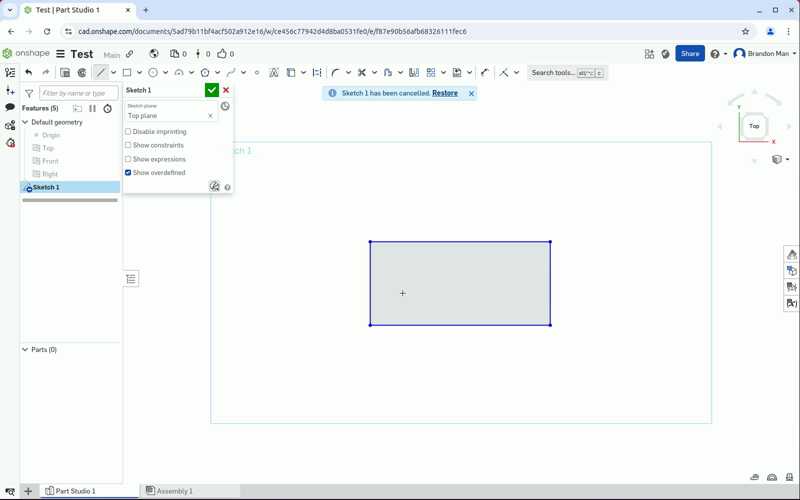
key_up(shift)
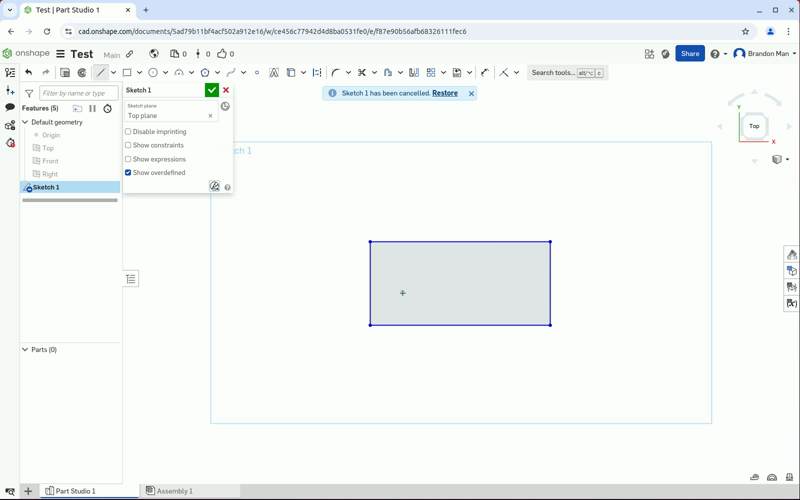
key_down(shift)
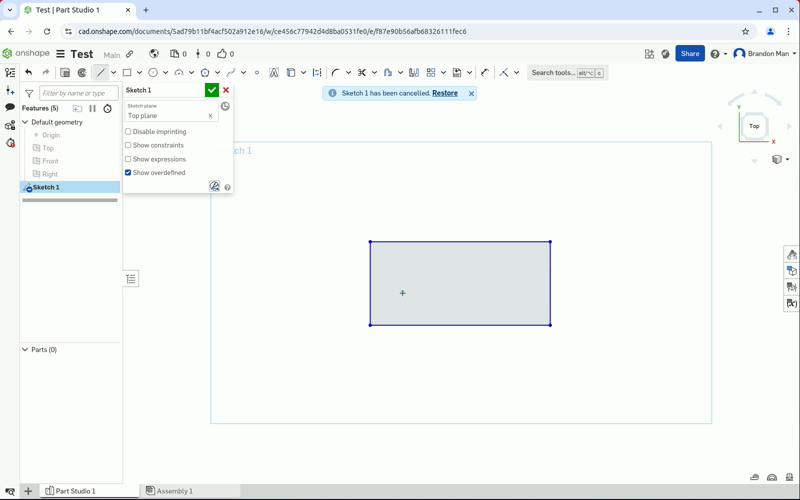
mouse_move(432, 292)
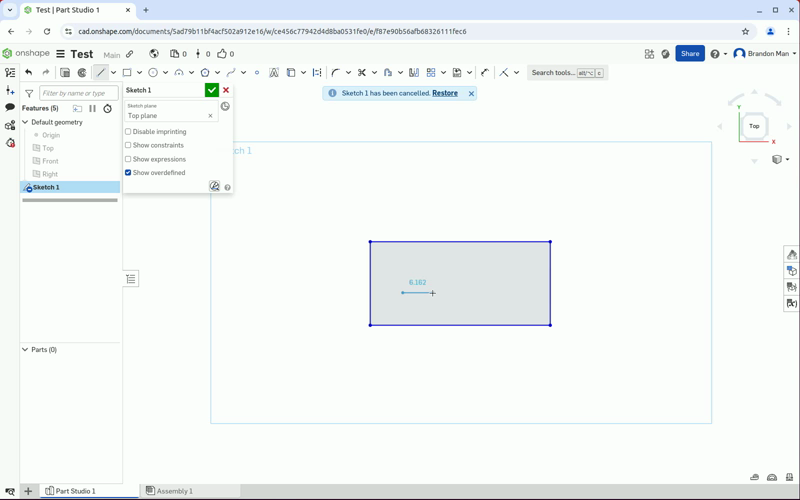
mouse_move(421, 292)
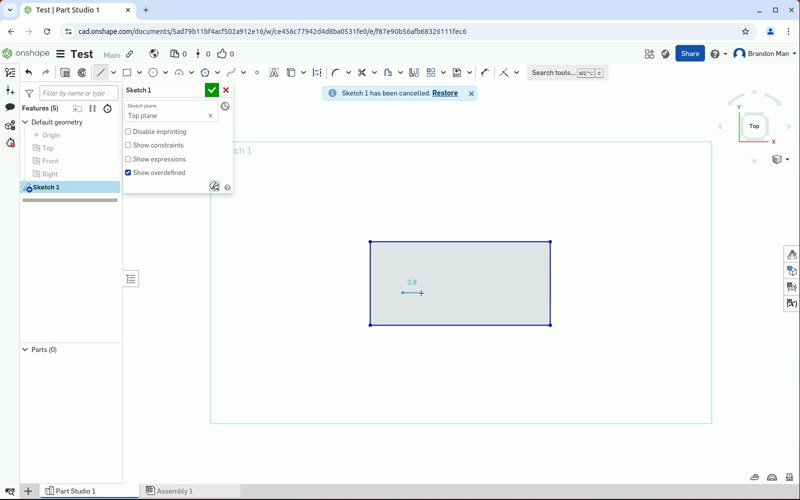
click(421, 292)
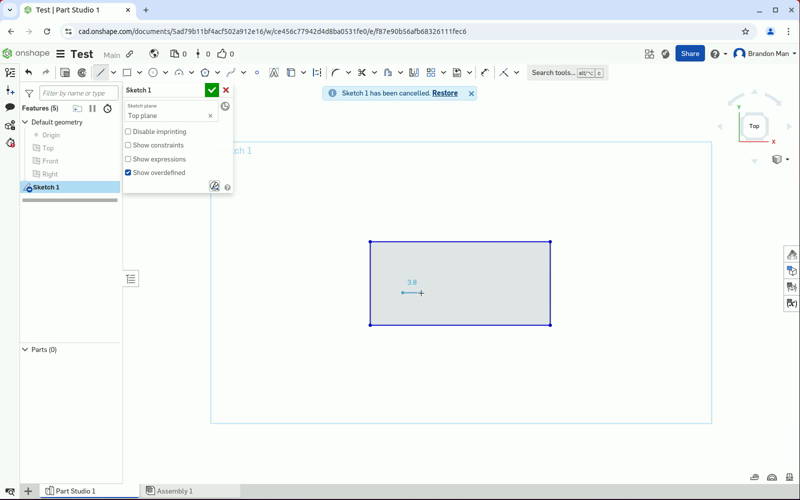
key_up(shift)
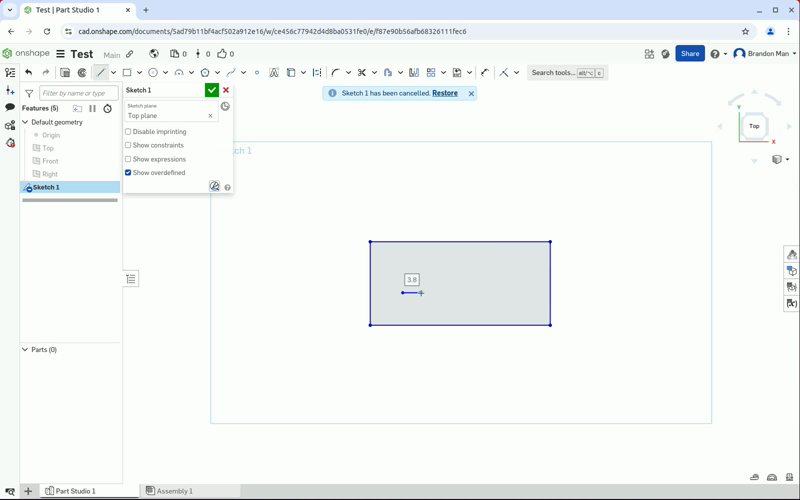
key_down(shift)
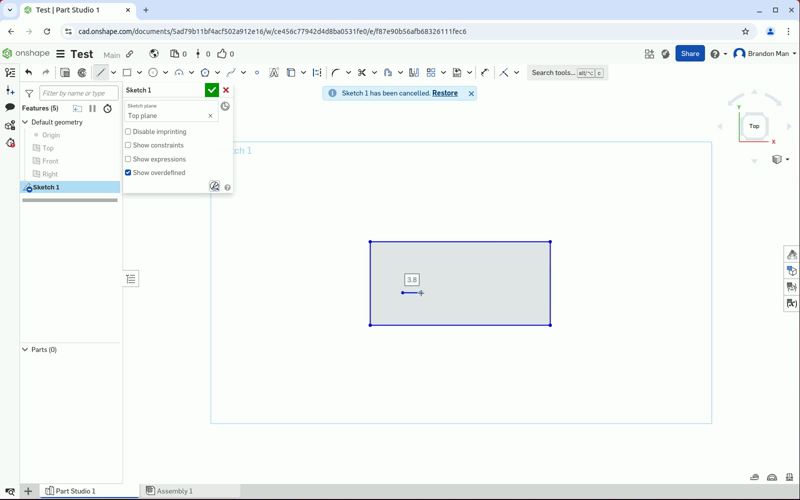
mouse_move(451, 292)
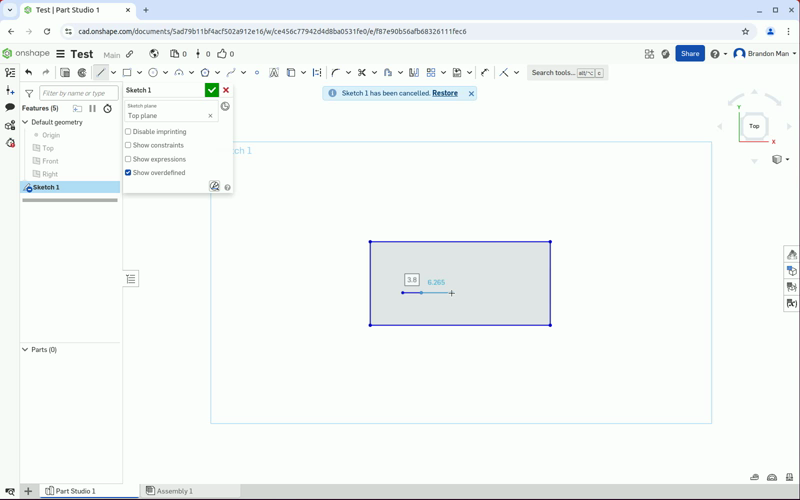
mouse_move(421, 273)
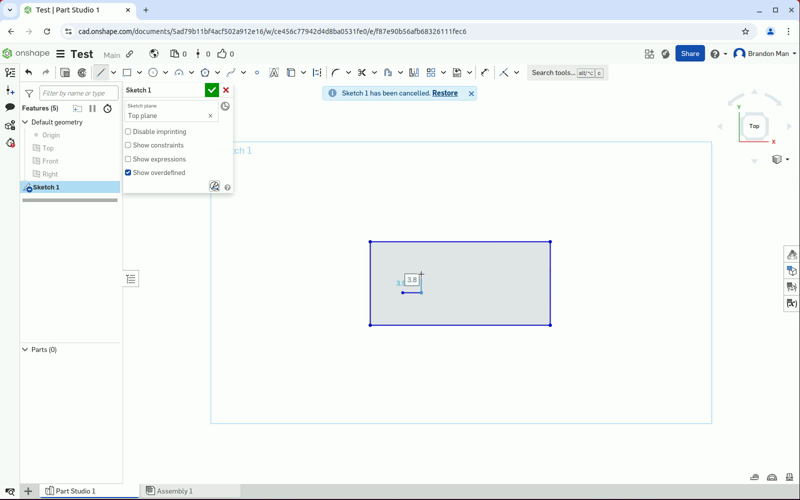
click(421, 273)
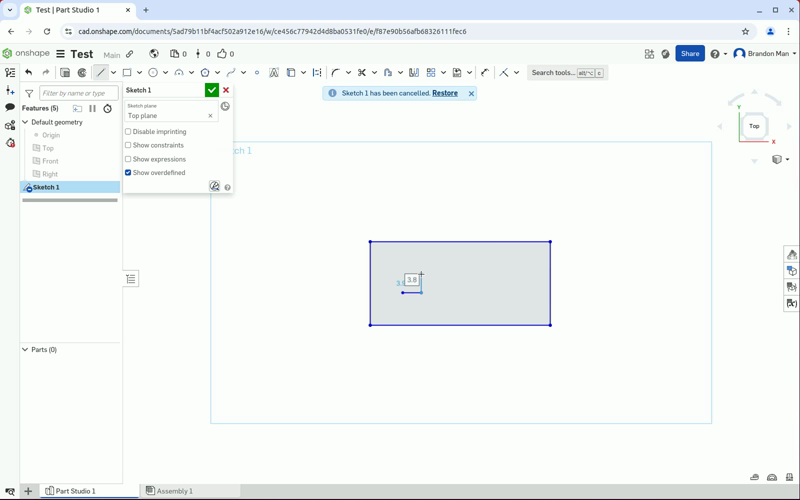
key_up(shift)
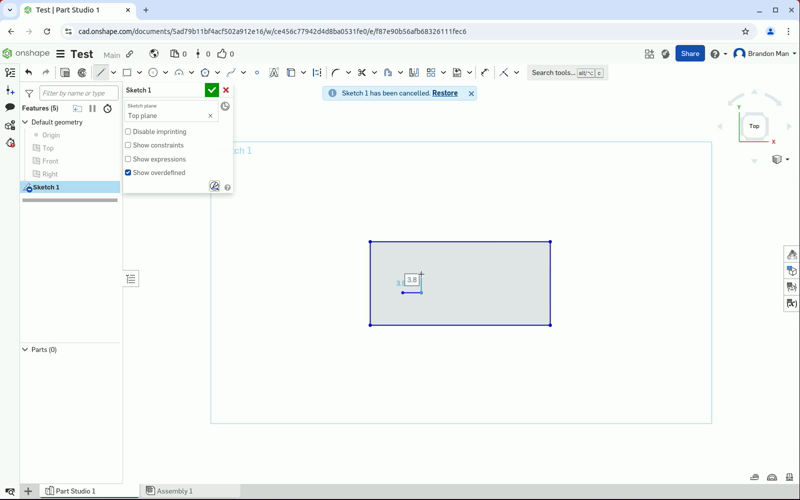
key_down(shift)
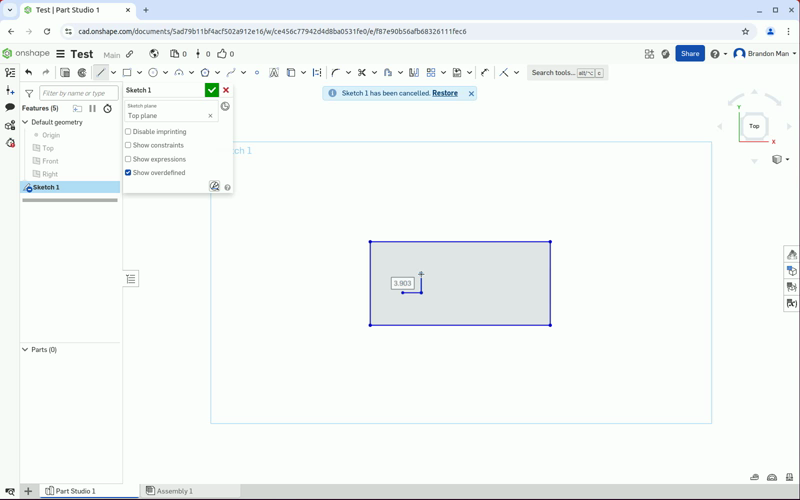
mouse_move(451, 273)
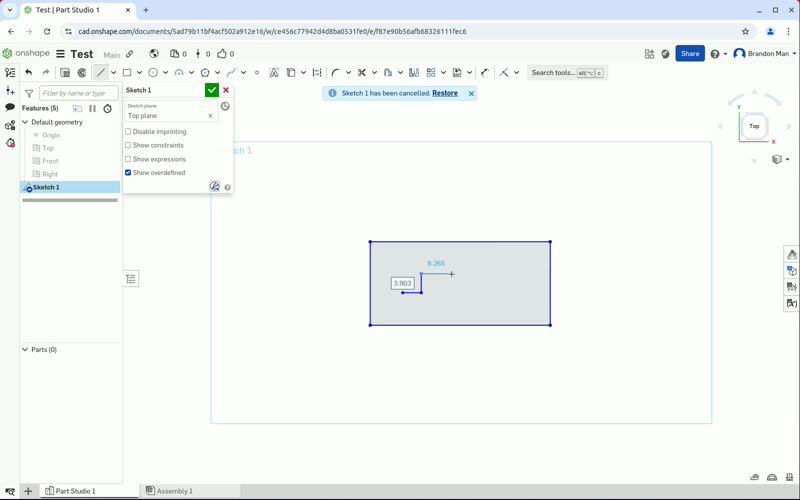
mouse_move(402, 273)
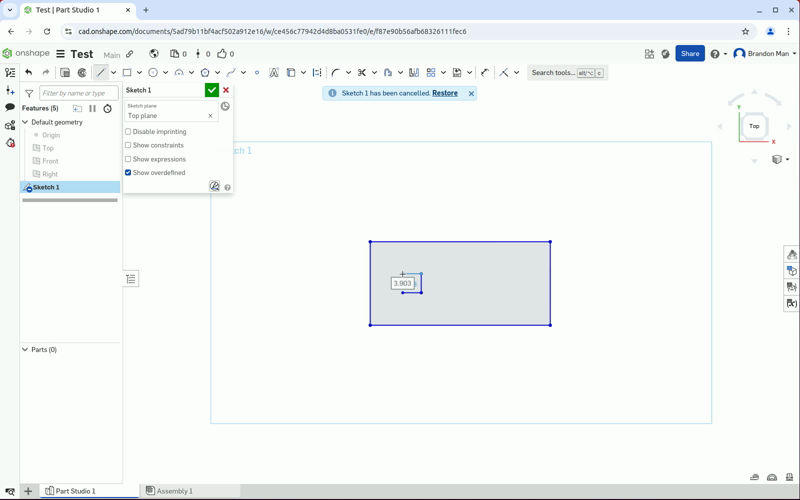
click(402, 273)
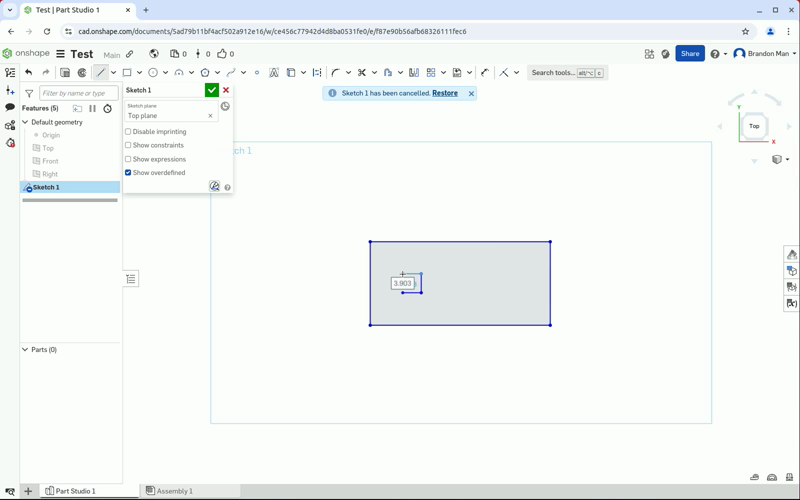
key_up(shift)
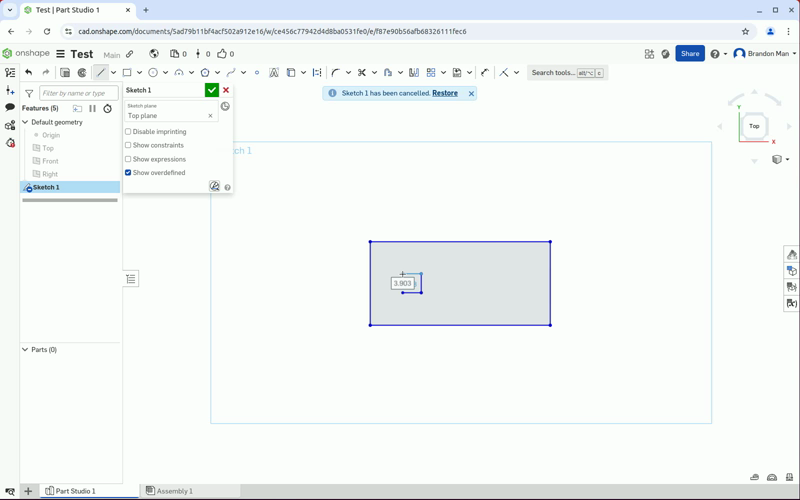
mouse_move(432, 273)
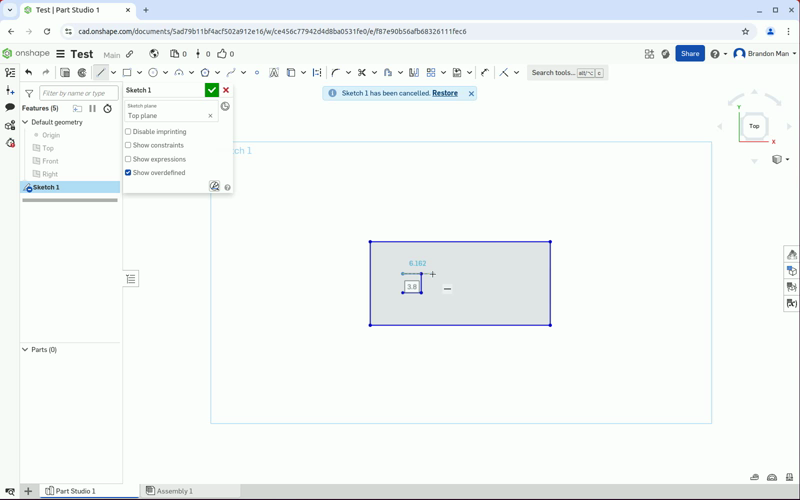
key_down(shift)
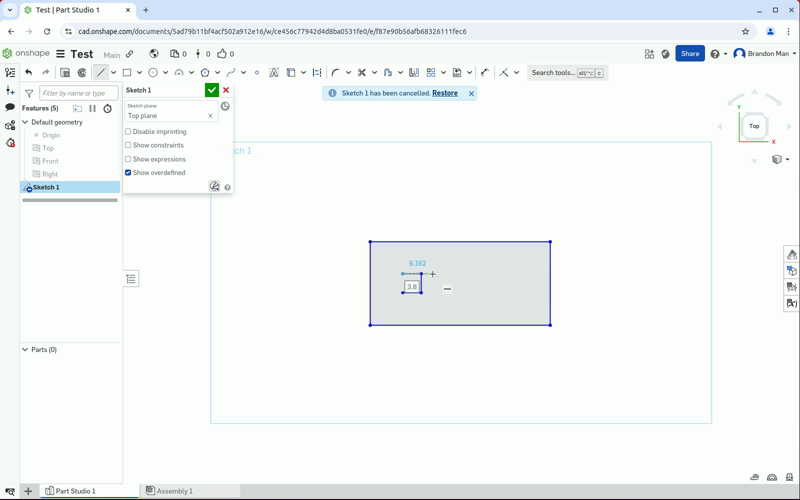
mouse_move(402, 292)
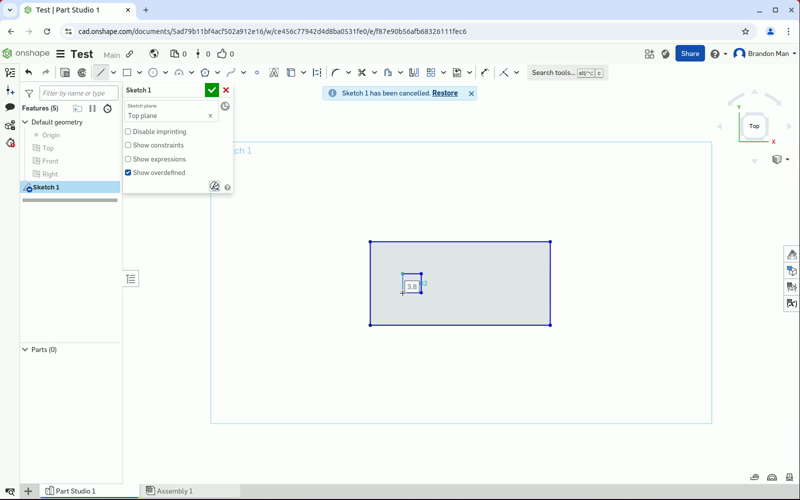
key_up(shift)
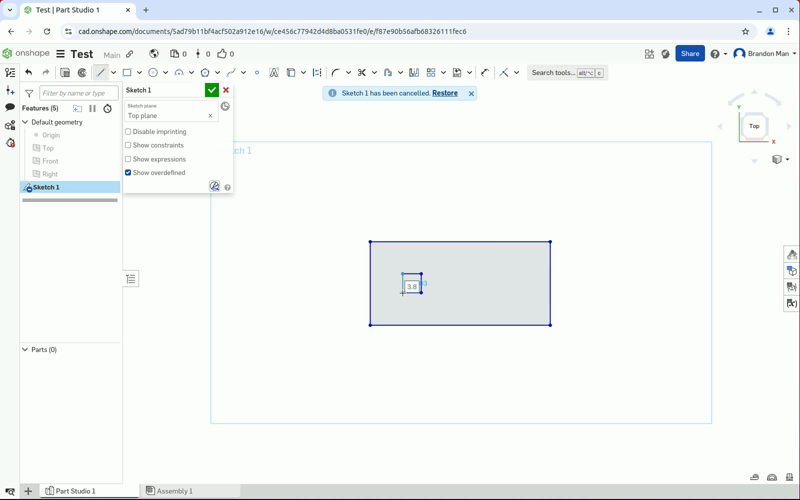
click(402, 292)
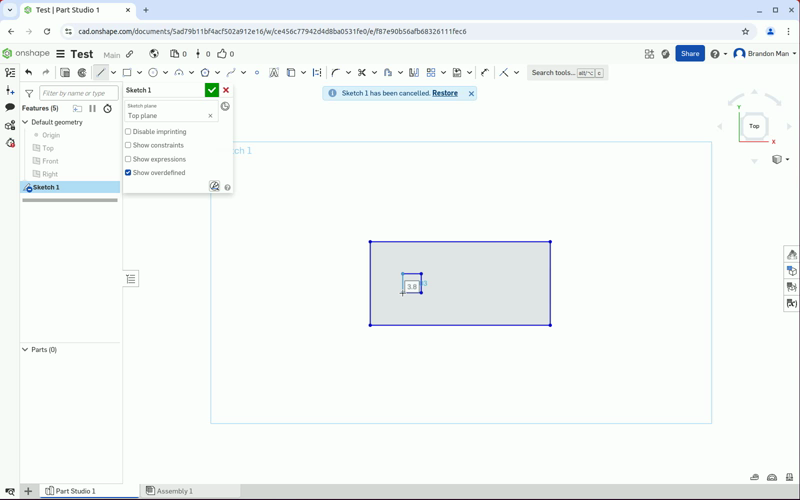
key(esc)
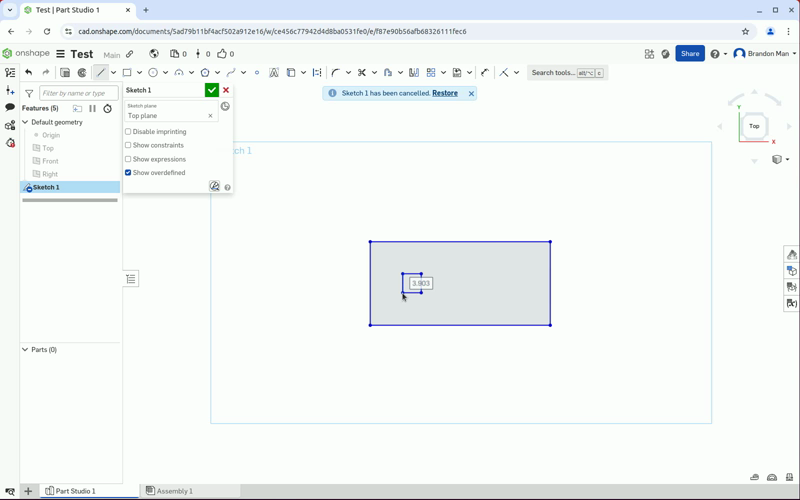
key(c)
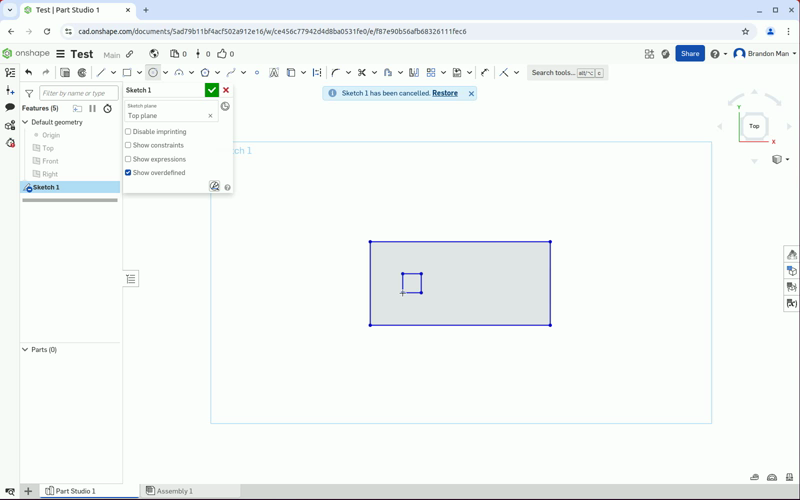
key_down(shift)
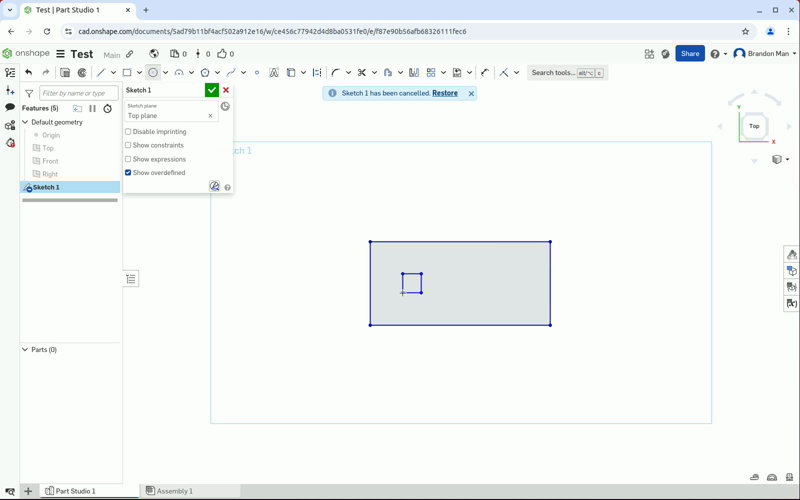
mouse_move(508, 283)
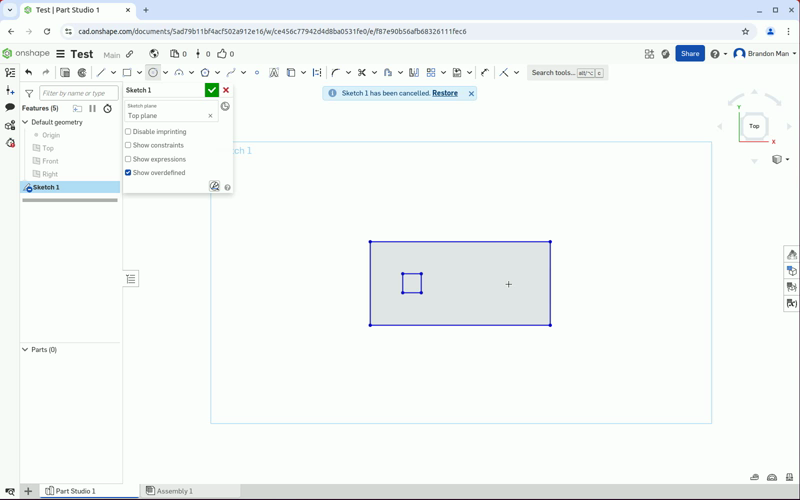
click(508, 283)
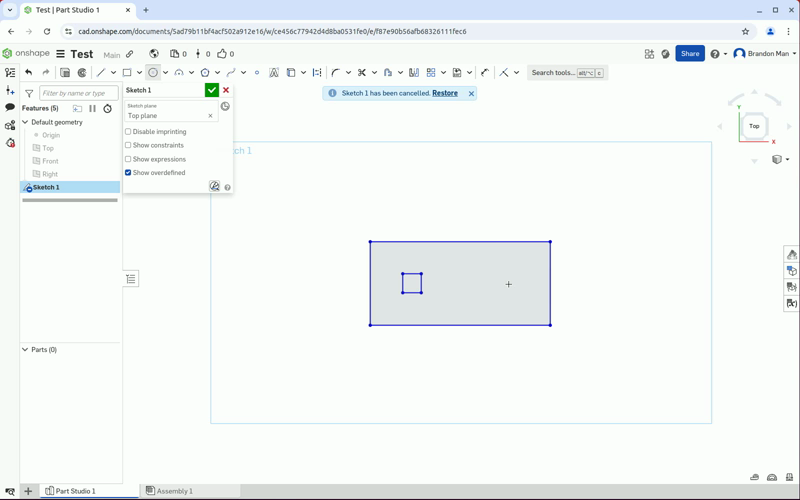
key_up(shift)
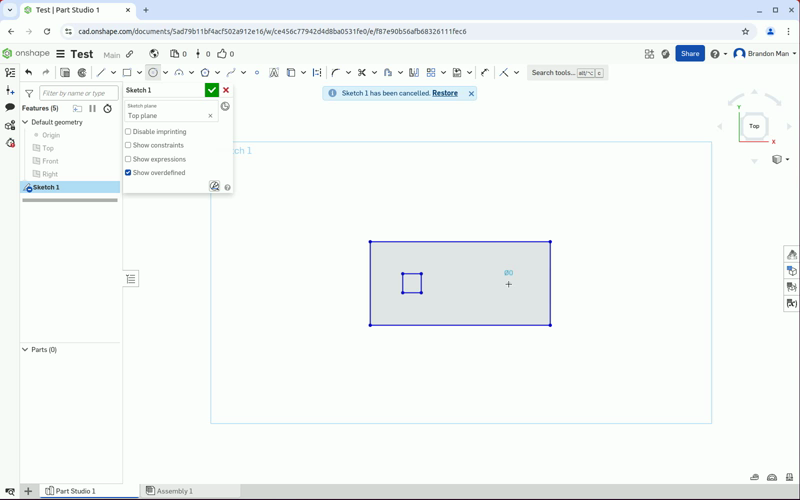
mouse_move(518, 283)
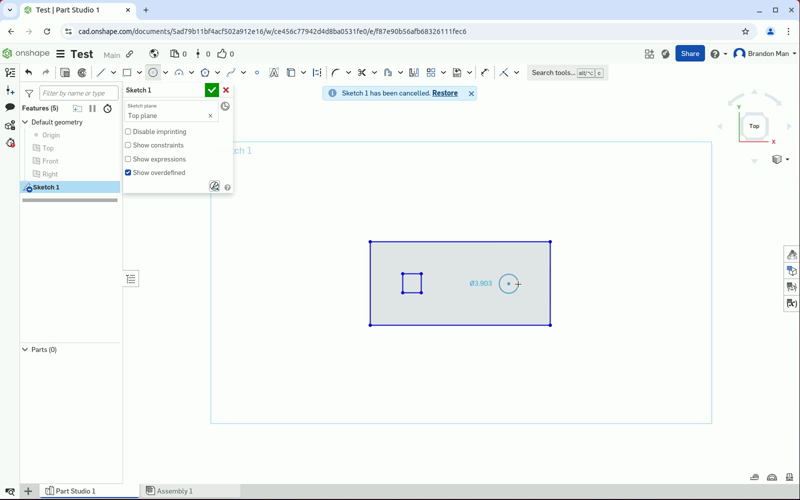
click(518, 283)
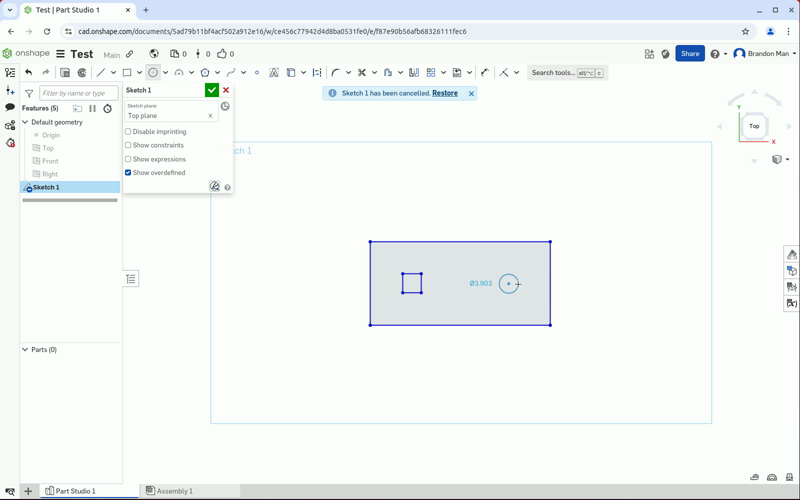
key(esc)
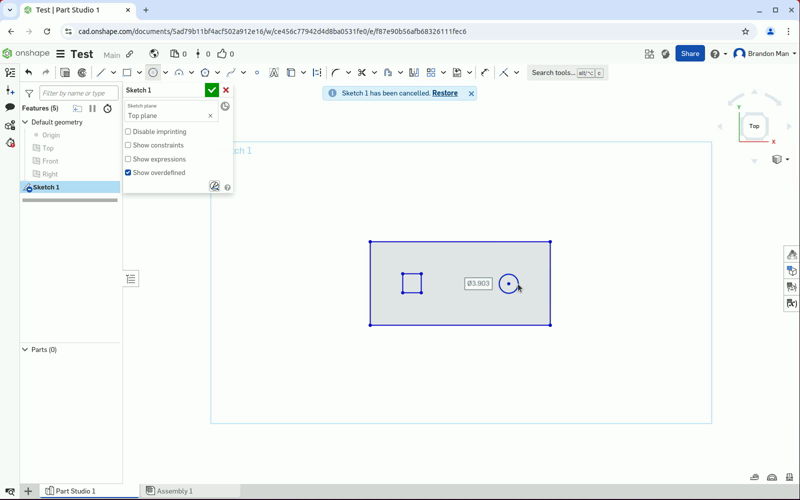
mouse_move(489, 307)
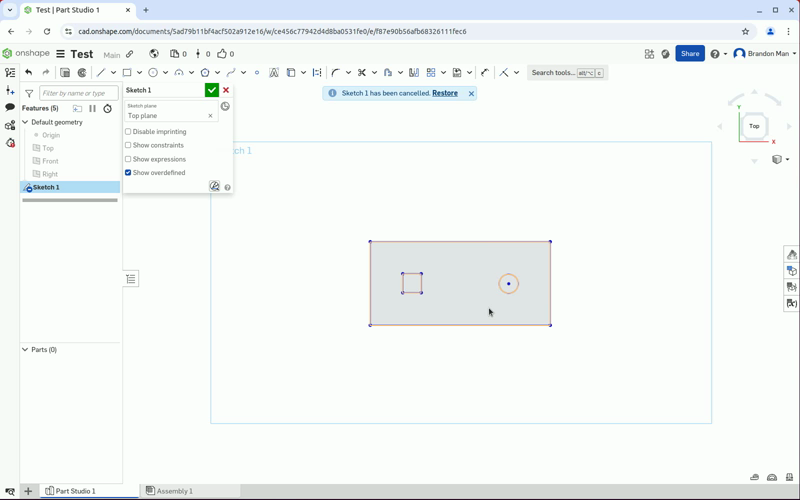
click(489, 307)
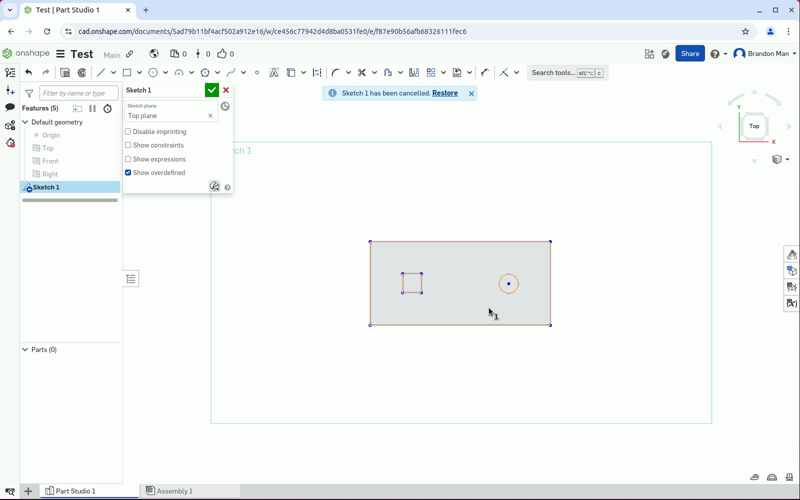
mouse_move(73, 352)
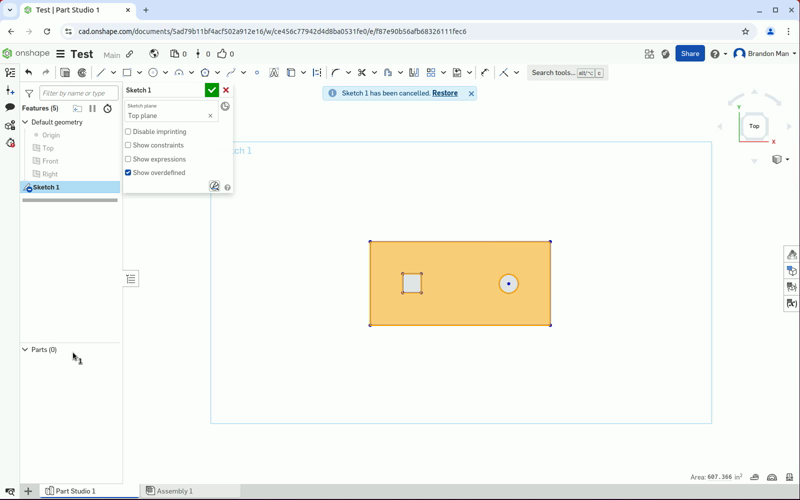
key(shift+y)
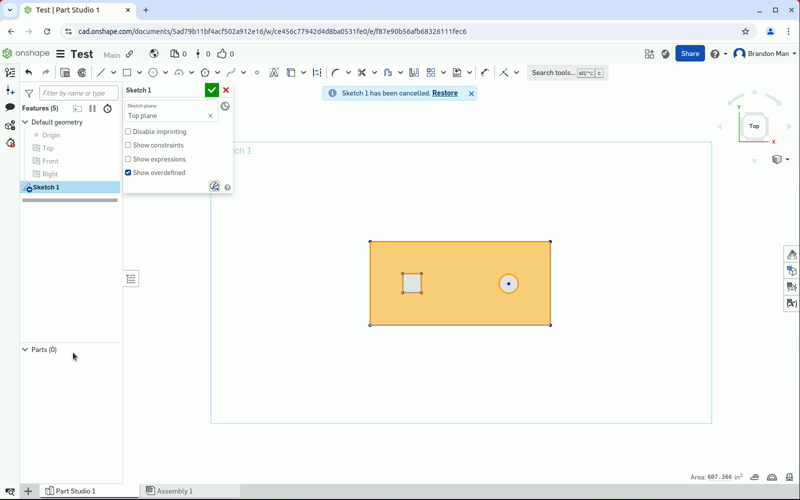
key(shift+e)
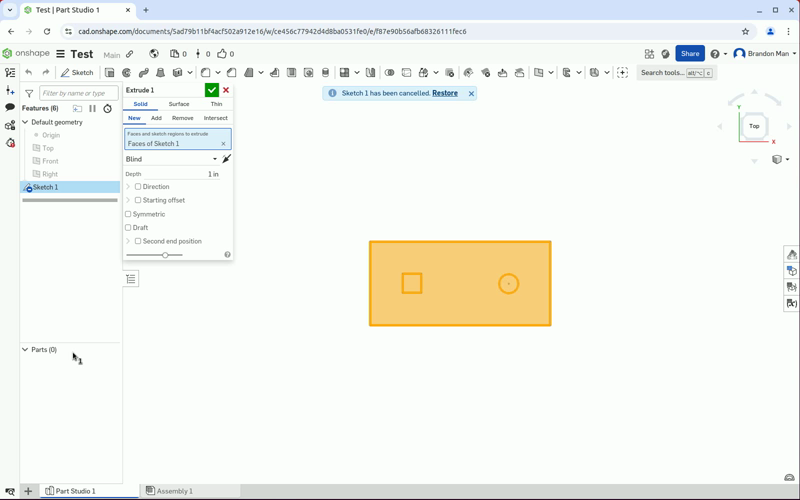
mouse_move(143, 106)
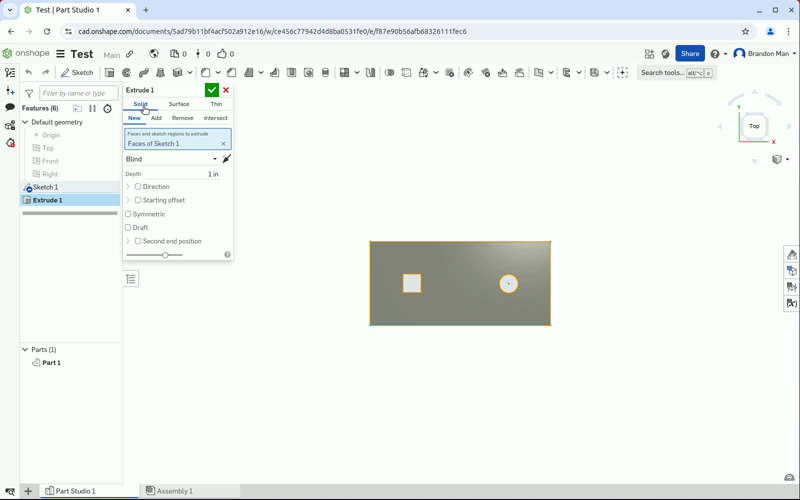
click(143, 106)
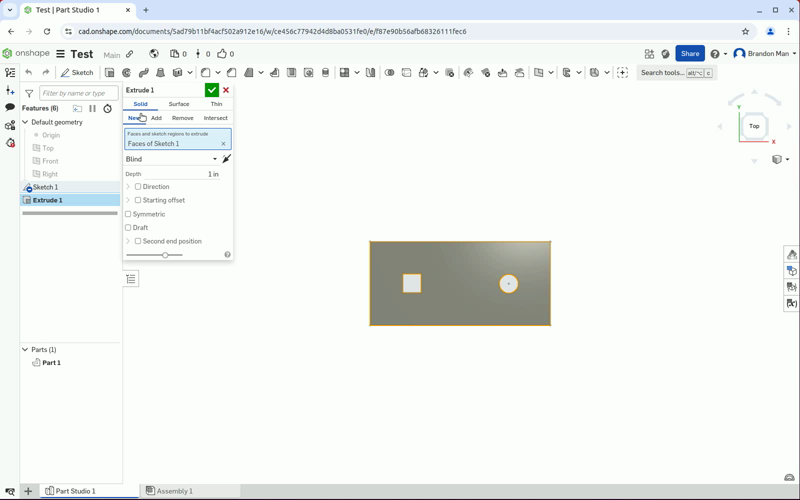
mouse_move(137, 120)
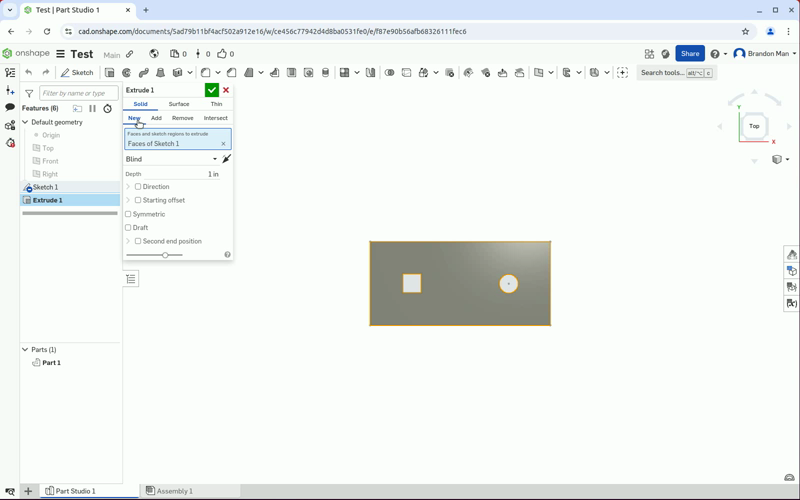
click(137, 120)
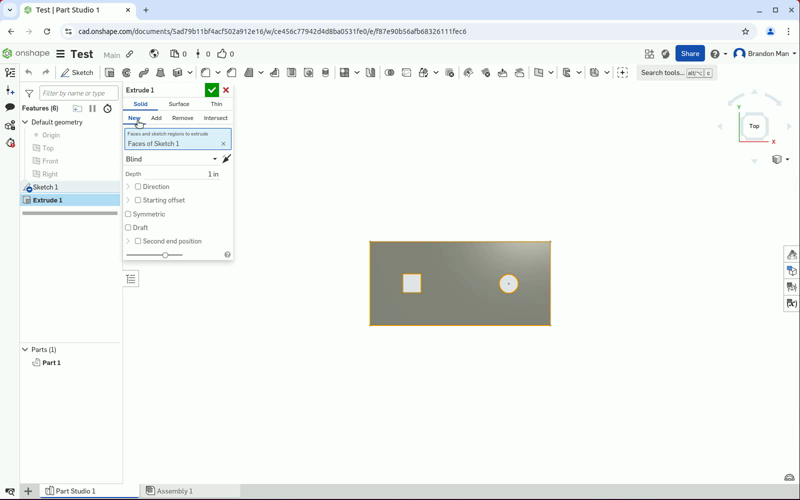
key(tab, 4)
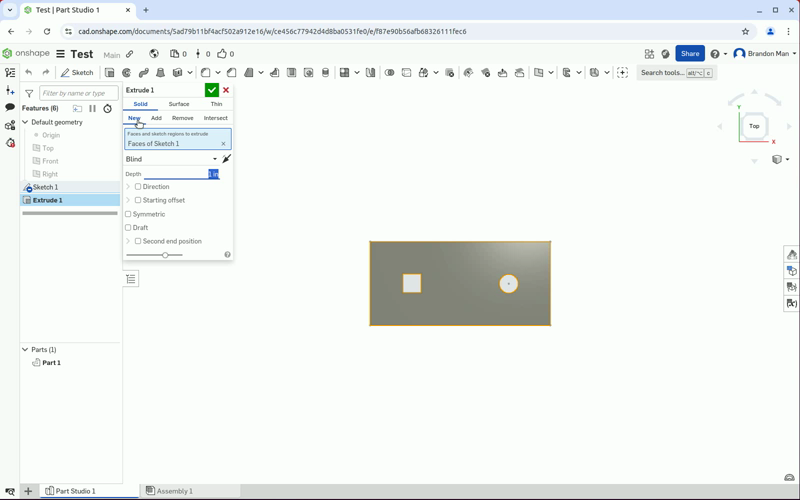
text(0.722)
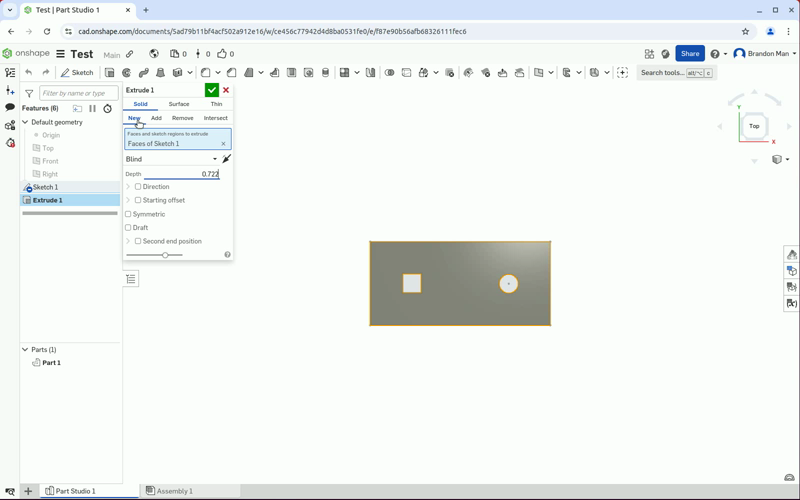
key(enter)
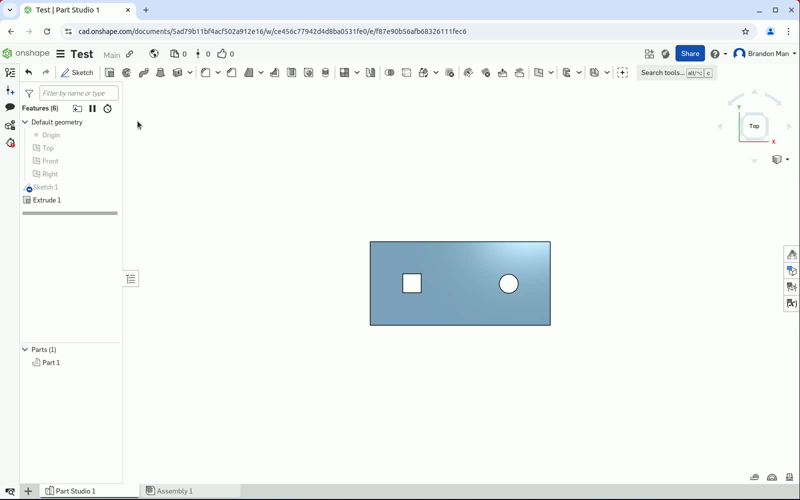
key(shift+h)
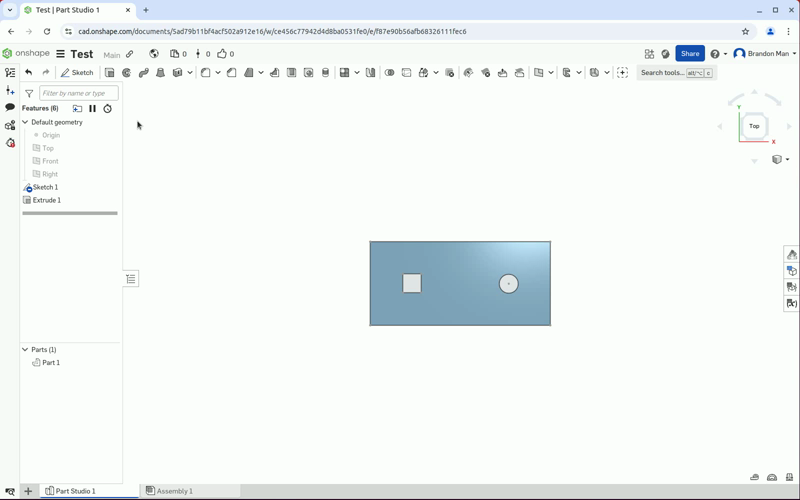
key(shift+h)
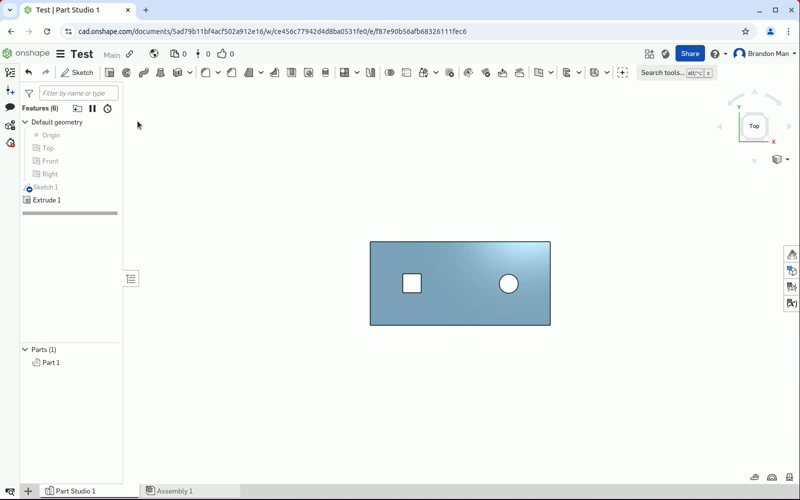
mouse_move(73, 189)
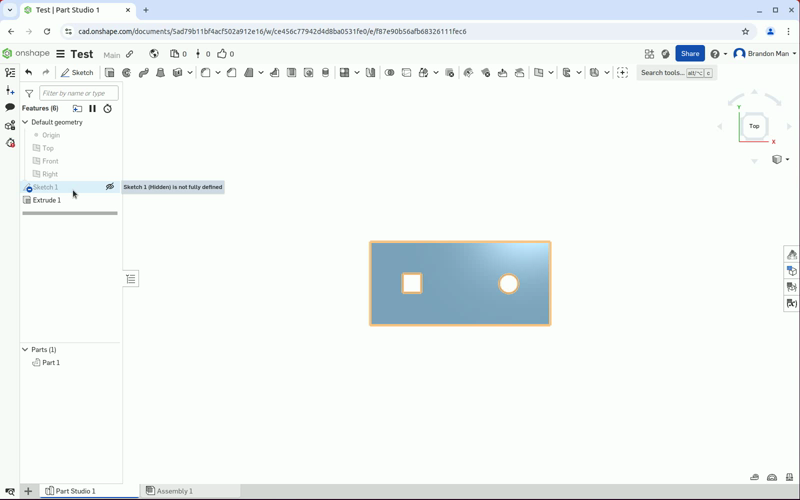
click(73, 189)
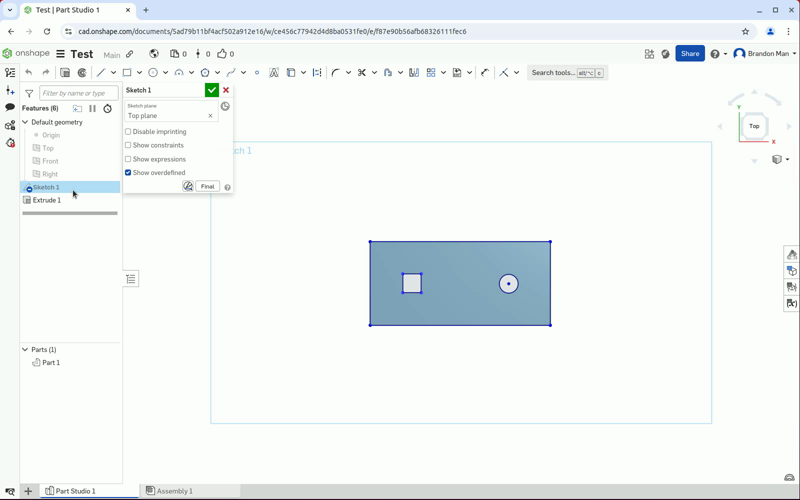
mouse_move(229, 92)
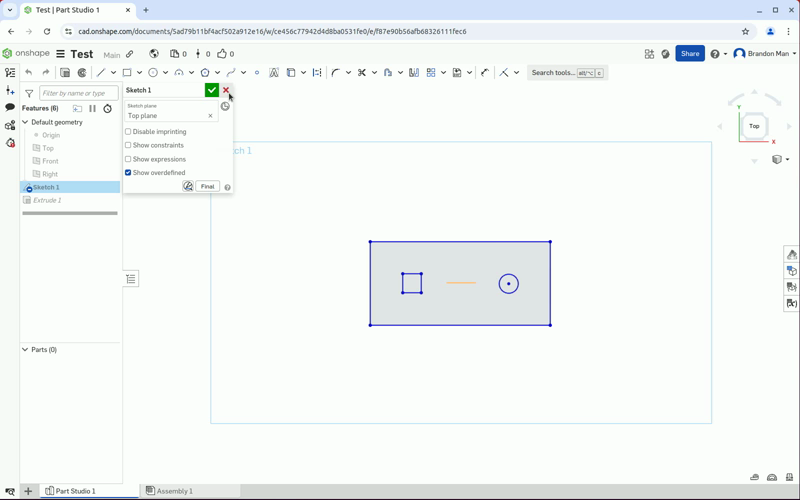
click(229, 92)
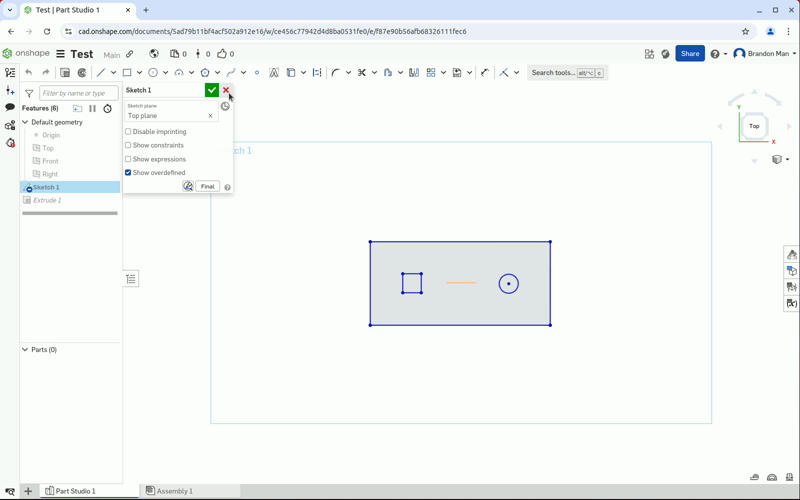
key(shift+s)
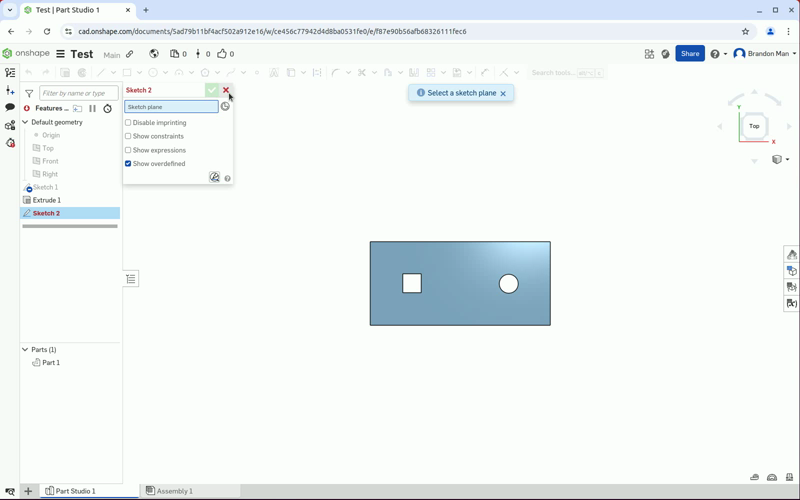
mouse_move(73, 150)
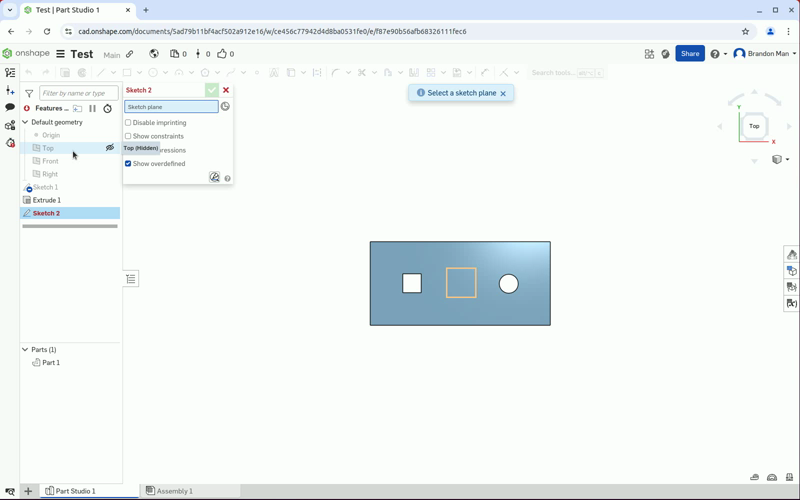
click(73, 150)
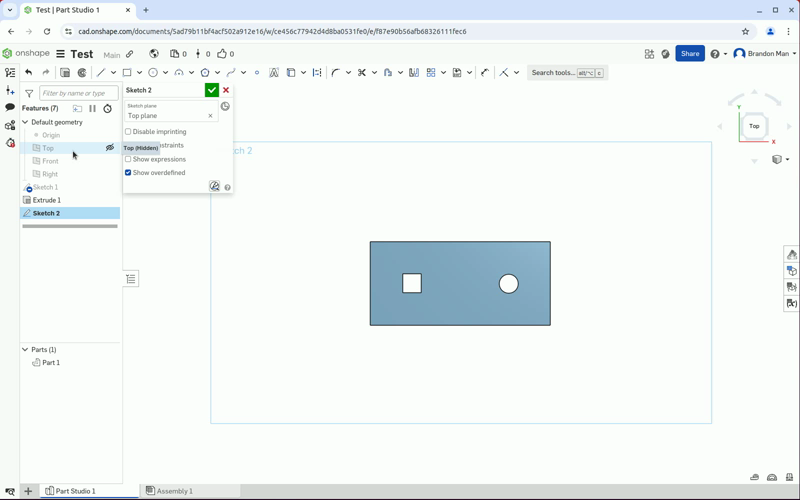
mouse_move(73, 352)
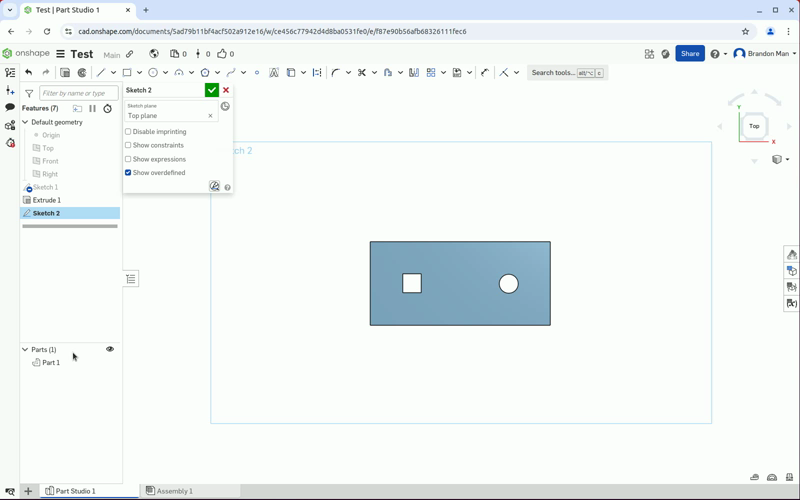
key(y)
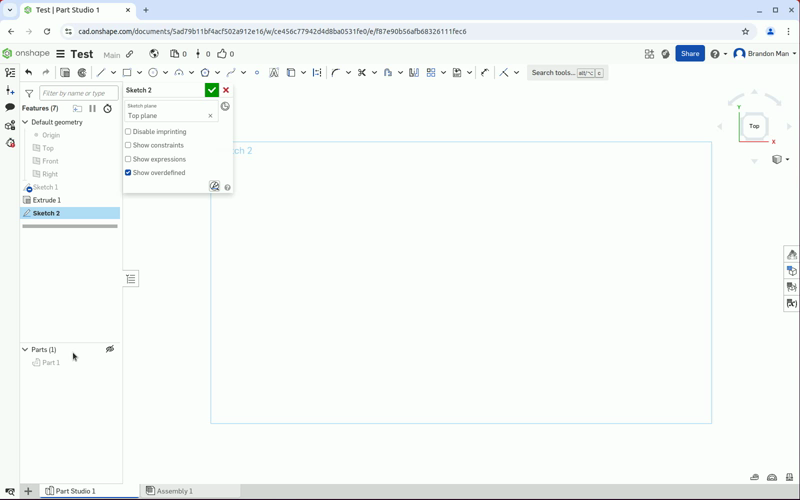
key(l)
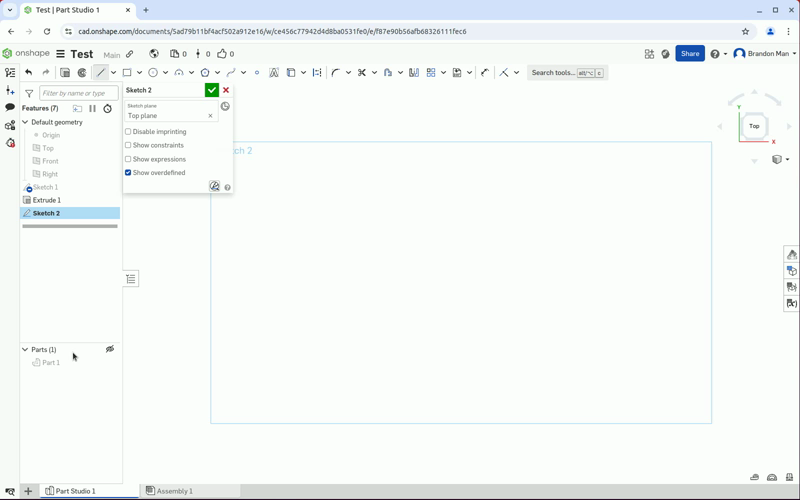
key_down(shift)
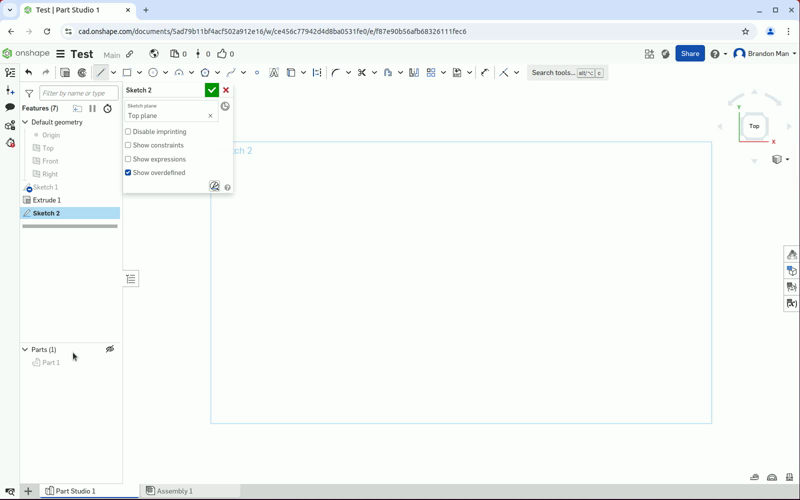
mouse_move(401, 293)
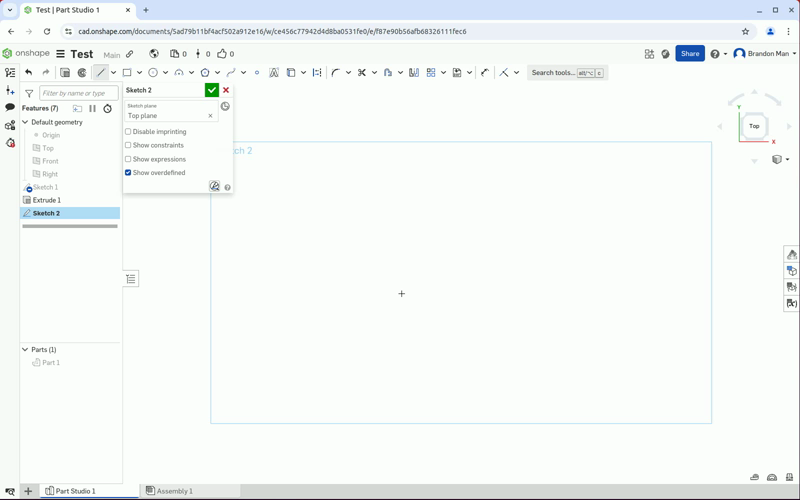
click(401, 293)
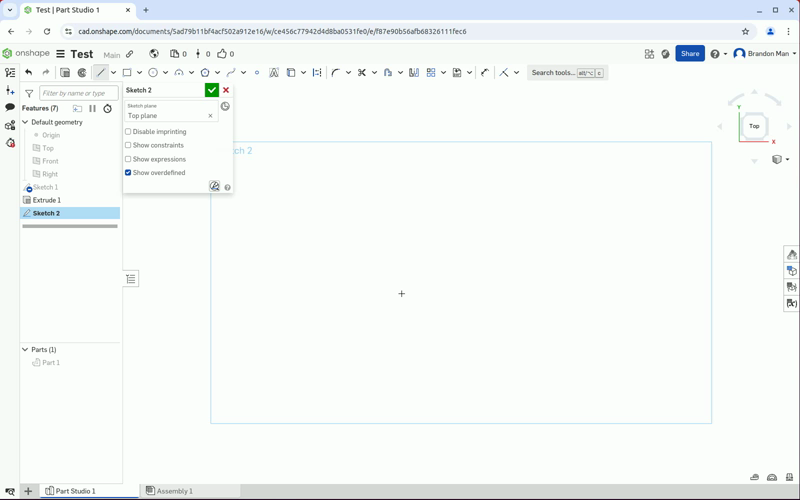
key_up(shift)
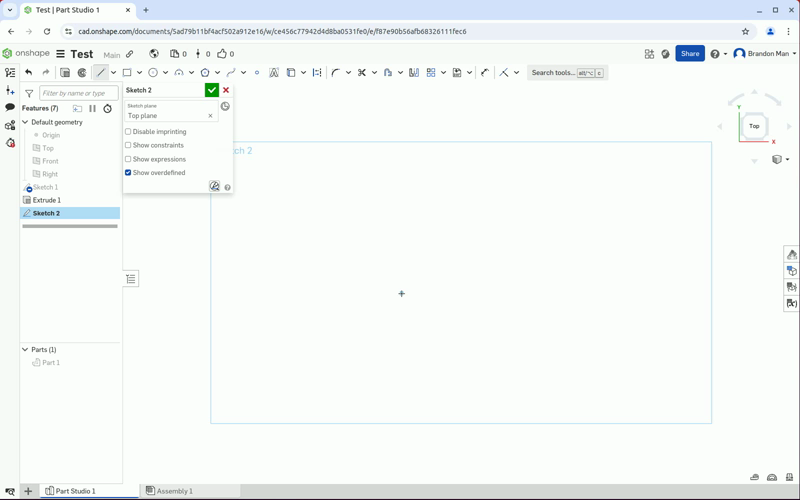
key_down(shift)
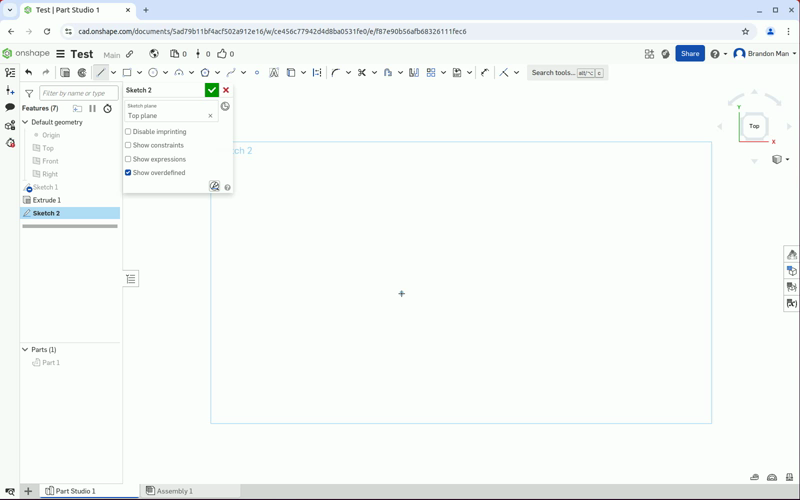
mouse_move(431, 293)
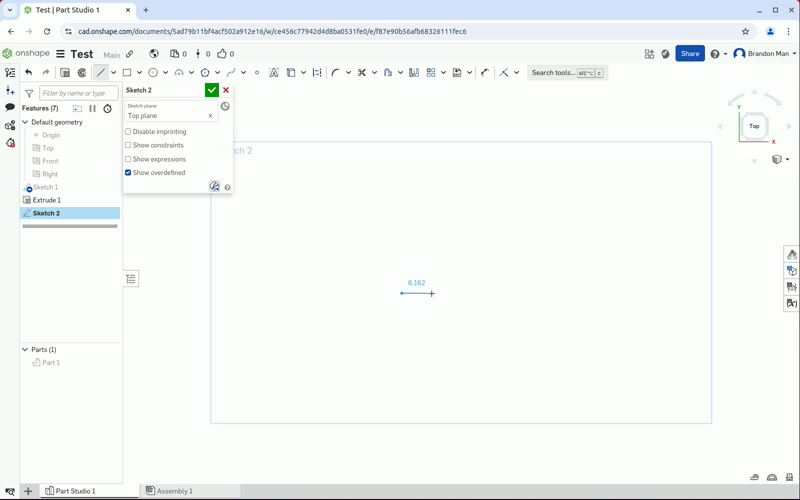
mouse_move(422, 293)
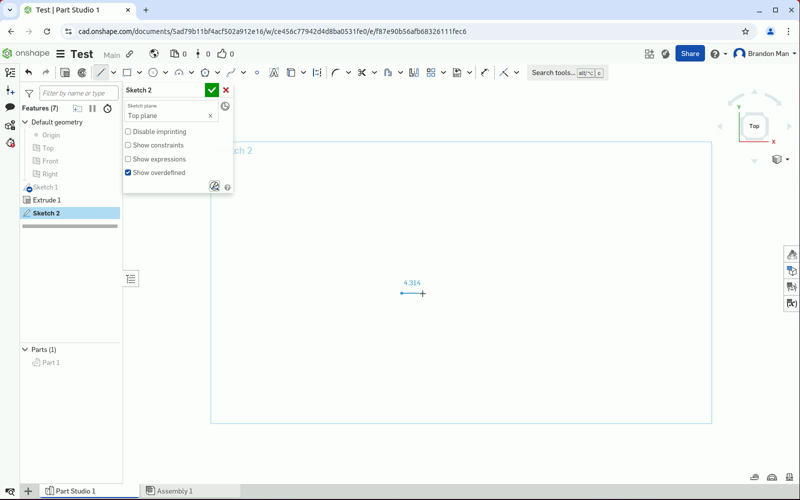
click(422, 293)
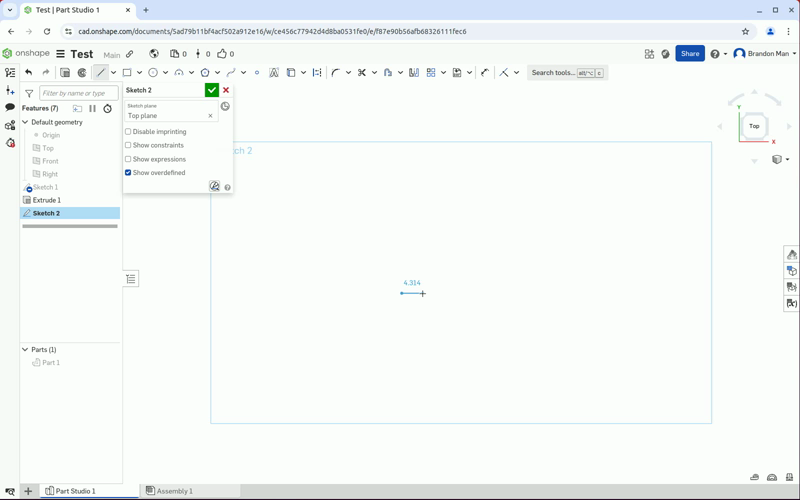
key_up(shift)
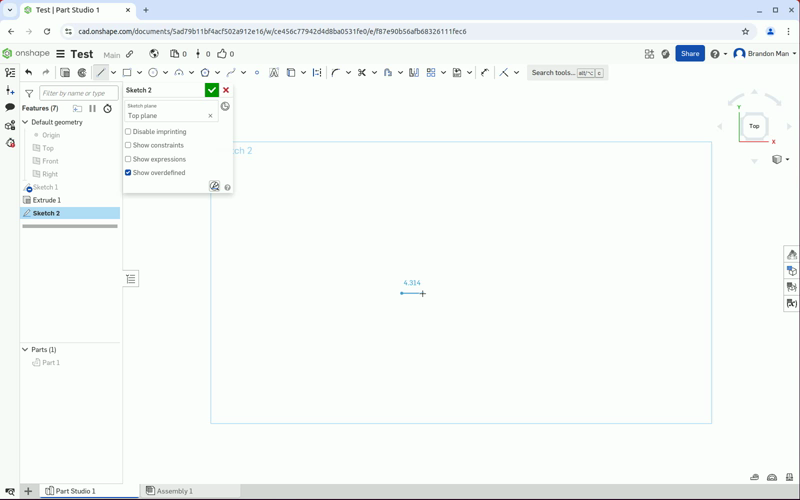
key_down(shift)
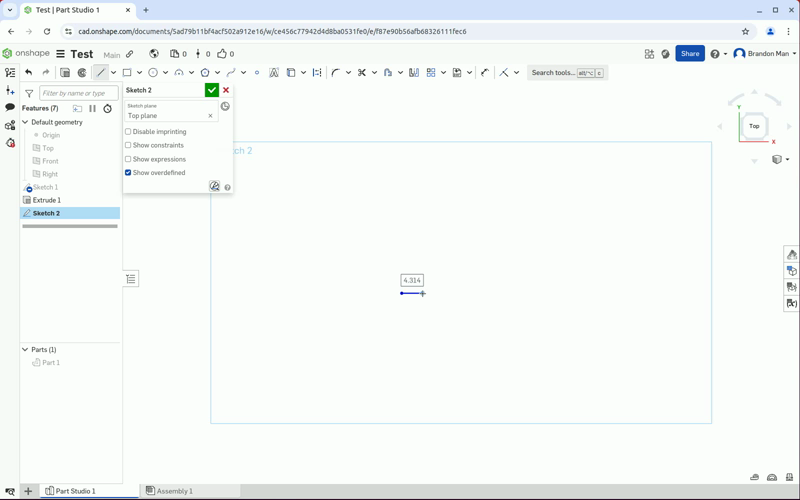
mouse_move(453, 293)
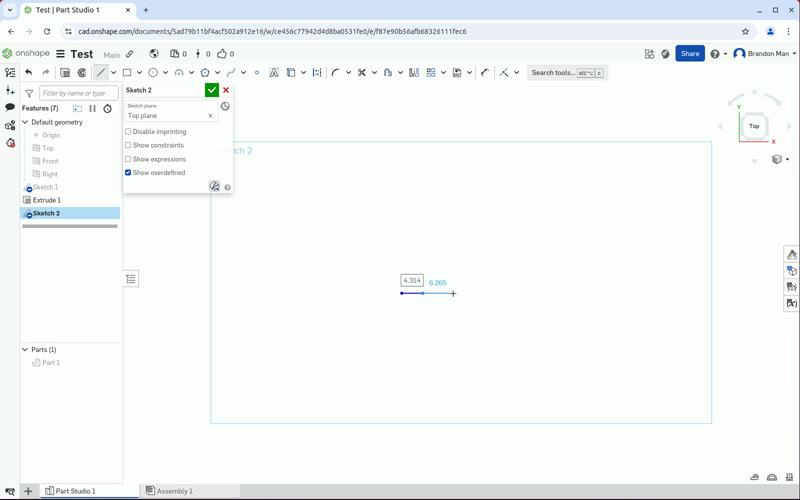
mouse_move(422, 272)
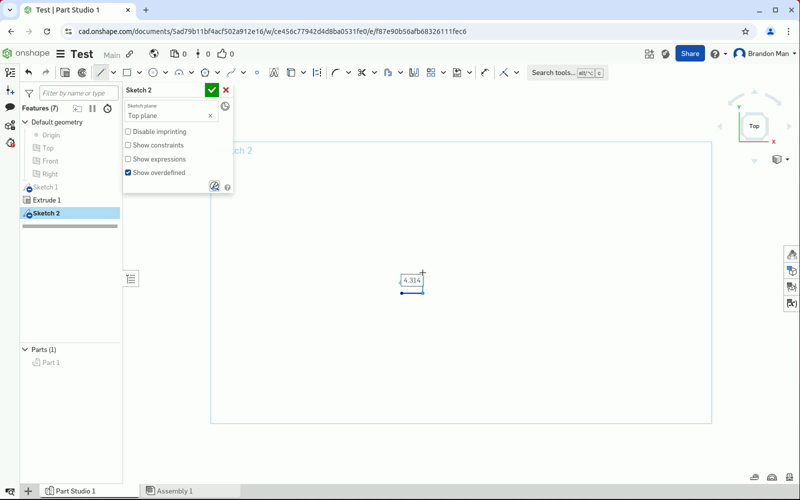
click(422, 272)
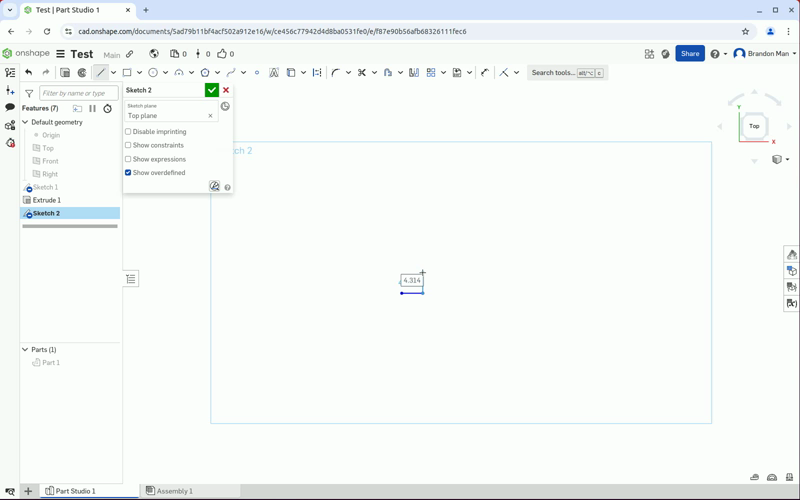
key_up(shift)
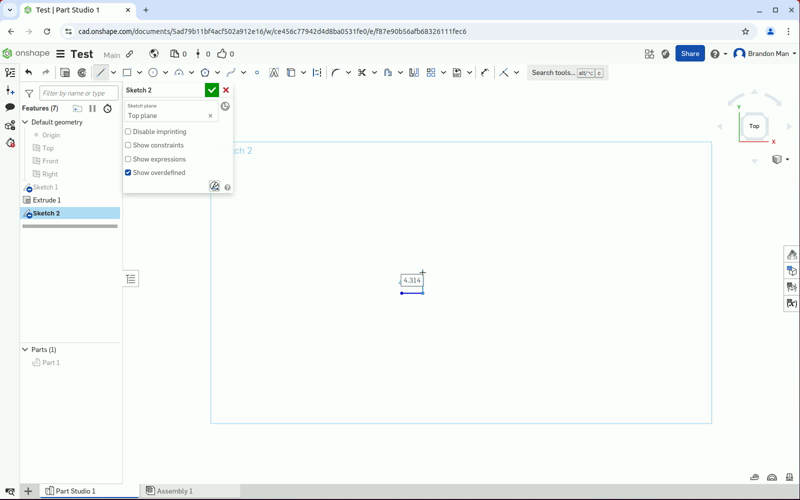
key_down(shift)
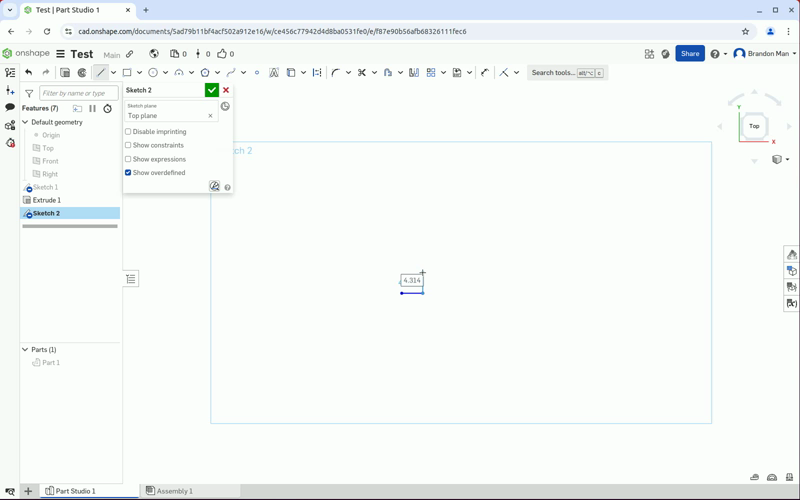
mouse_move(453, 272)
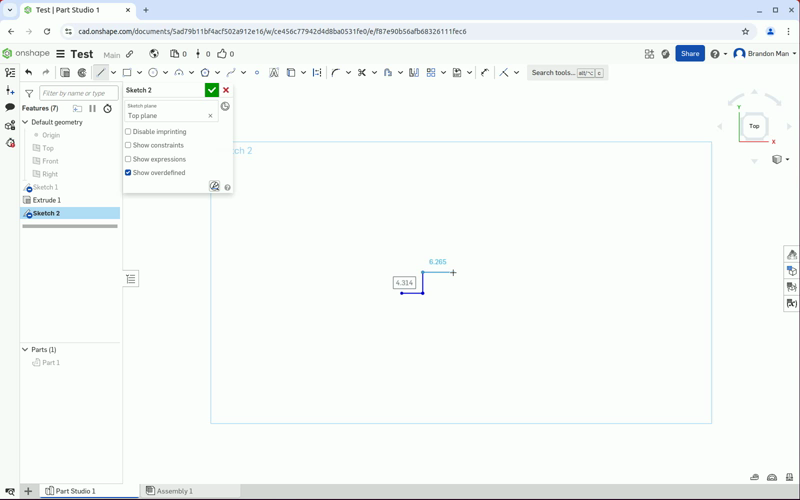
mouse_move(401, 272)
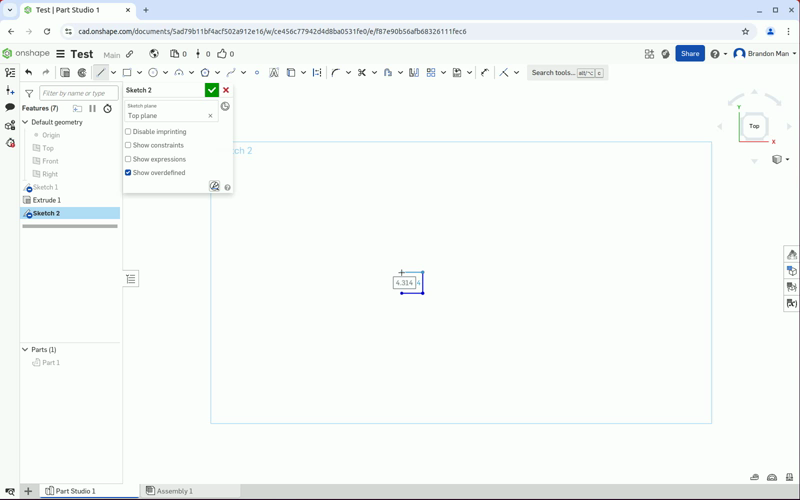
click(401, 272)
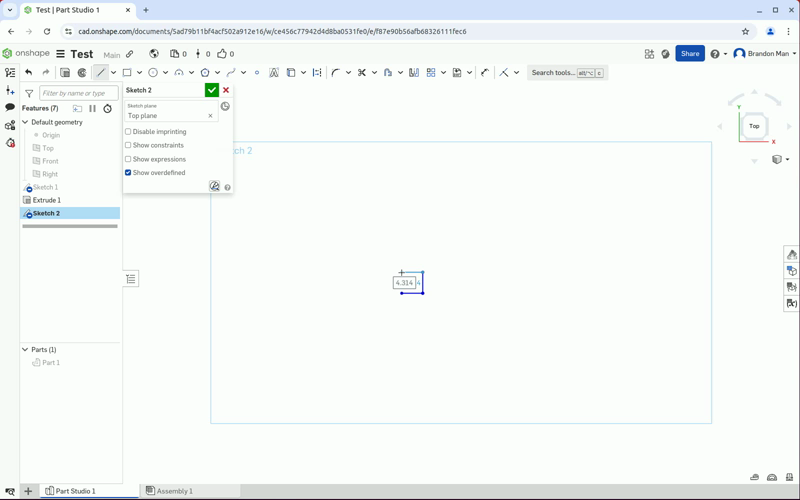
key_up(shift)
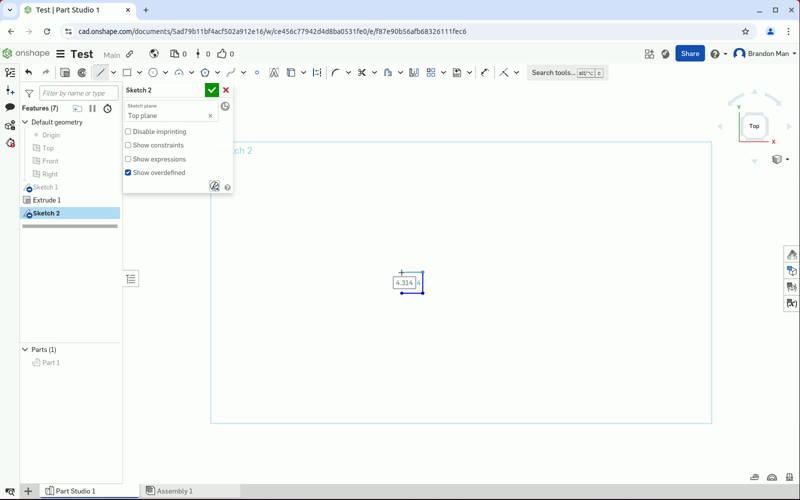
mouse_move(431, 272)
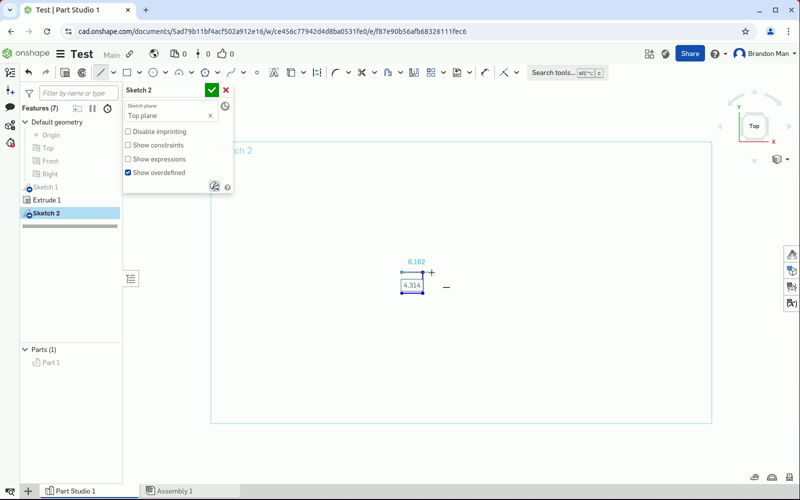
key_down(shift)
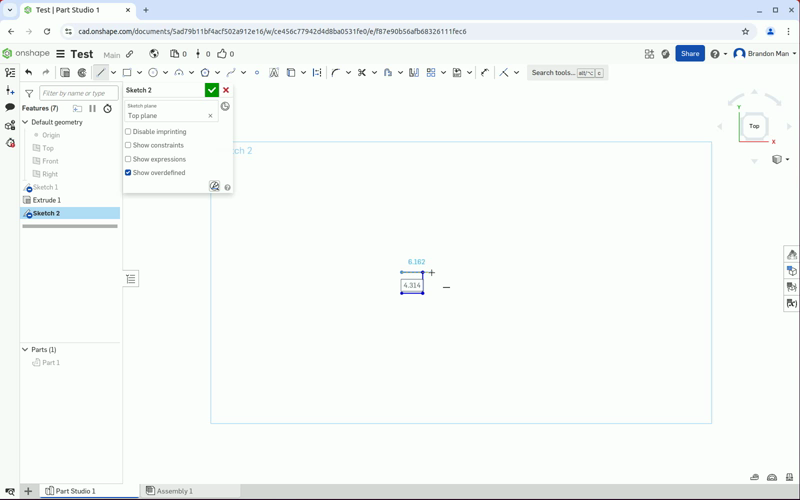
mouse_move(401, 293)
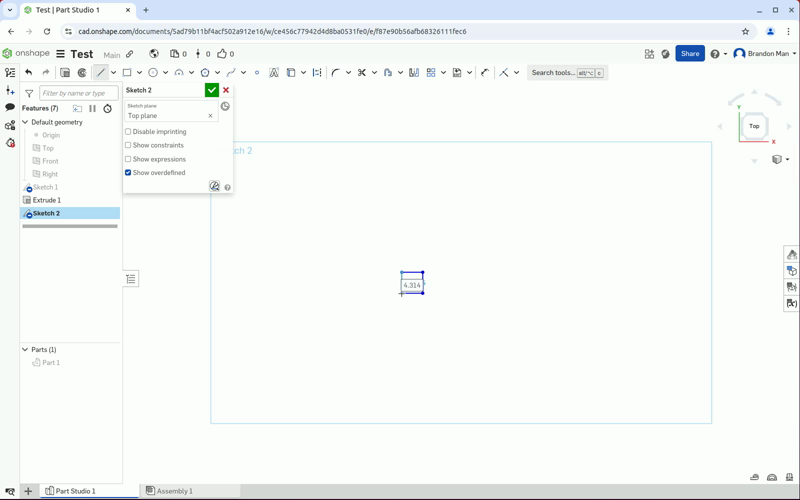
key_up(shift)
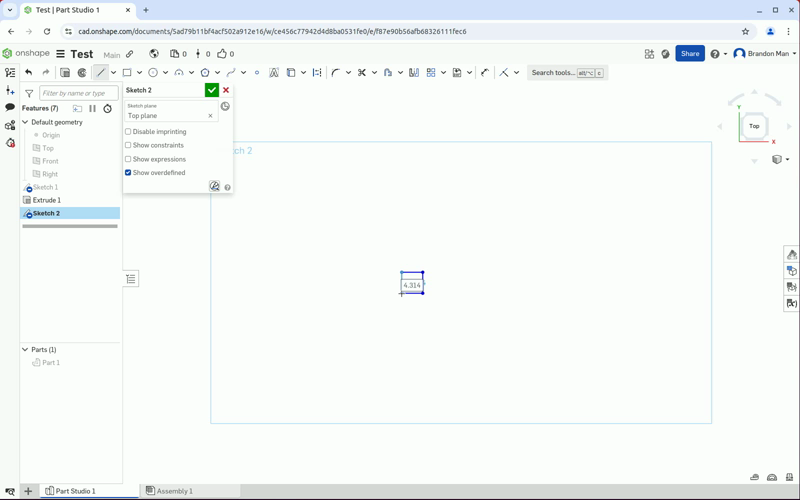
click(401, 293)
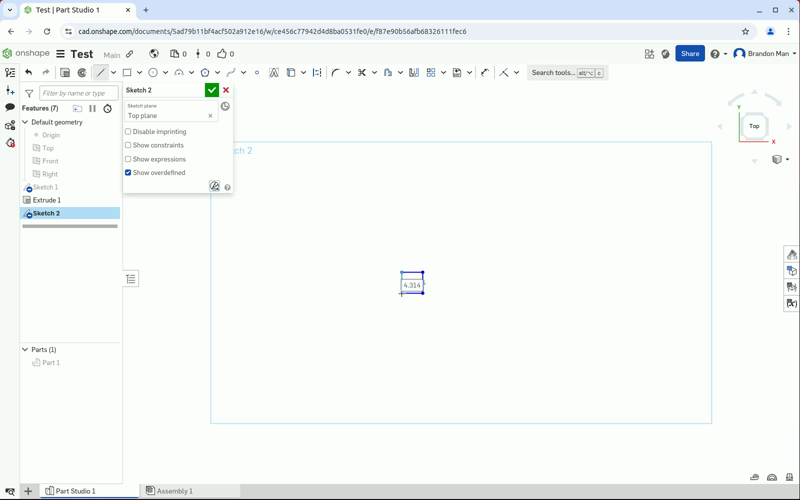
key(esc)
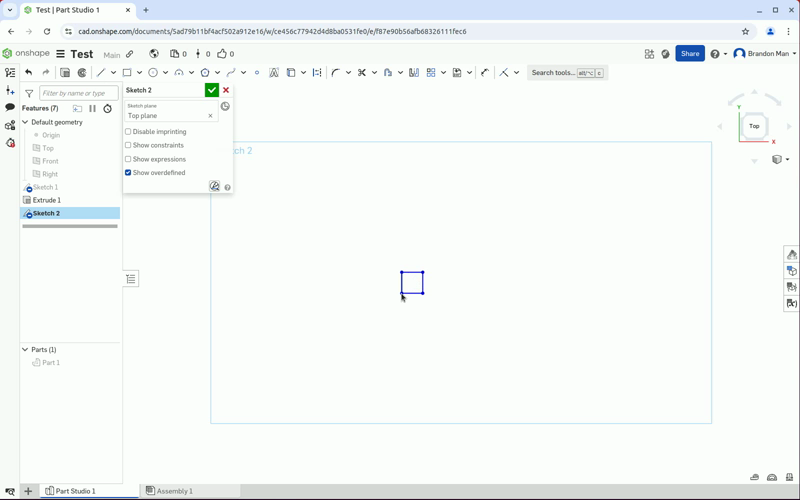
mouse_move(405, 282)
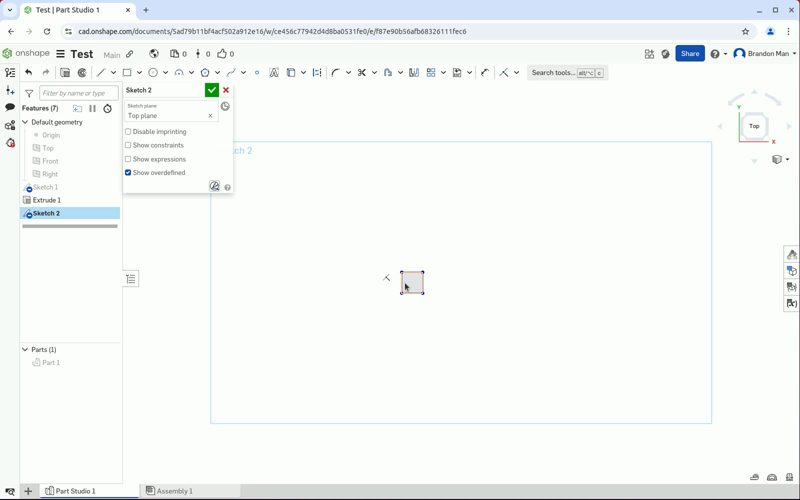
scroll(6)
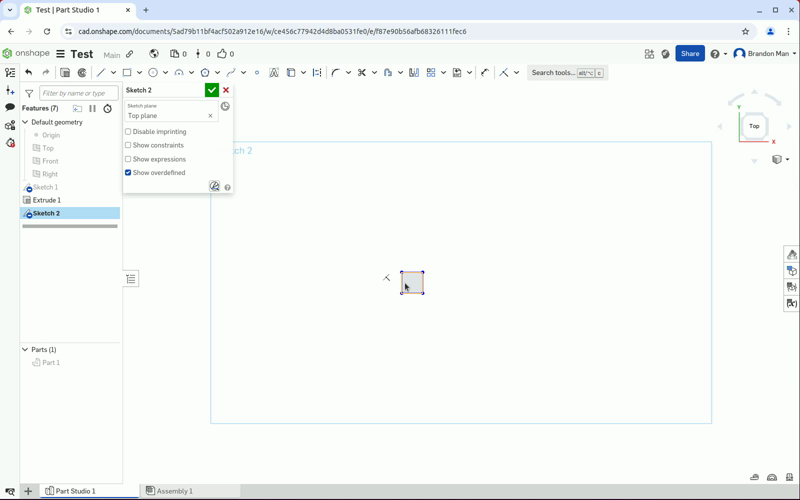
scroll(6)
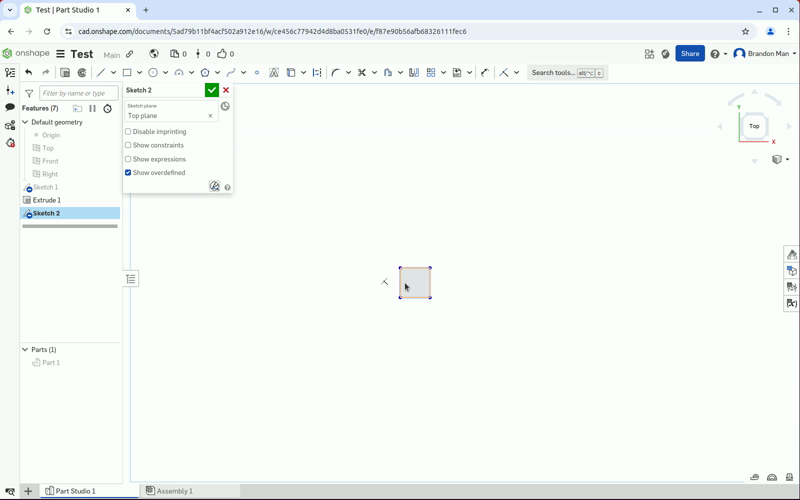
scroll(6)
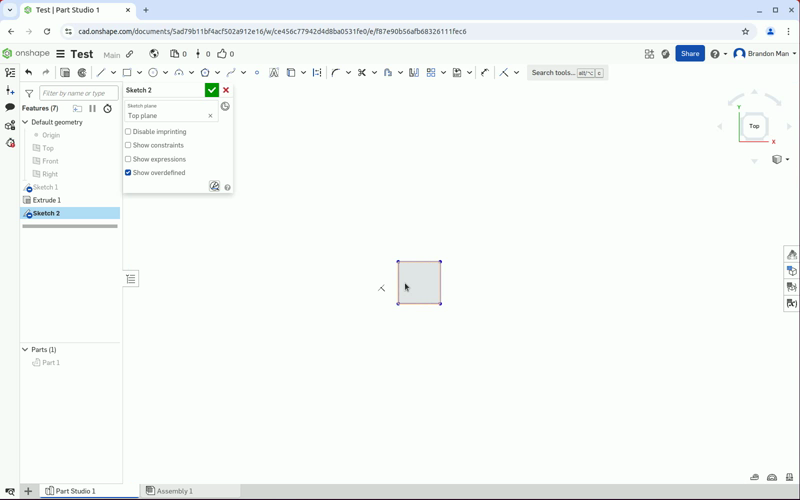
scroll(6)
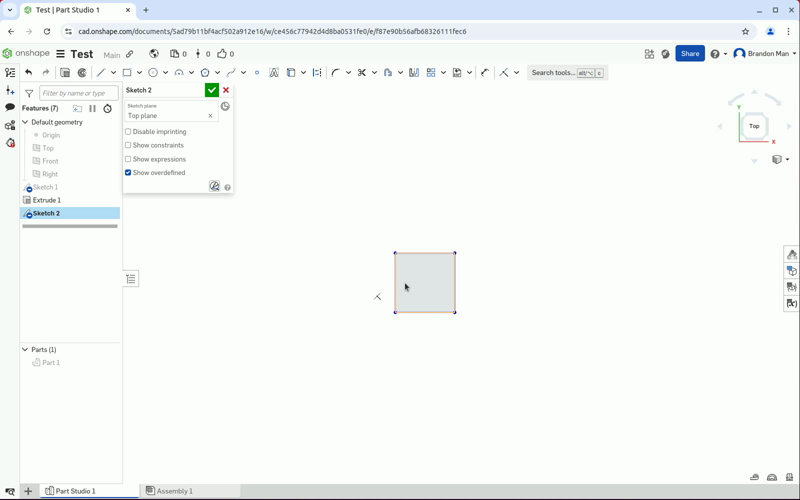
scroll(6)
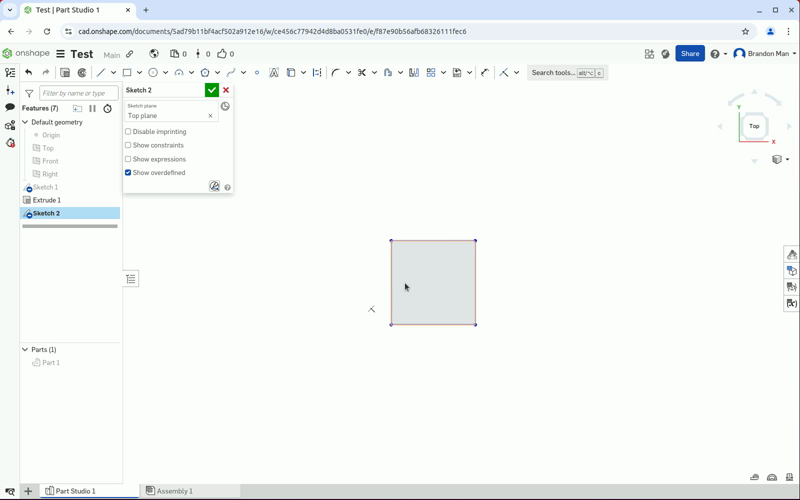
scroll(6)
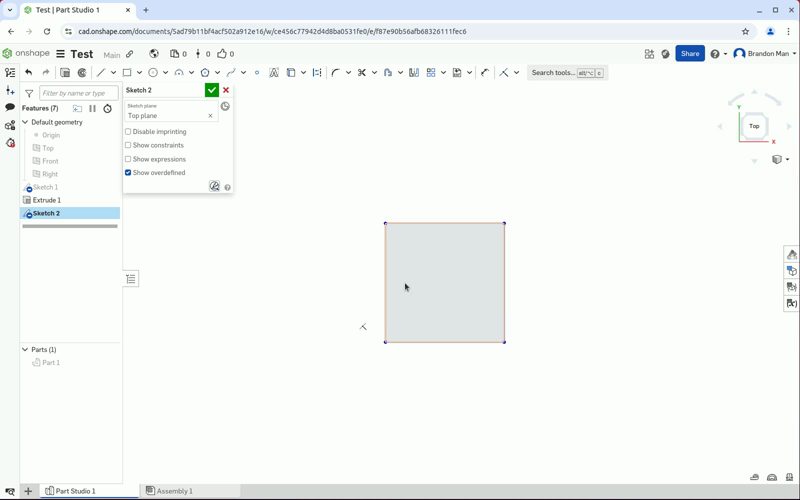
scroll(6)
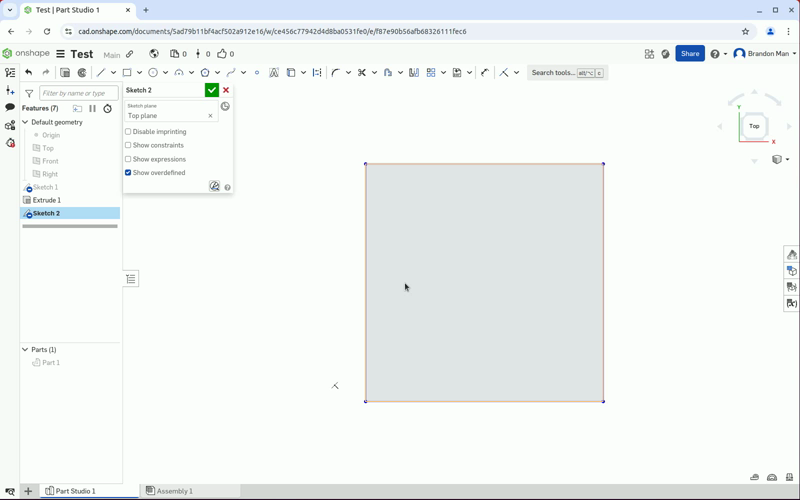
click(405, 282)
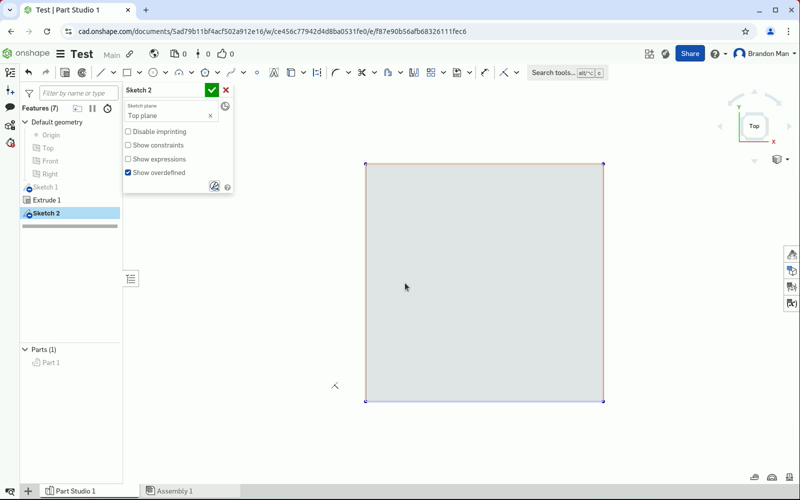
scroll(-6)
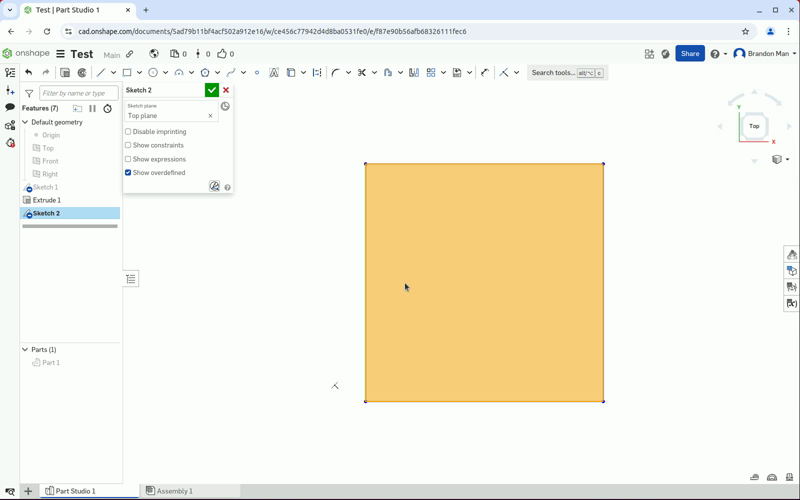
scroll(-6)
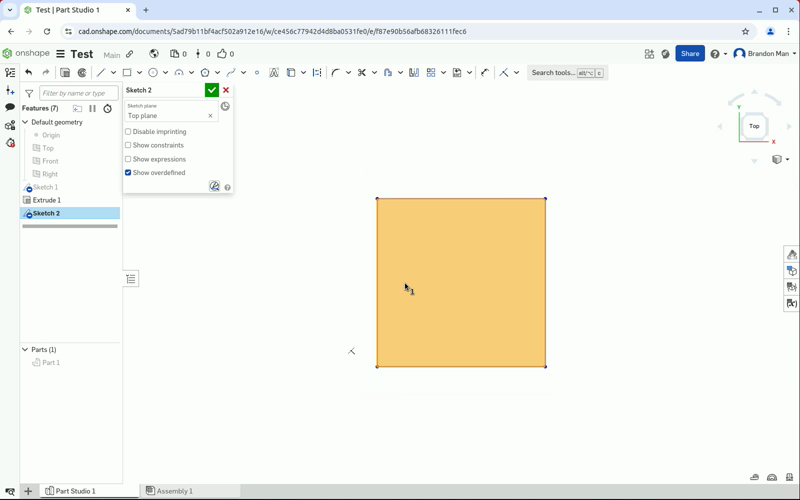
scroll(-6)
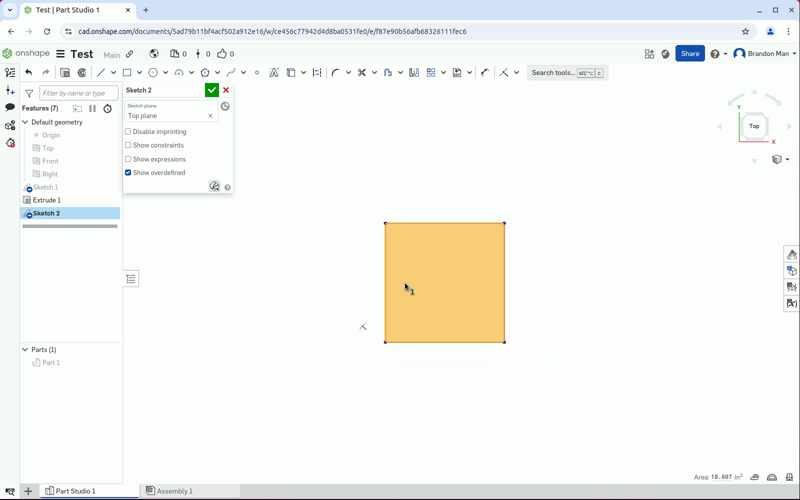
scroll(-6)
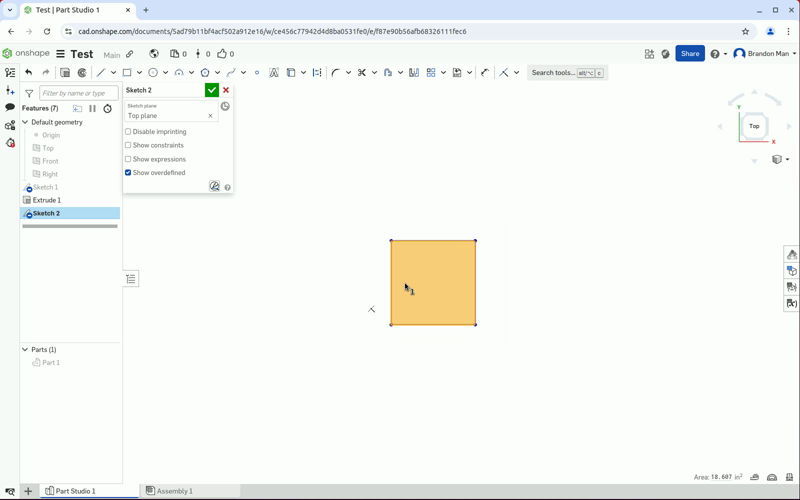
scroll(-6)
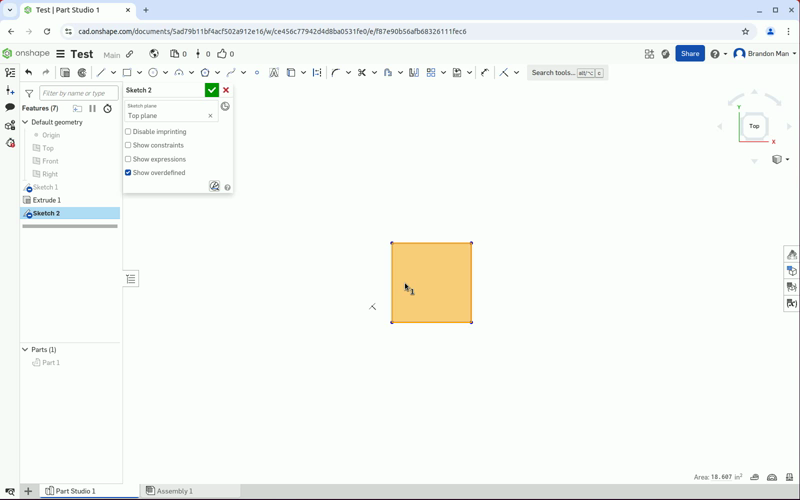
scroll(-6)
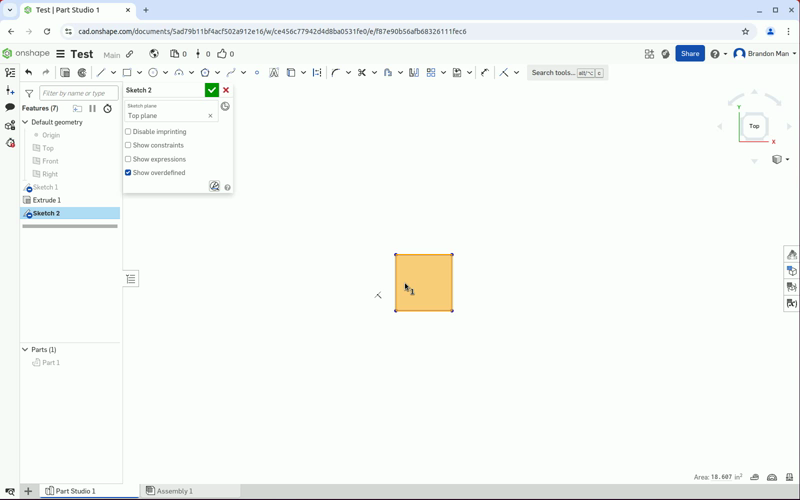
scroll(-6)
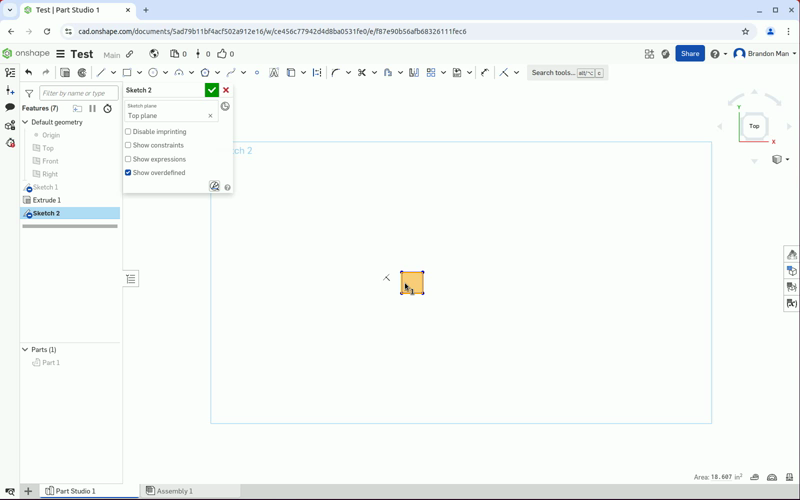
mouse_move(73, 352)
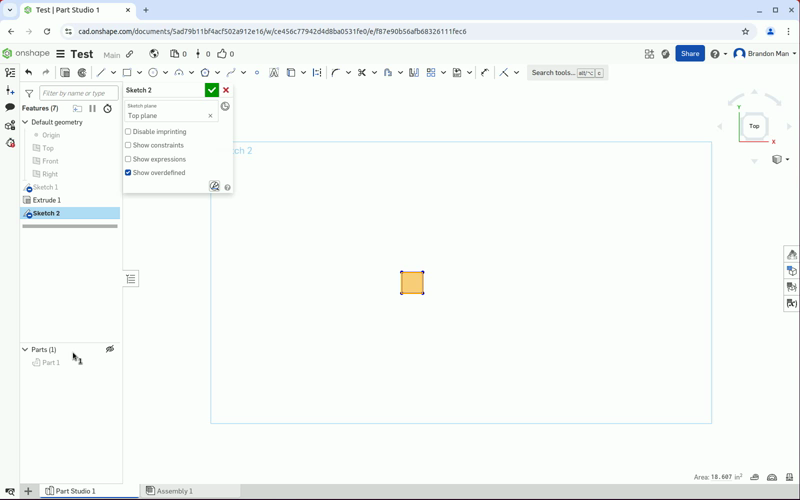
key(shift+y)
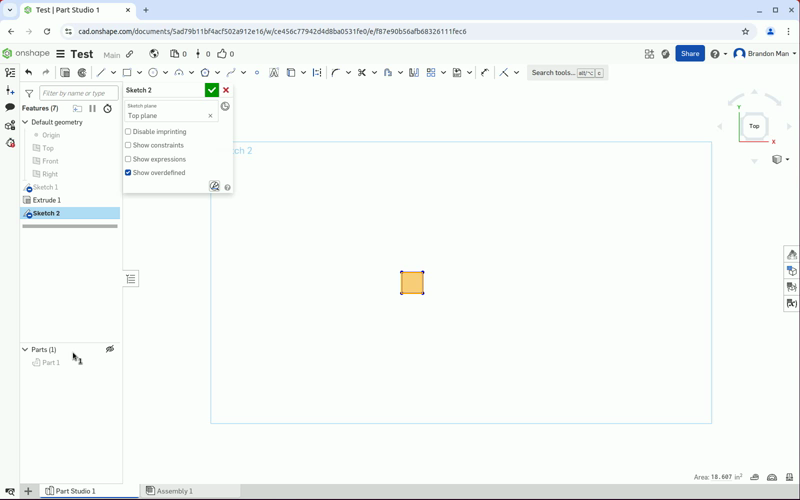
key(shift+e)
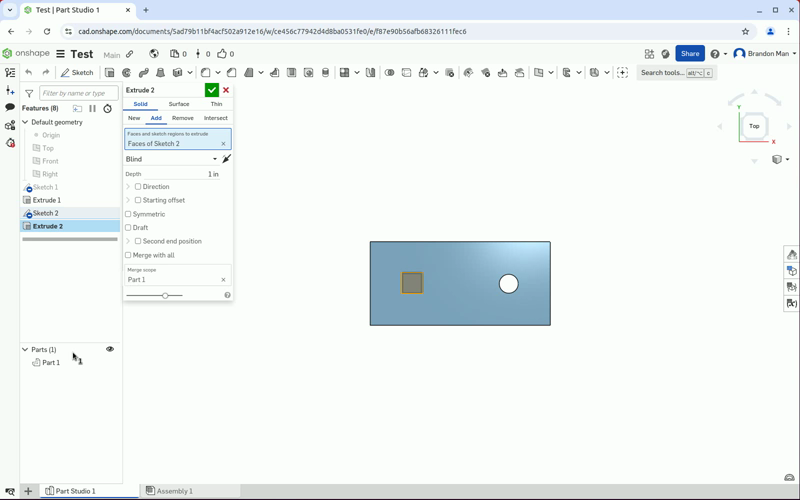
mouse_move(143, 106)
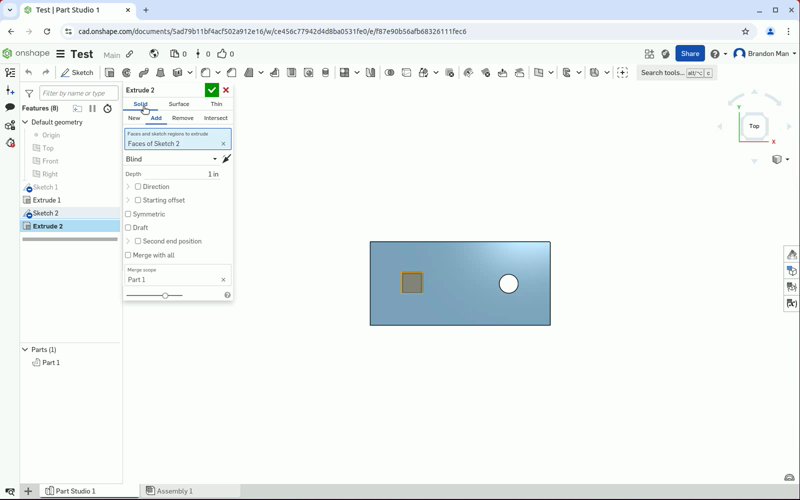
click(143, 106)
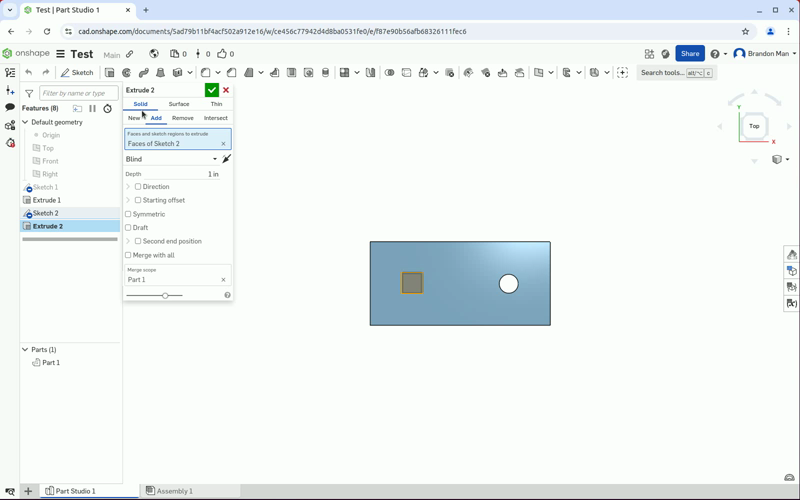
mouse_move(137, 120)
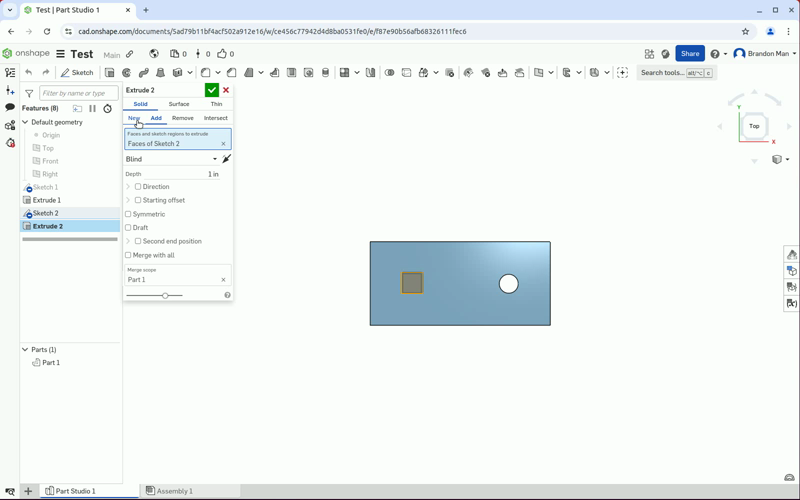
click(137, 120)
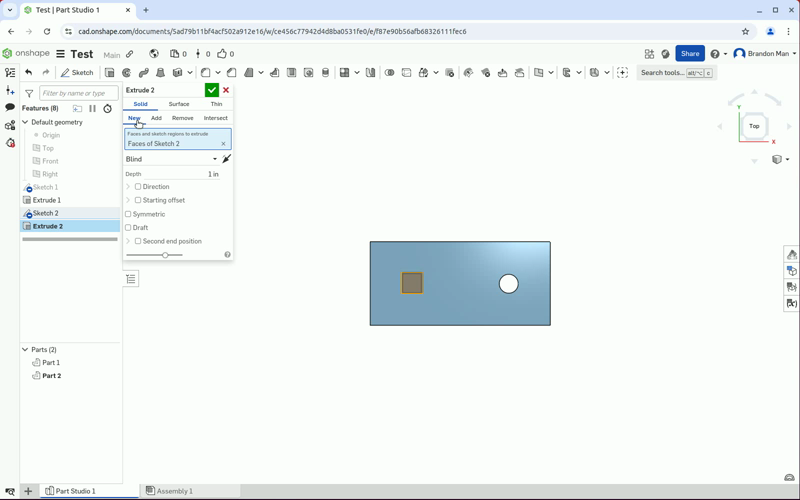
key(tab, 4)
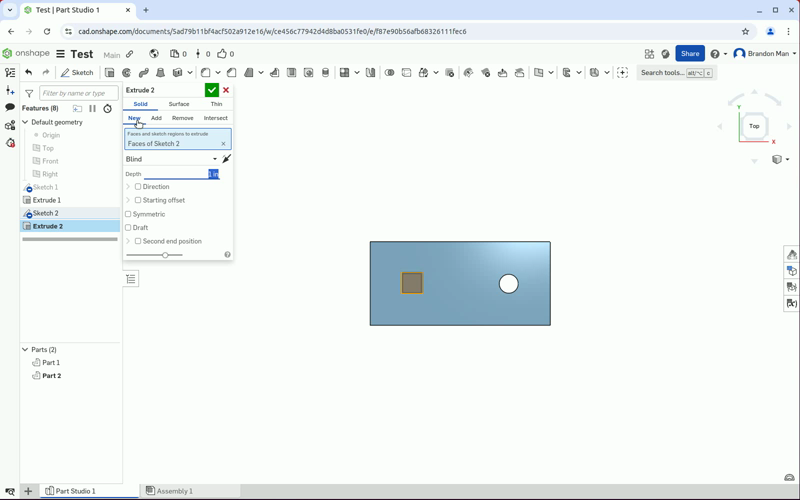
text(20.701)
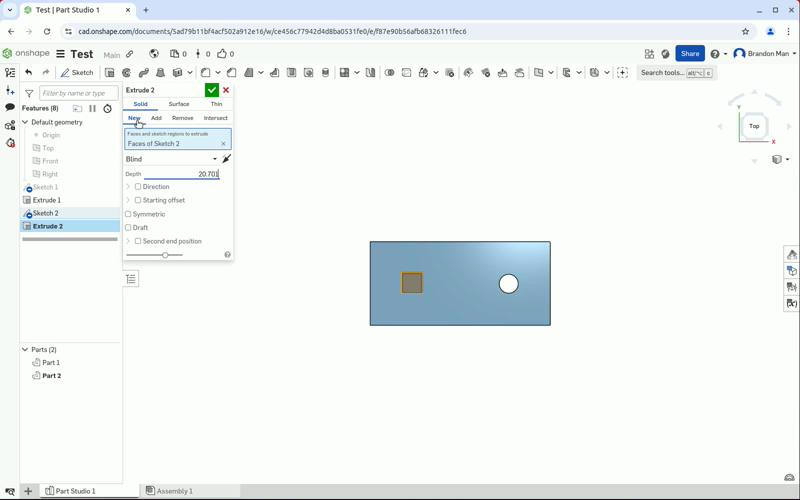
key(enter)
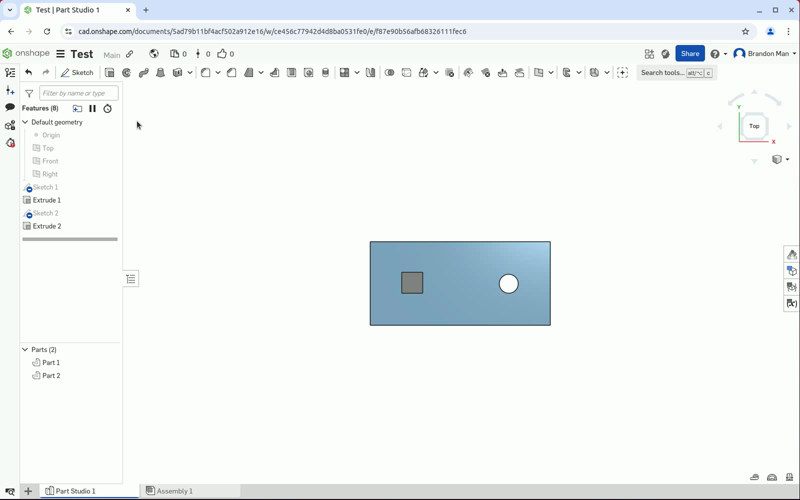
key(shift+h)
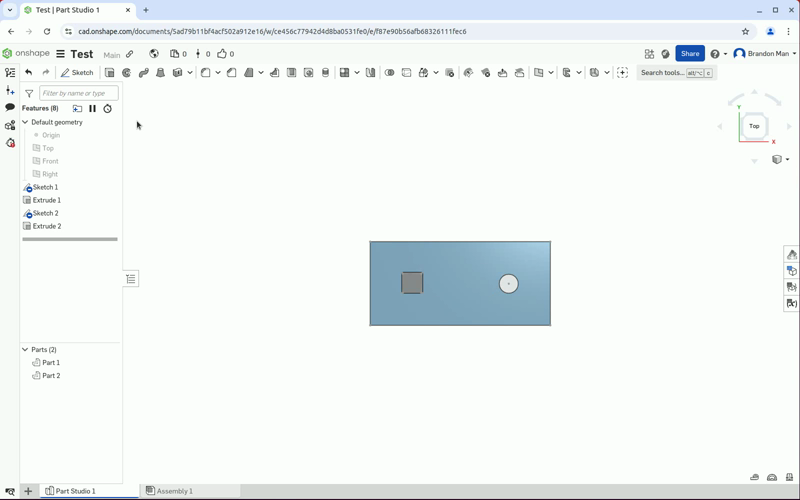
key(shift+h)
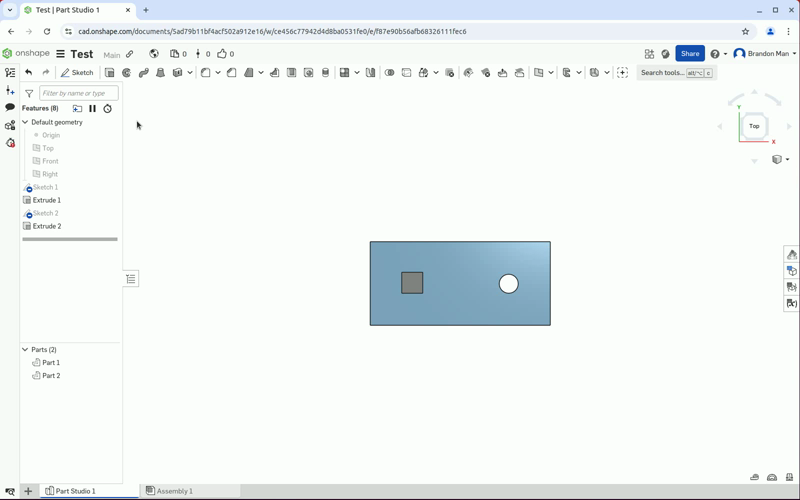
mouse_move(73, 189)
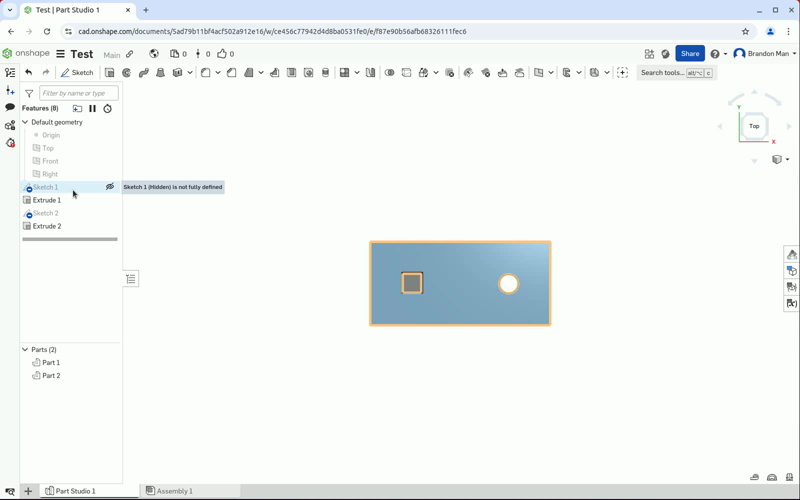
click(73, 189)
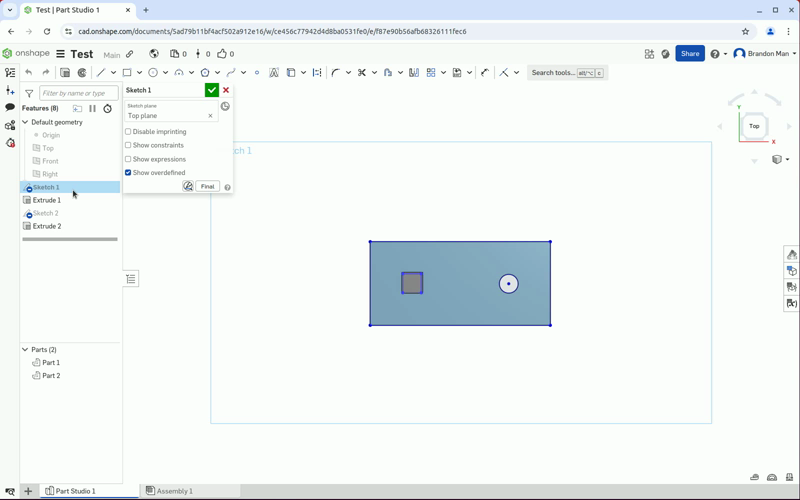
mouse_move(229, 92)
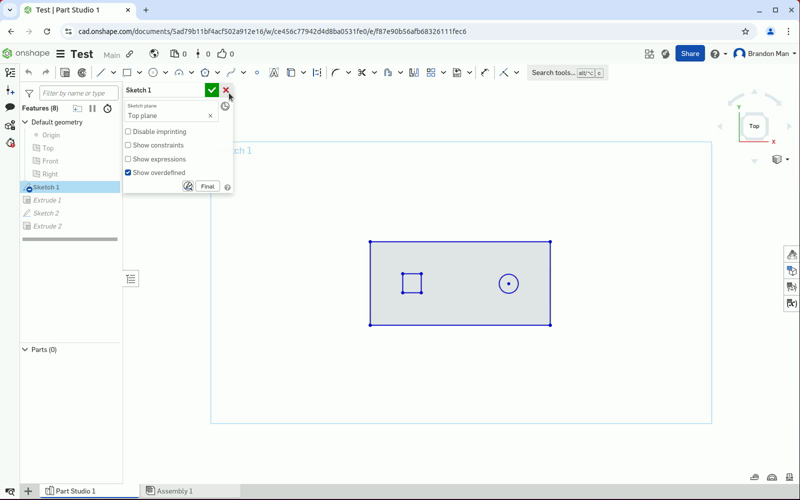
click(229, 92)
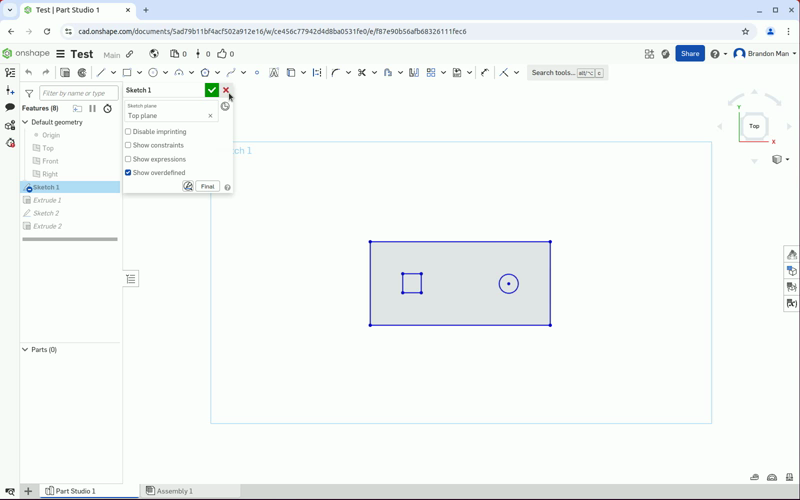
key(shift+s)
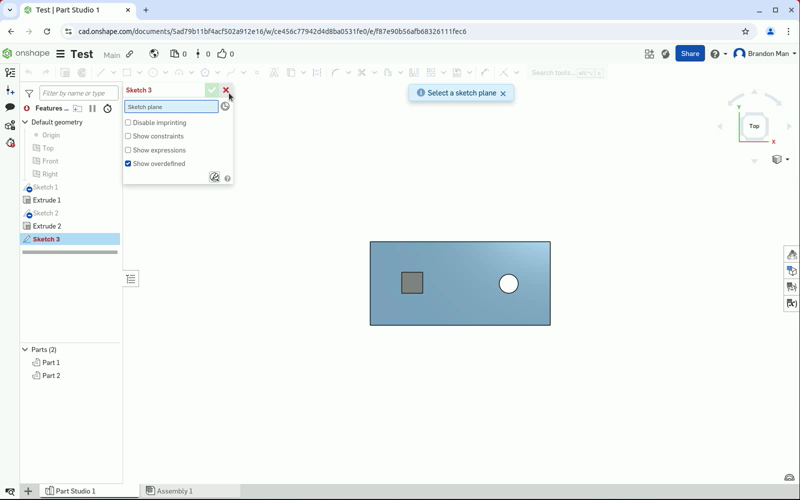
mouse_move(73, 150)
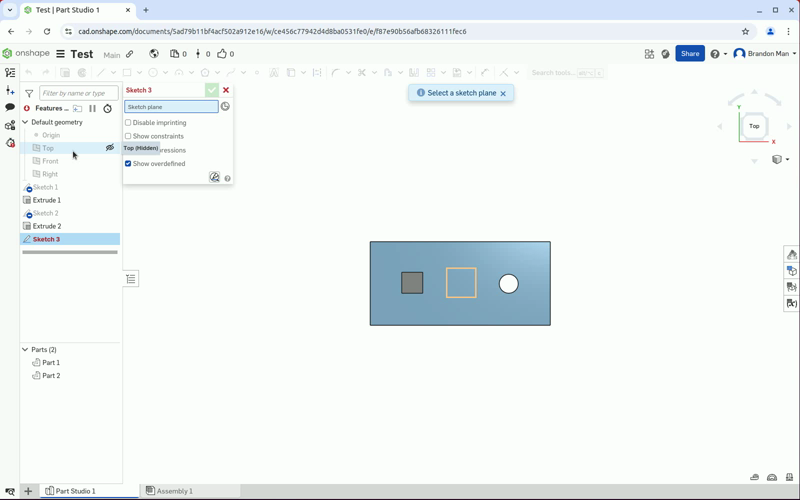
click(73, 150)
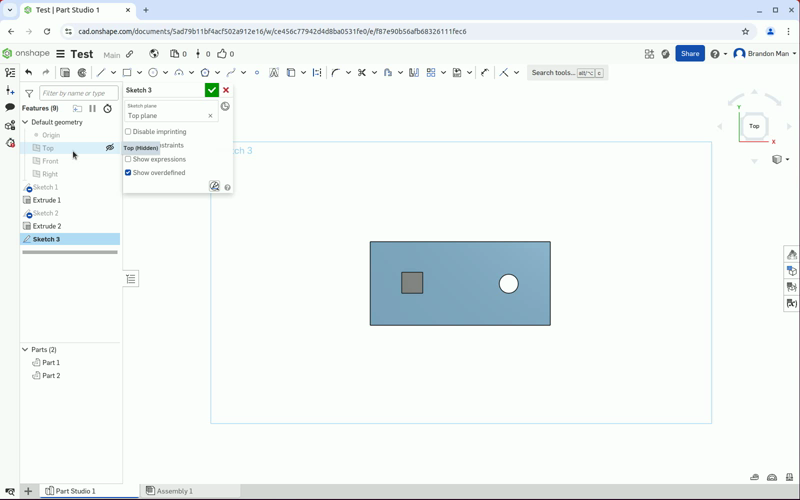
mouse_move(73, 352)
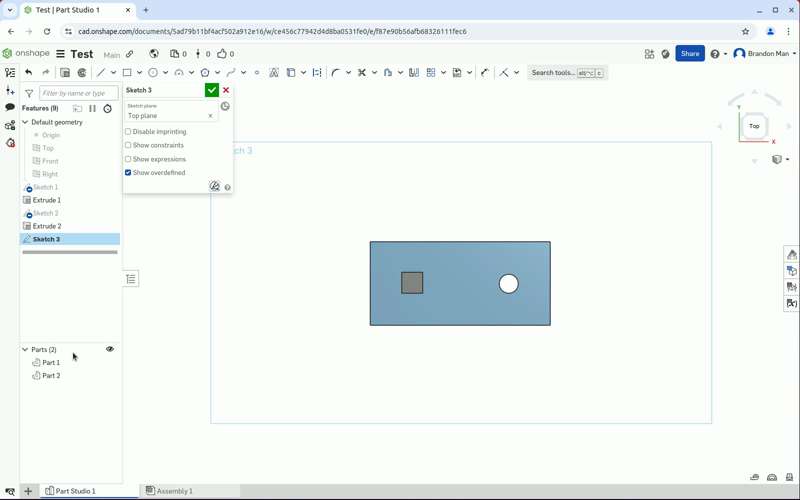
key(y)
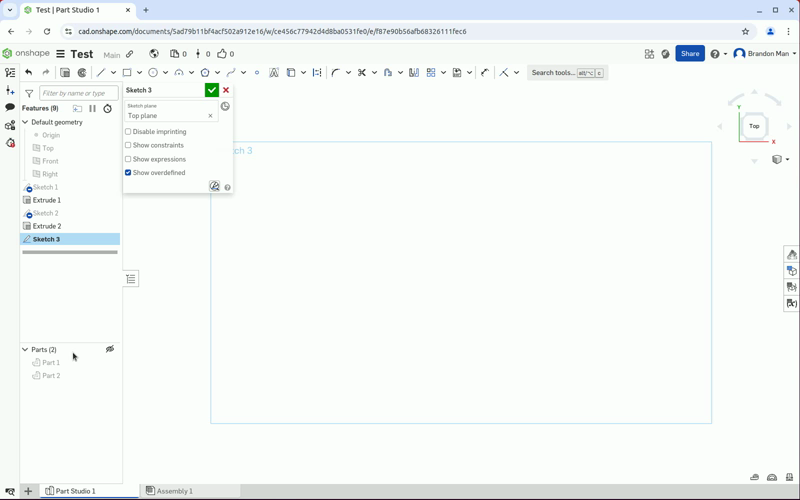
key(c)
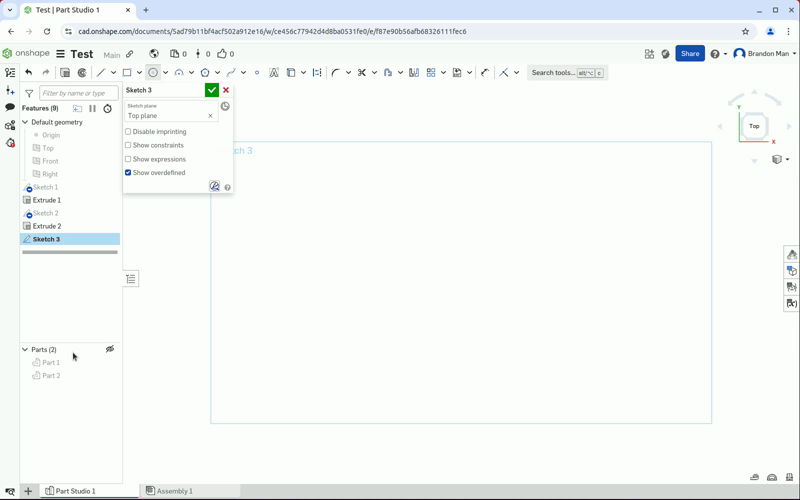
key_down(shift)
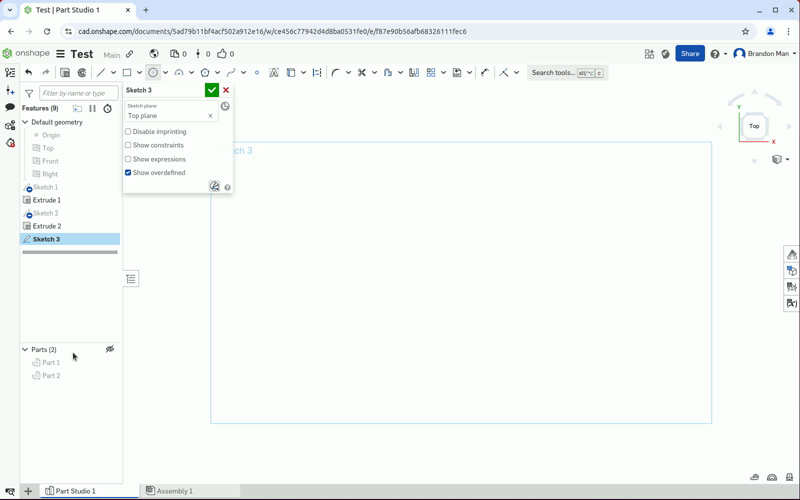
mouse_move(508, 282)
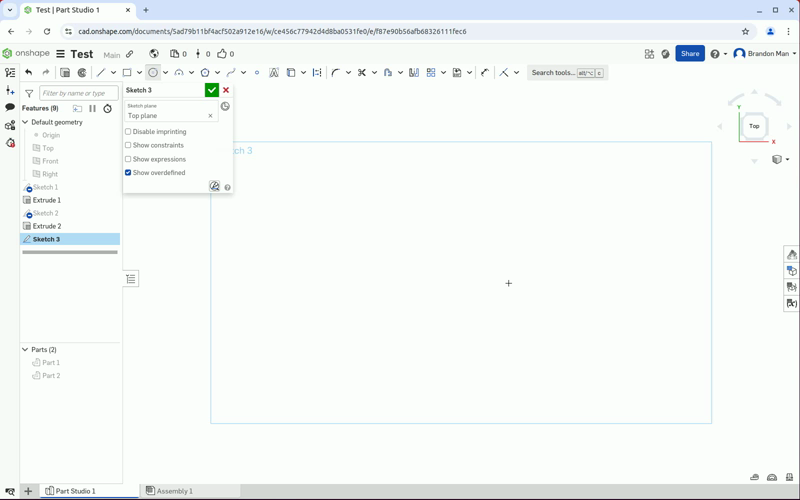
click(508, 282)
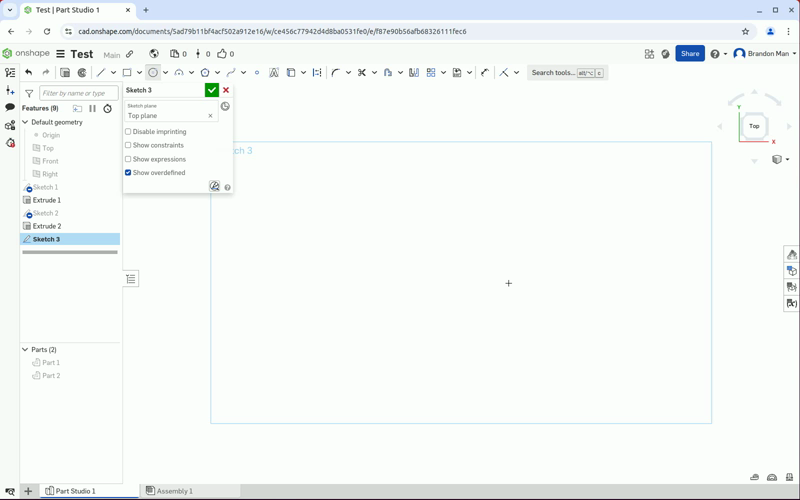
key_up(shift)
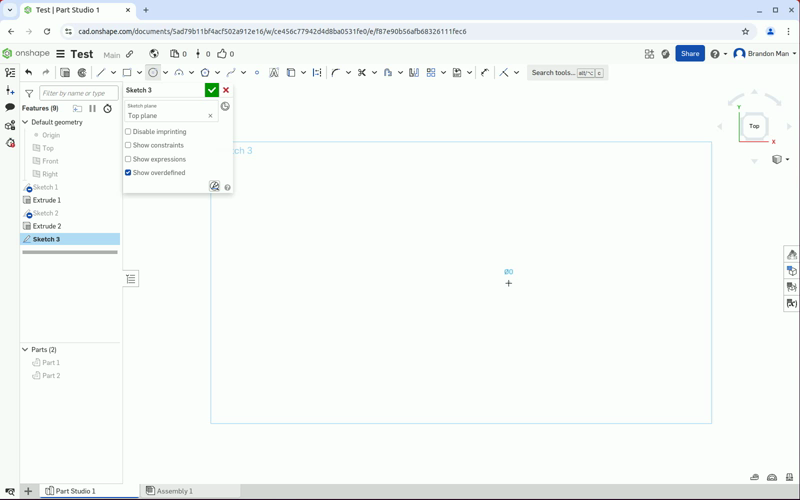
mouse_move(518, 282)
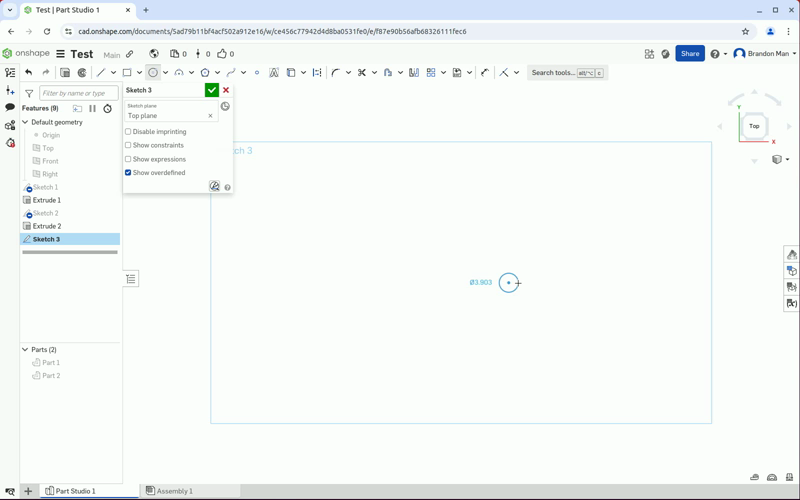
click(518, 282)
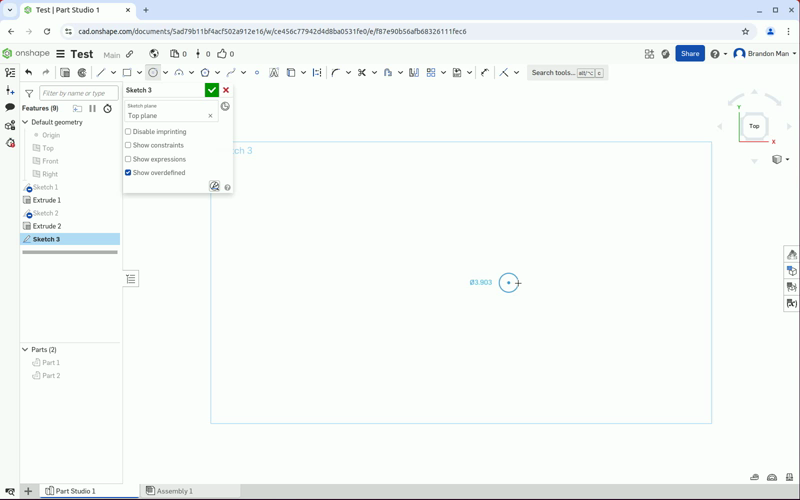
key(esc)
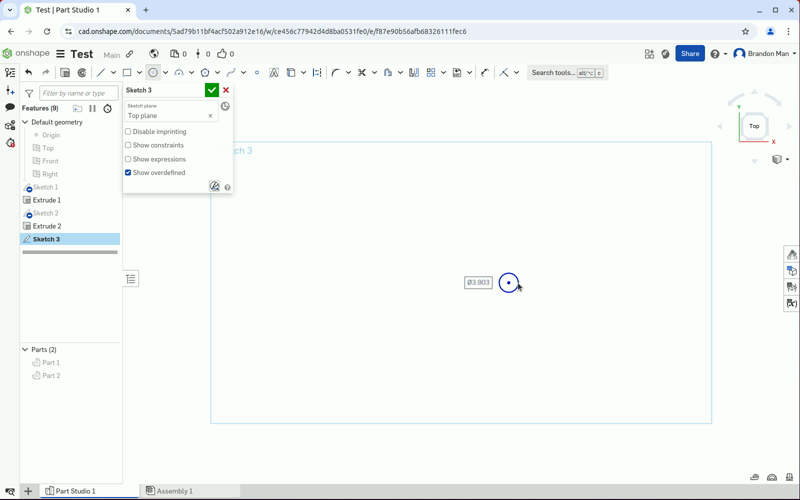
mouse_move(512, 279)
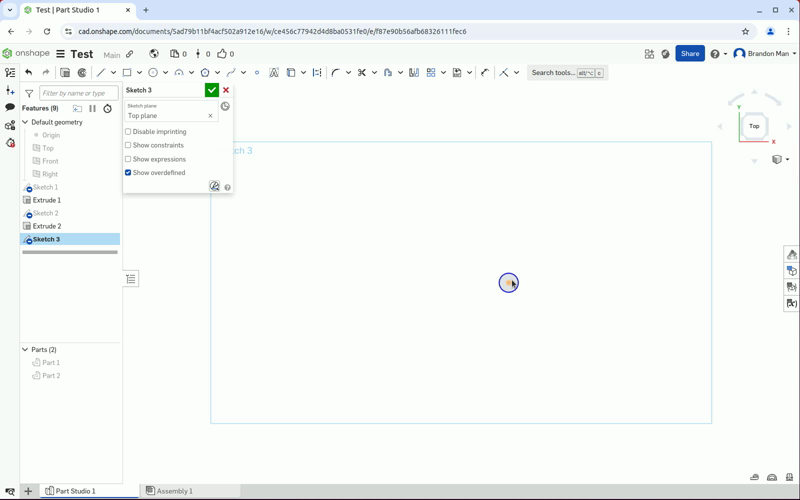
scroll(6)
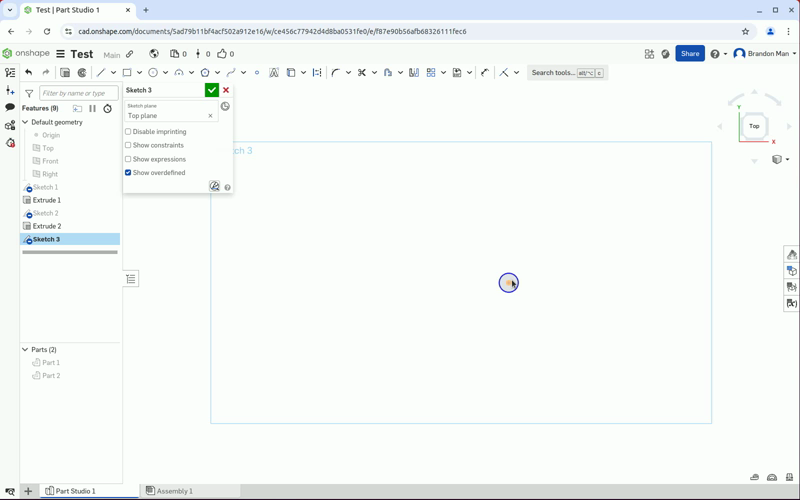
scroll(6)
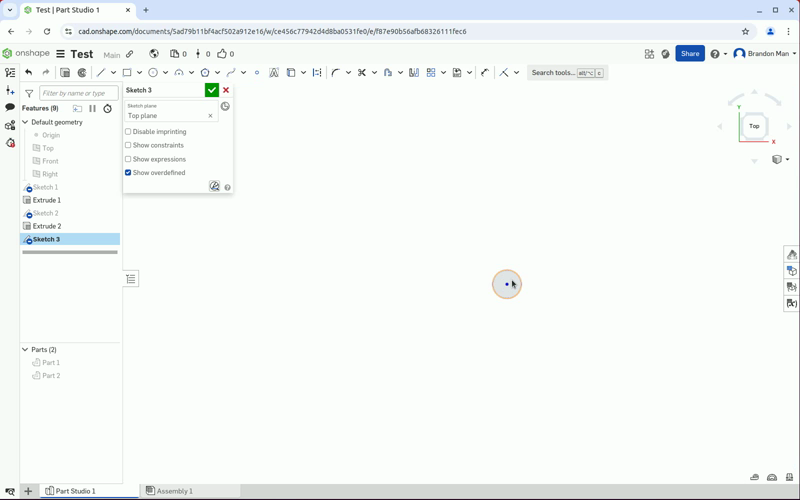
scroll(6)
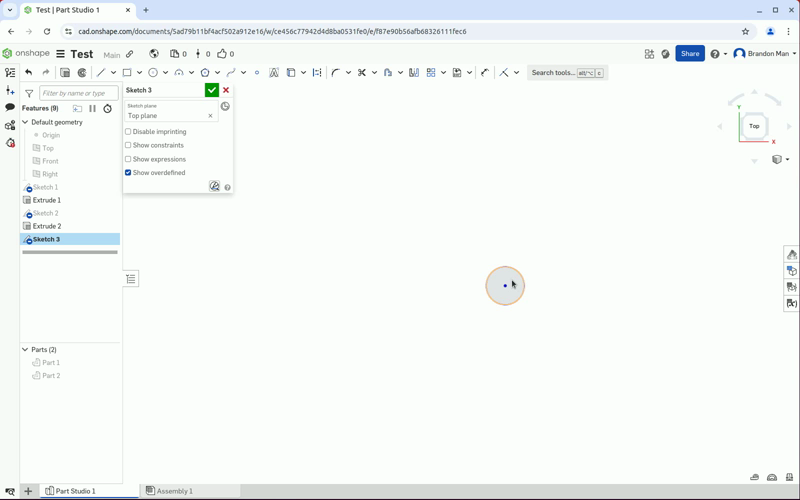
scroll(6)
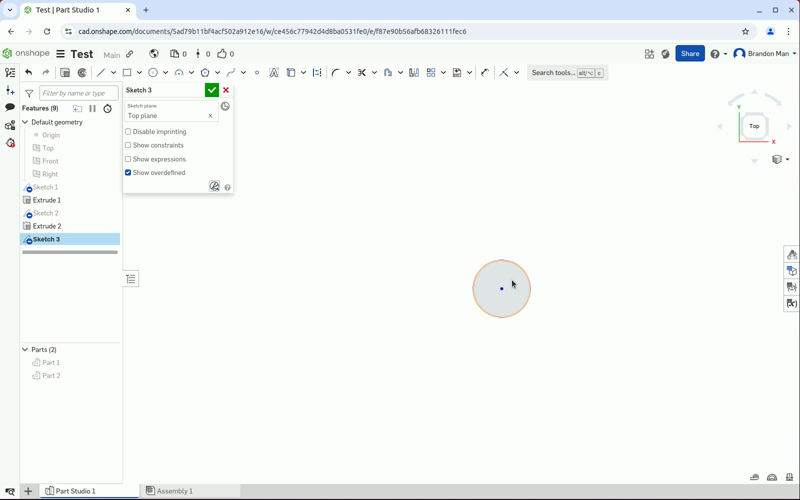
scroll(6)
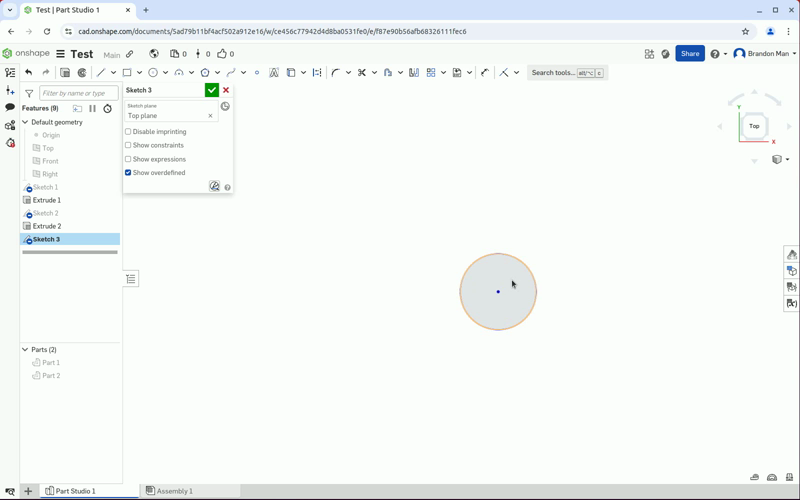
scroll(6)
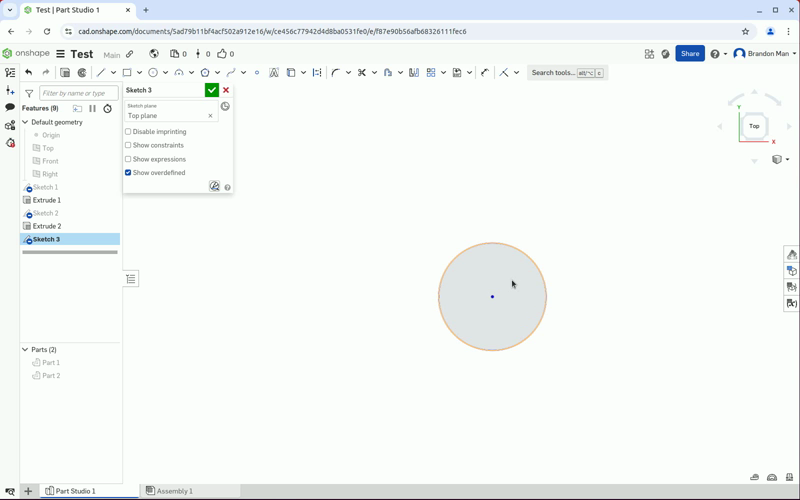
scroll(6)
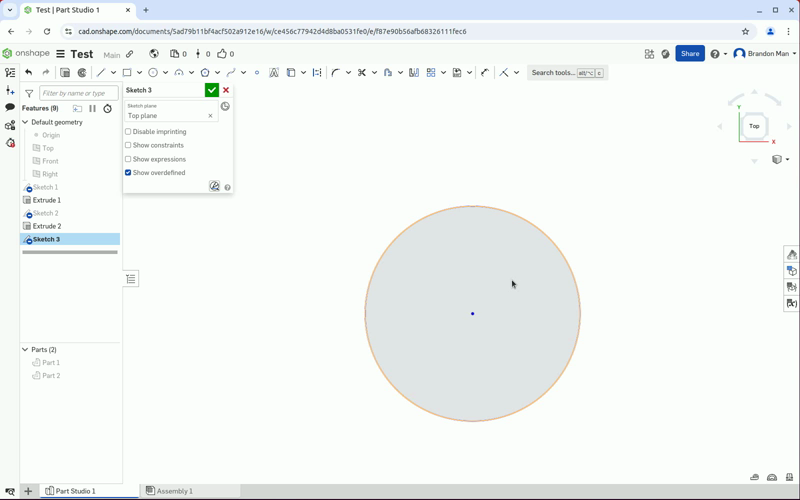
click(512, 279)
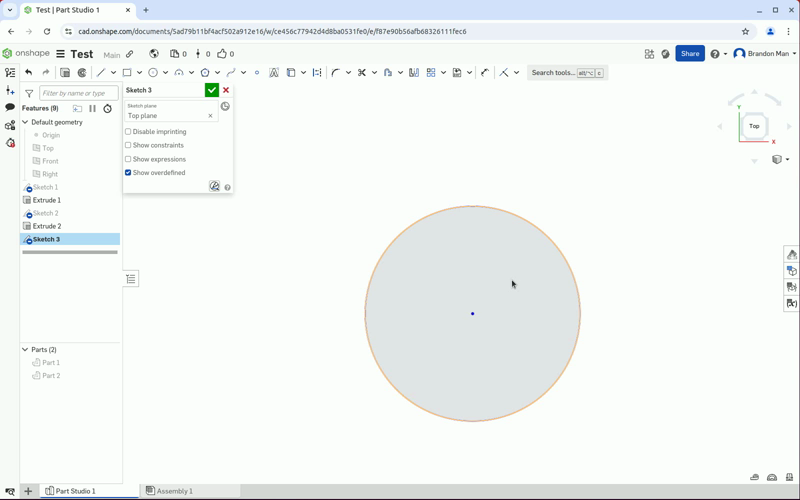
scroll(-6)
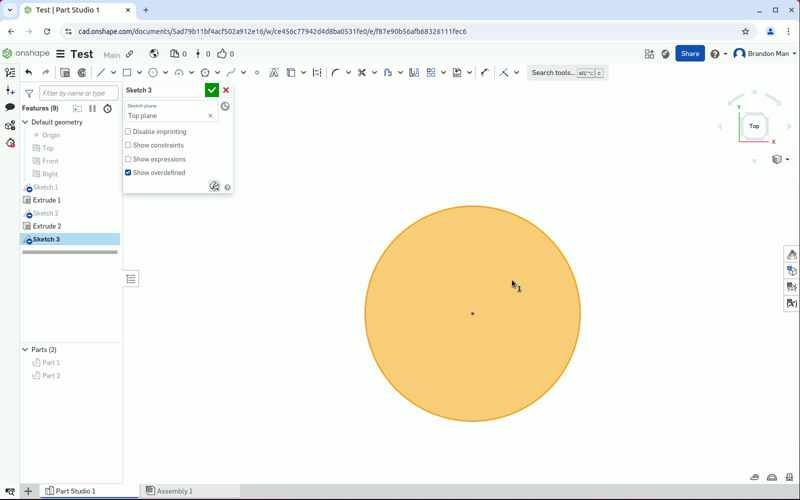
scroll(-6)
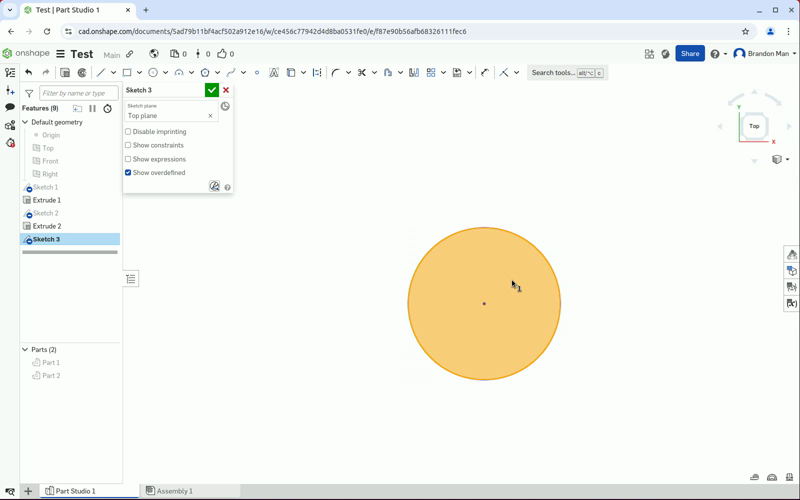
scroll(-6)
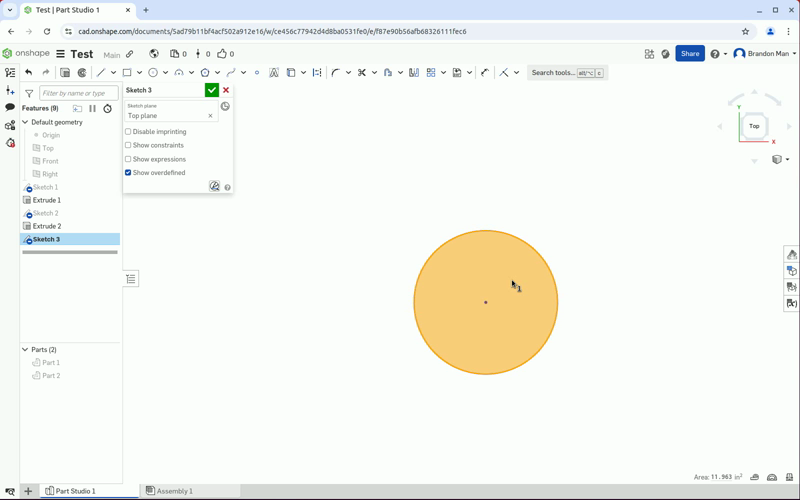
scroll(-6)
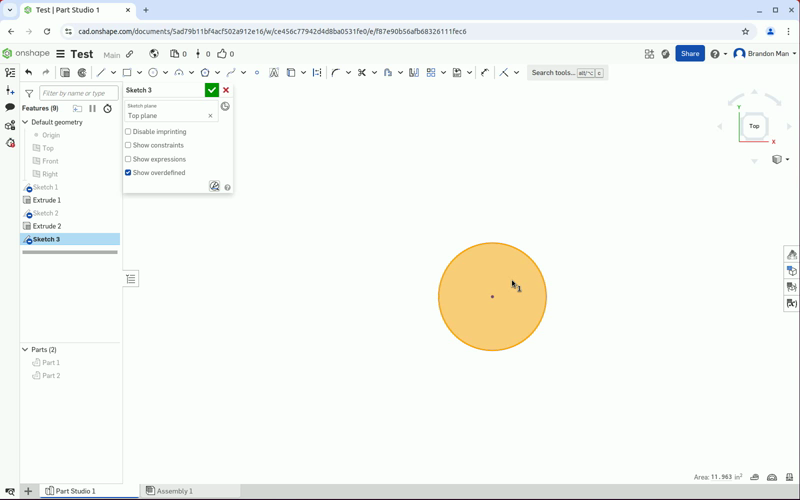
scroll(-6)
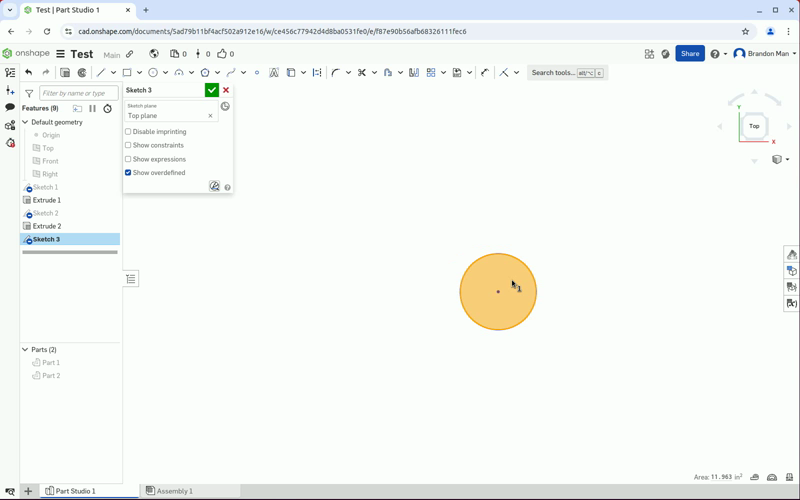
scroll(-6)
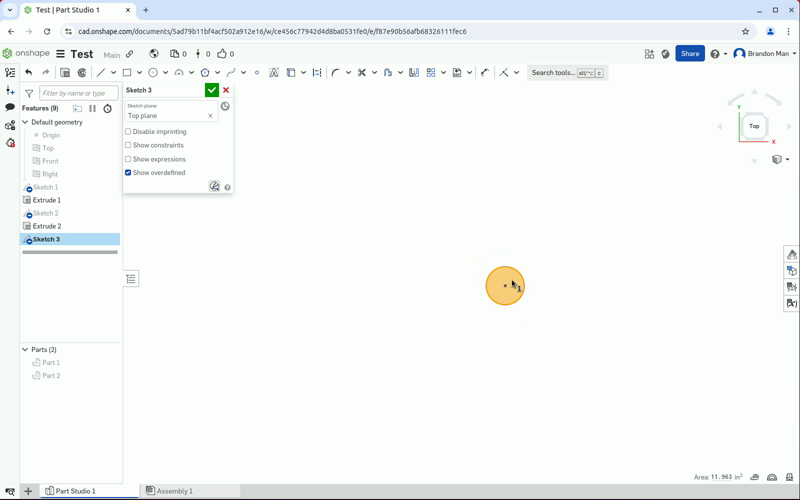
scroll(-6)
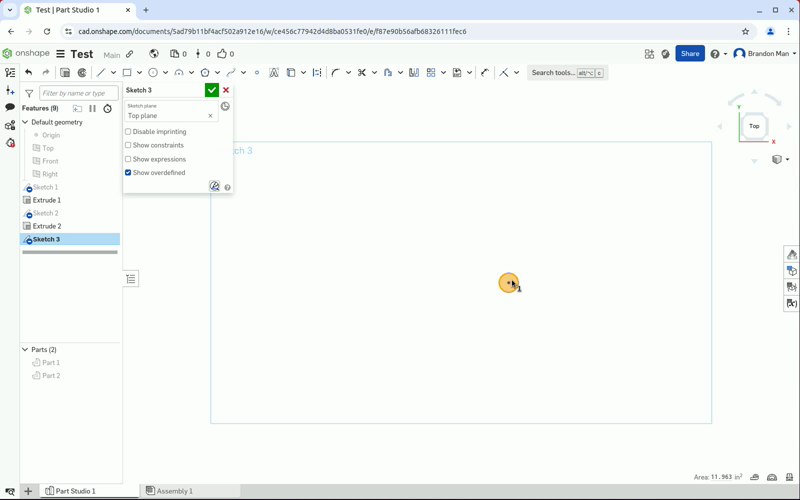
mouse_move(73, 352)
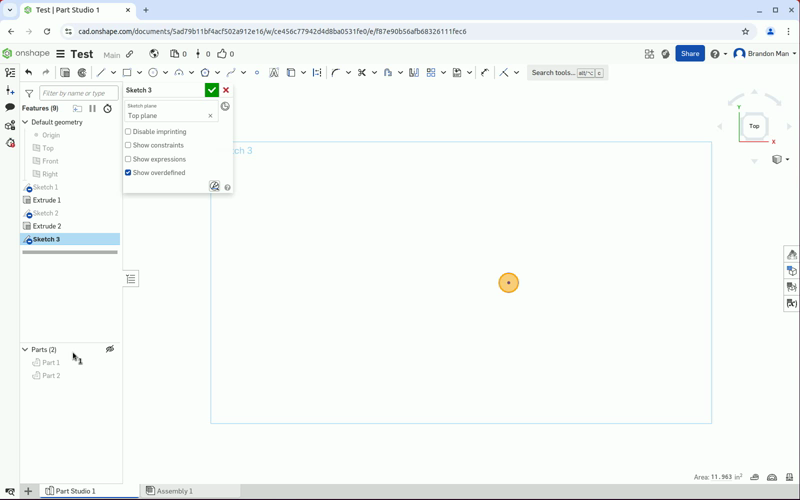
key(shift+y)
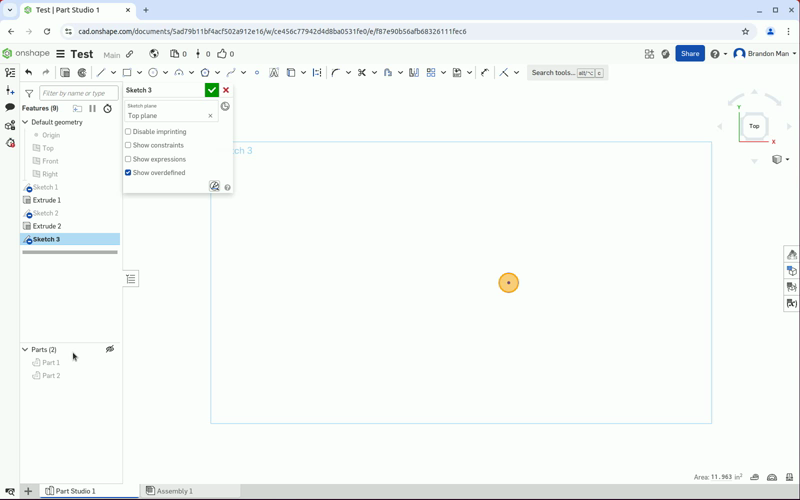
key(shift+e)
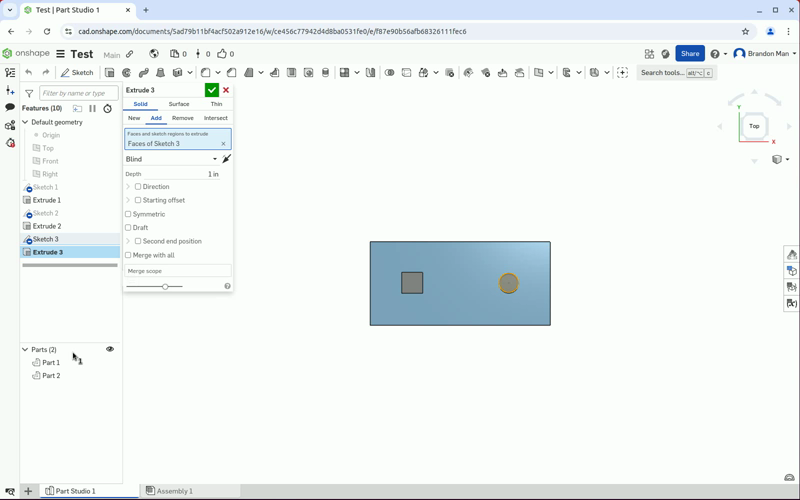
mouse_move(143, 106)
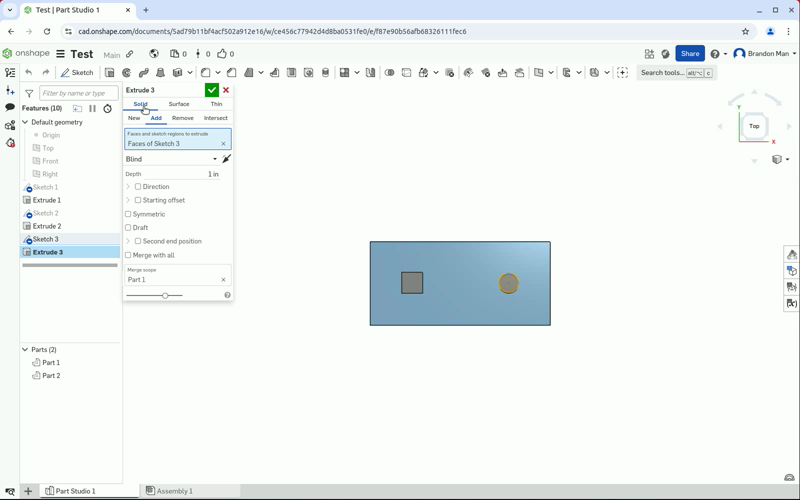
click(143, 106)
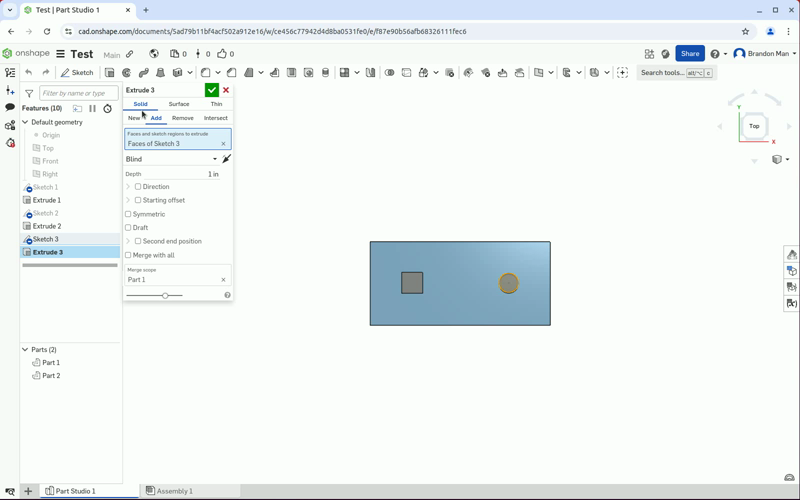
mouse_move(137, 120)
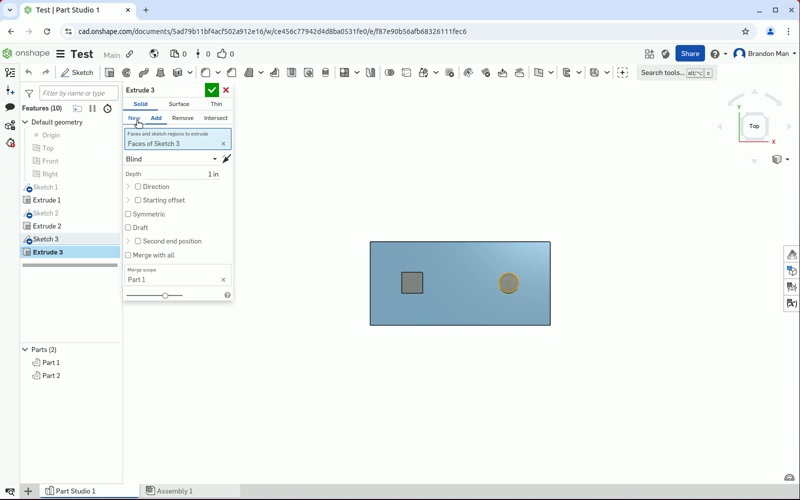
click(137, 120)
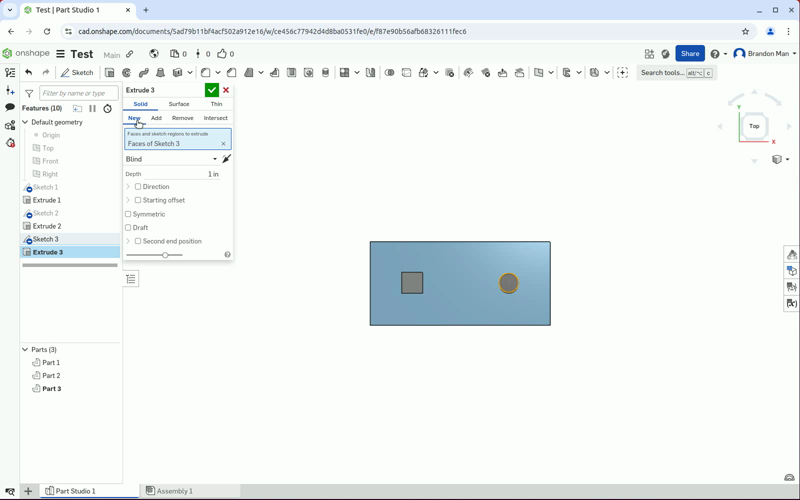
key(tab, 4)
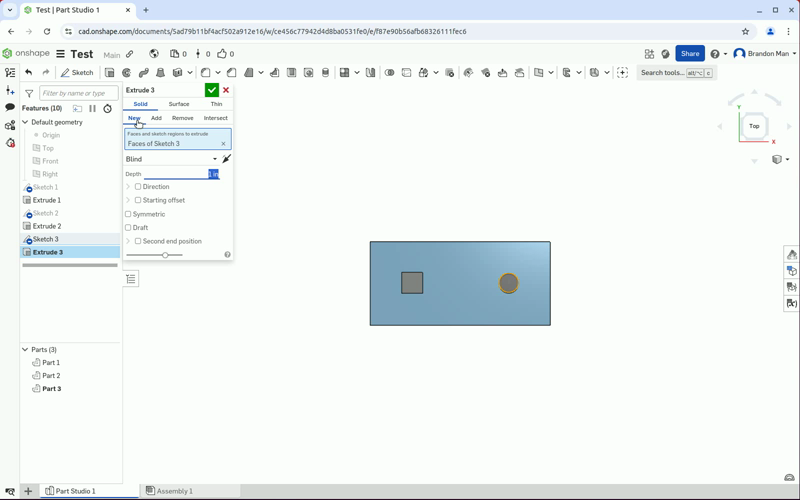
text(20.701)
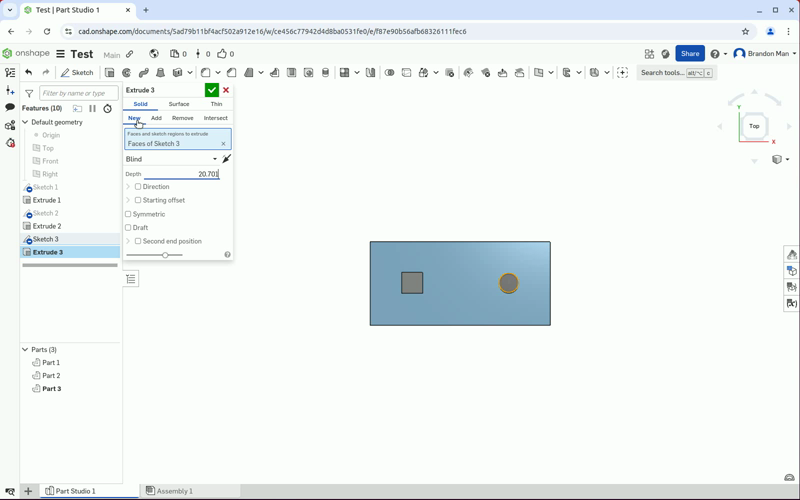
key(enter)
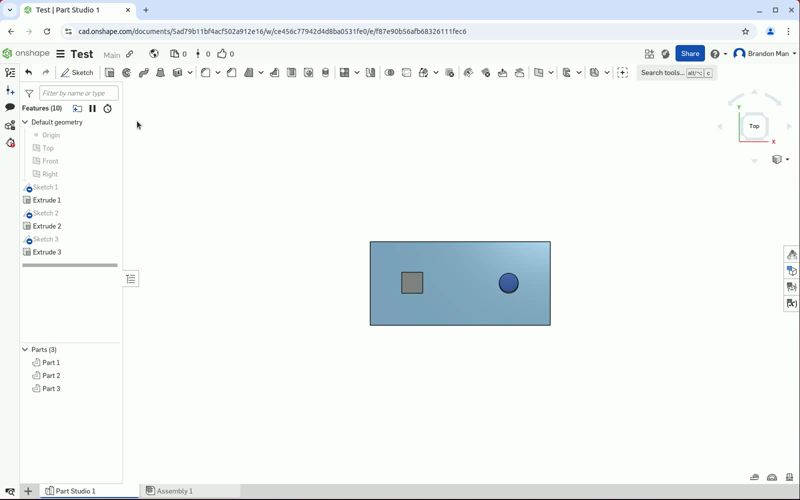
key(shift+h)
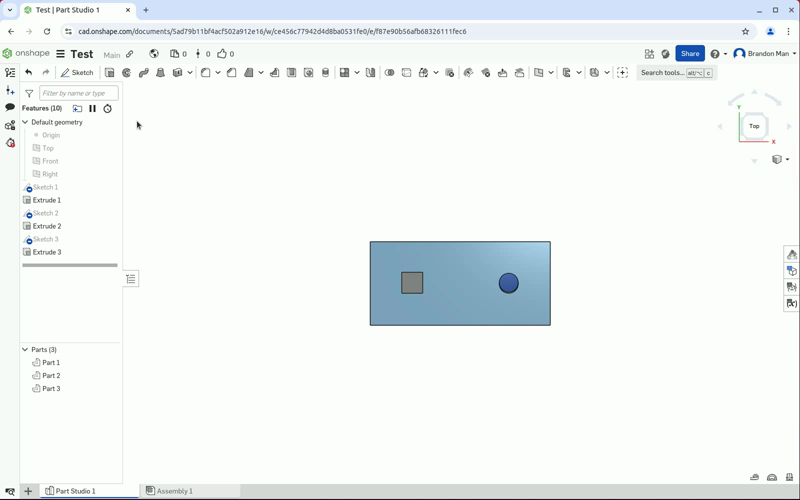
key(shift+h)
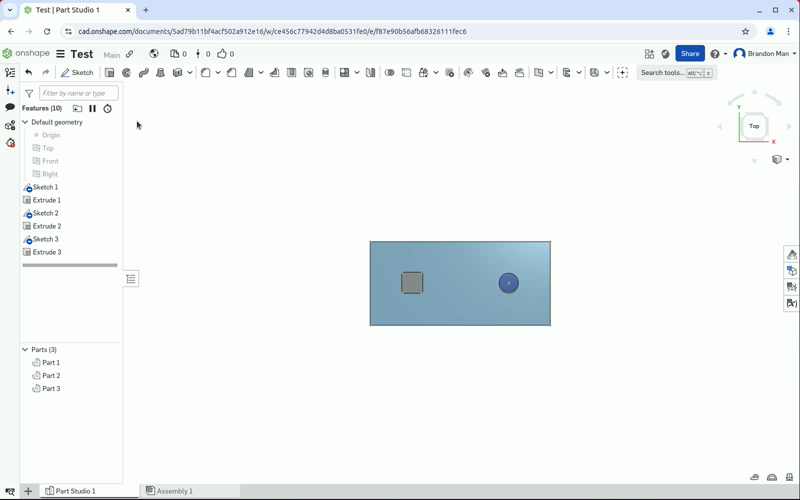
key(shift+7)
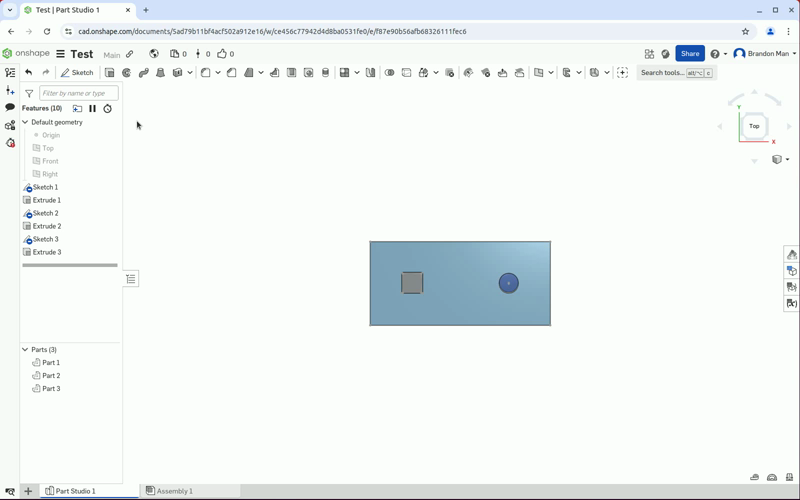
key(up, 3)
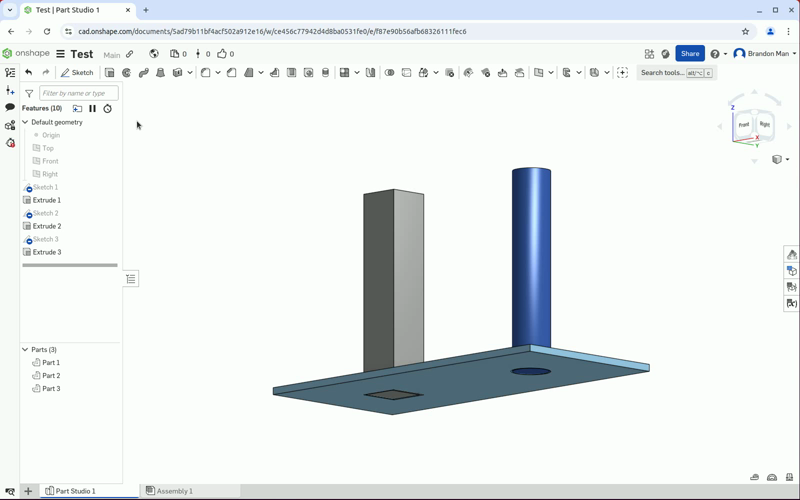
key(left, 3)
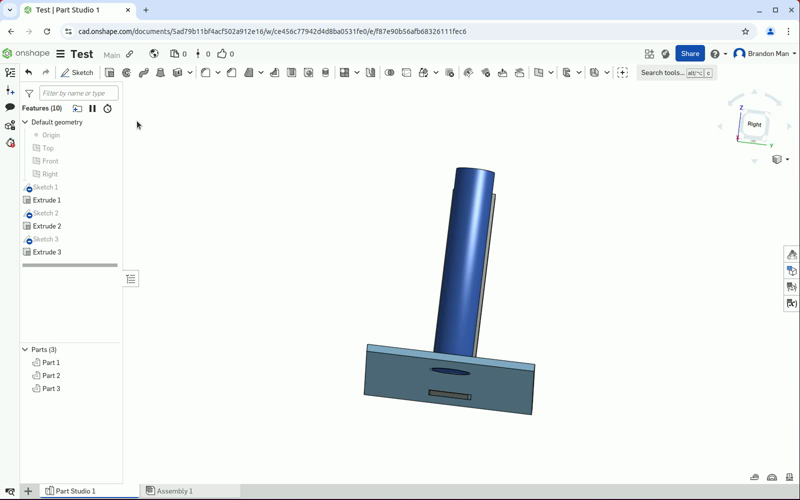
key(right, 3)
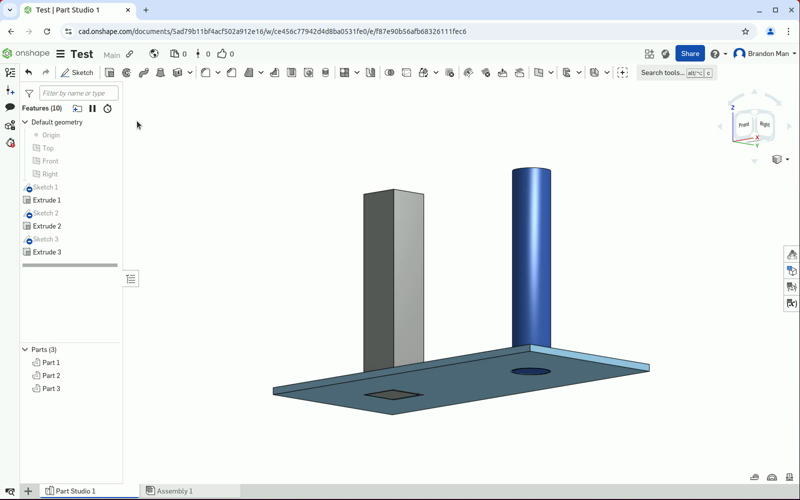
key(down, 3)
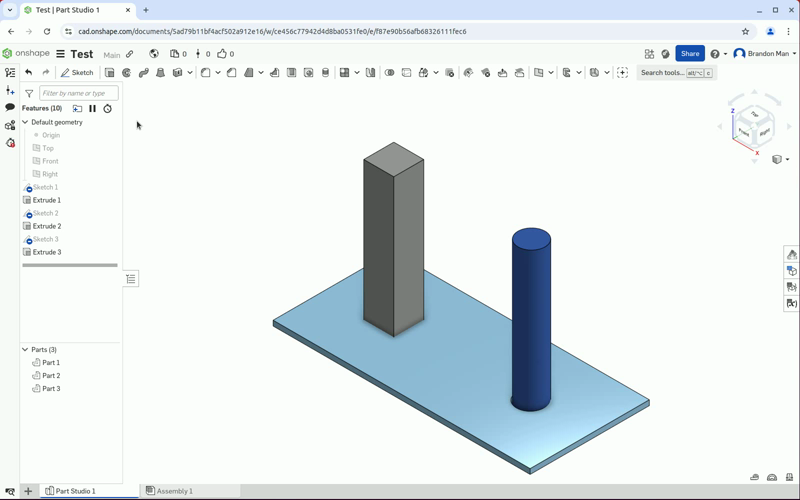
mouse_move(73, 189)
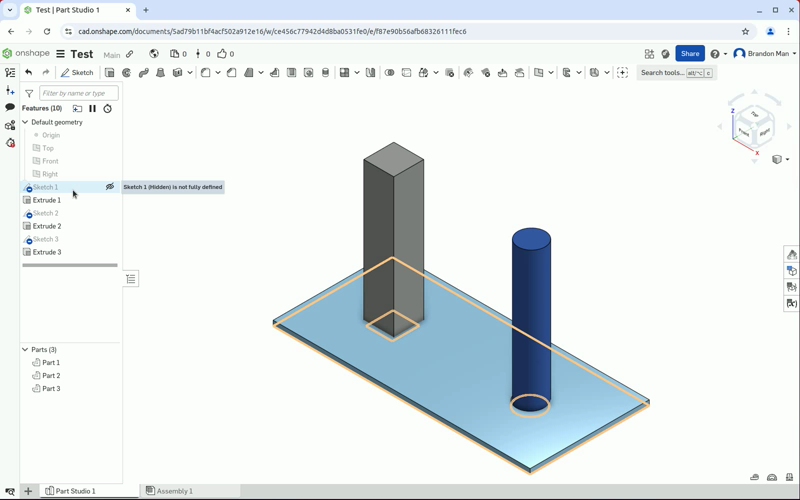
click(73, 189)